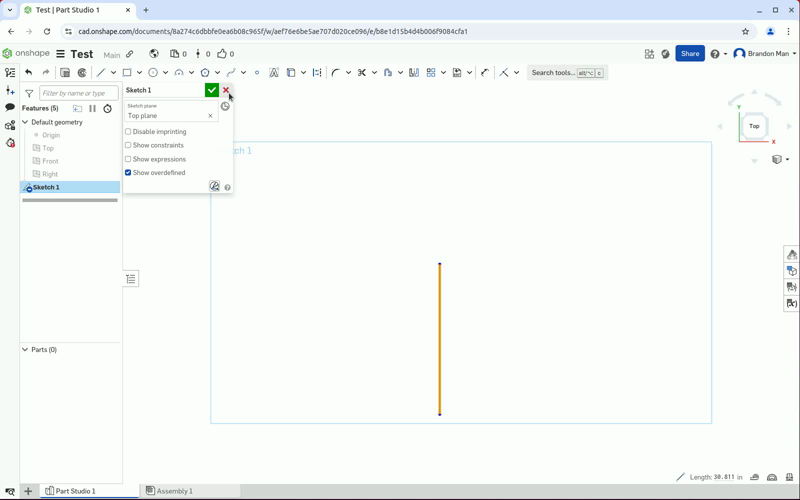
key(shift+h)
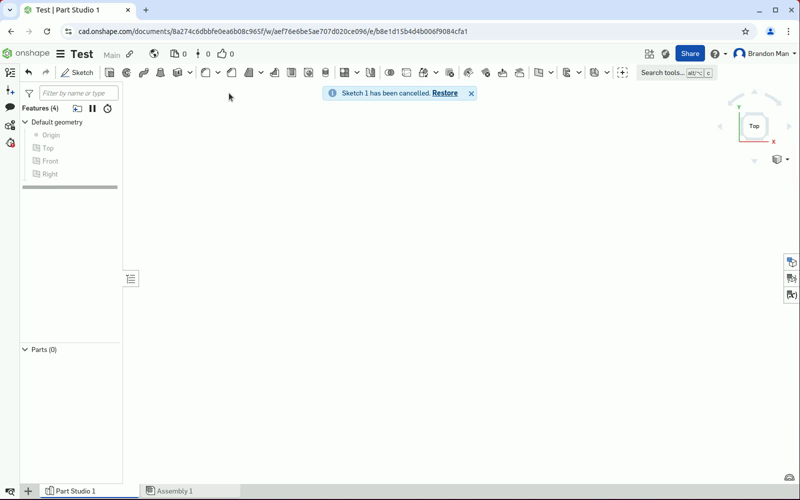
mouse_move(73, 352)
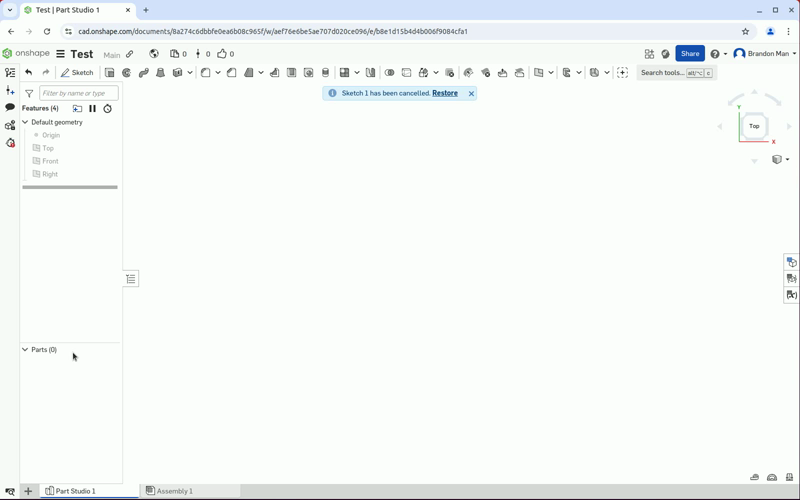
key(y)
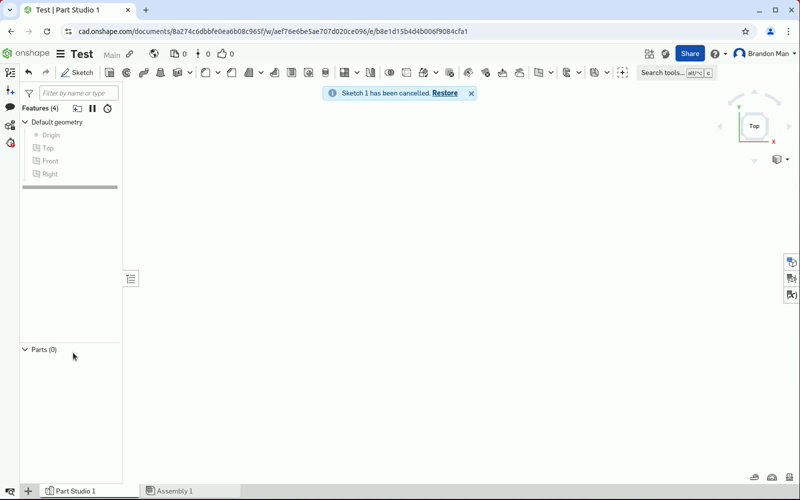
key(shift+p)
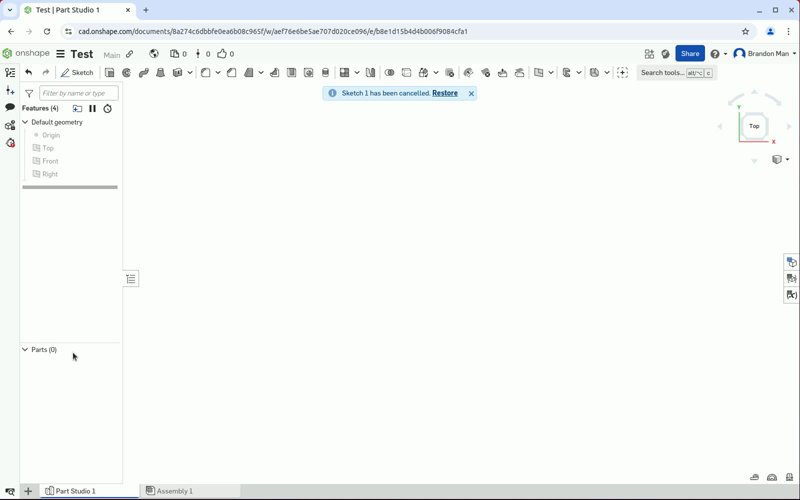
key(space)
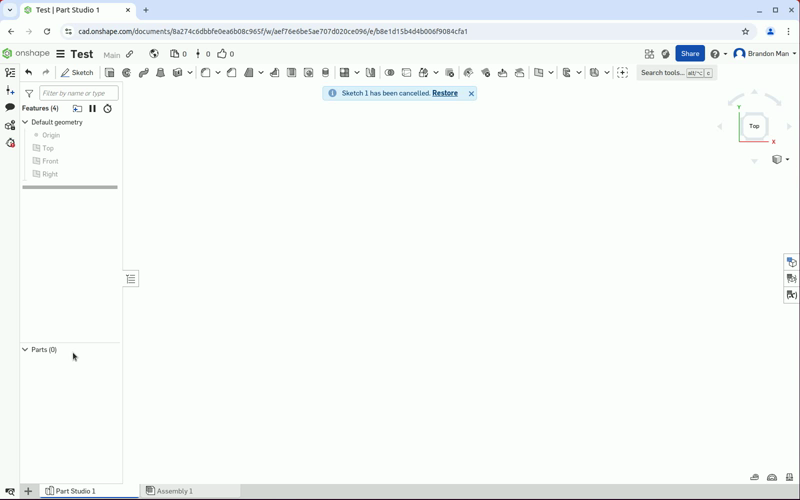
key_down(shift)
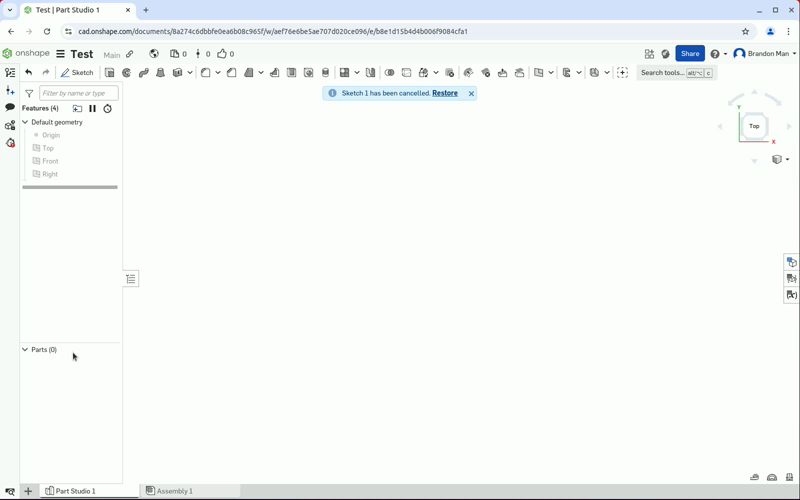
key(up)
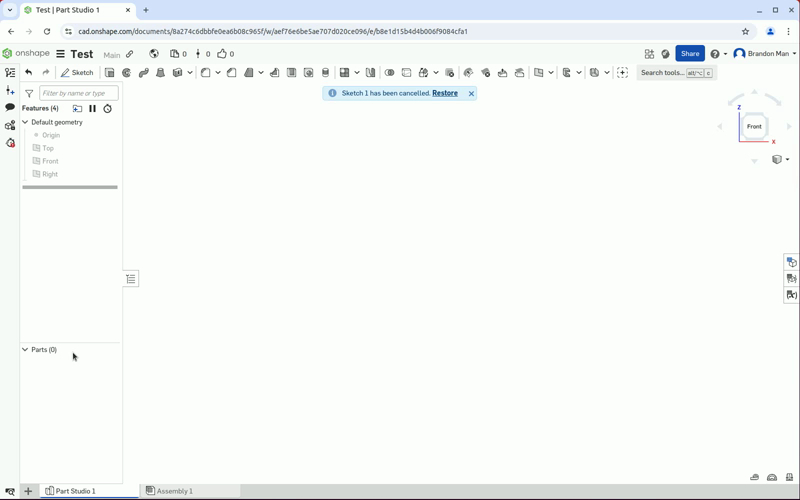
key_up(shift)
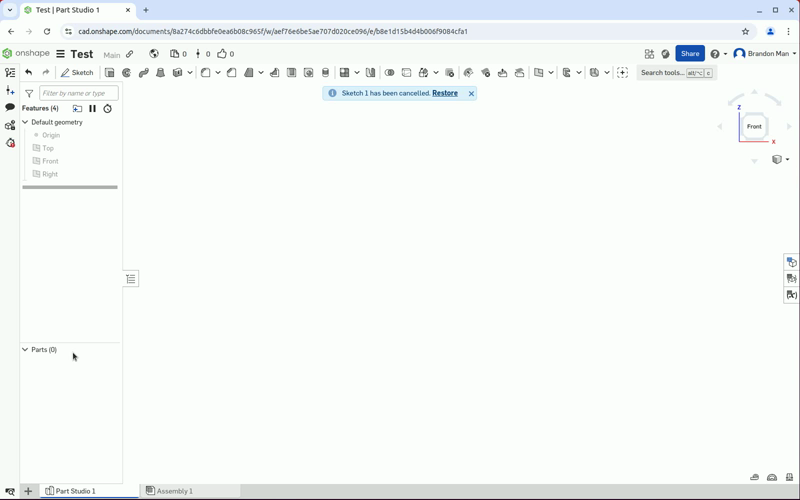
mouse_move(73, 352)
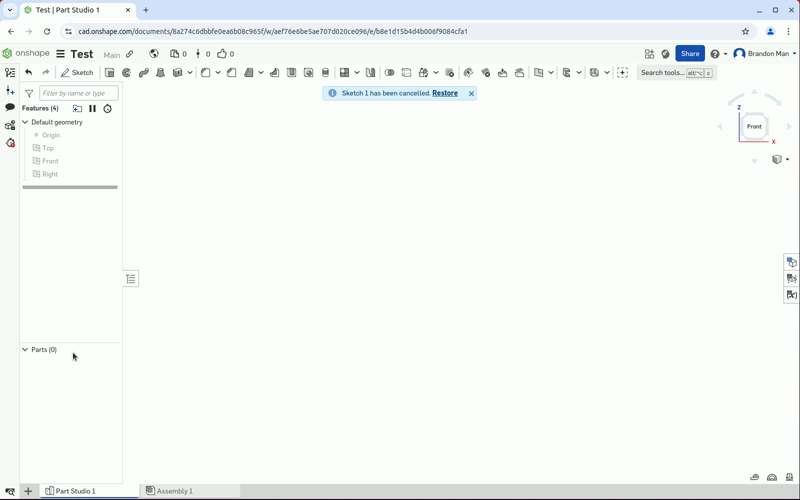
key(shift+y)
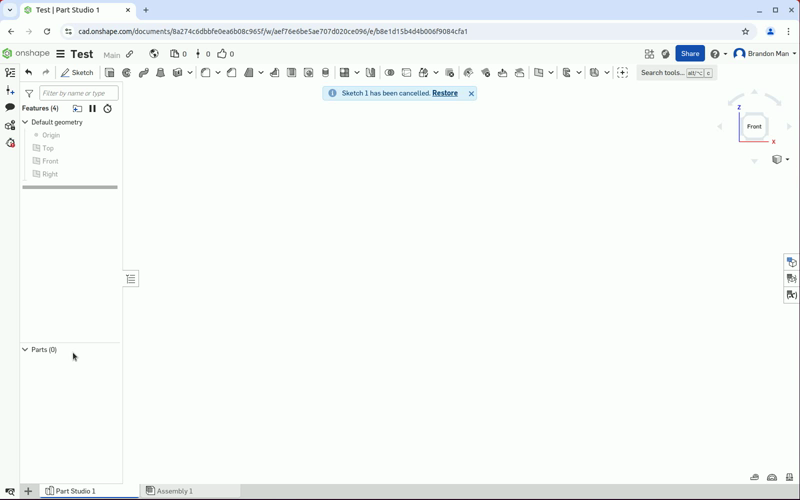
key(shift+s)
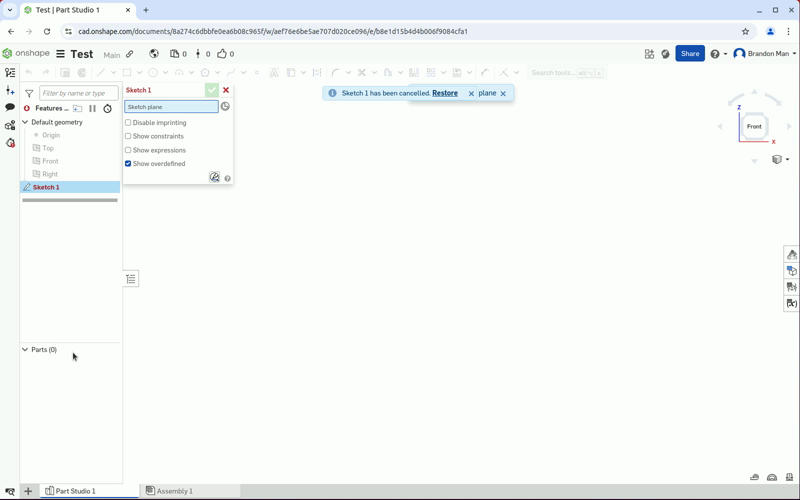
mouse_move(73, 163)
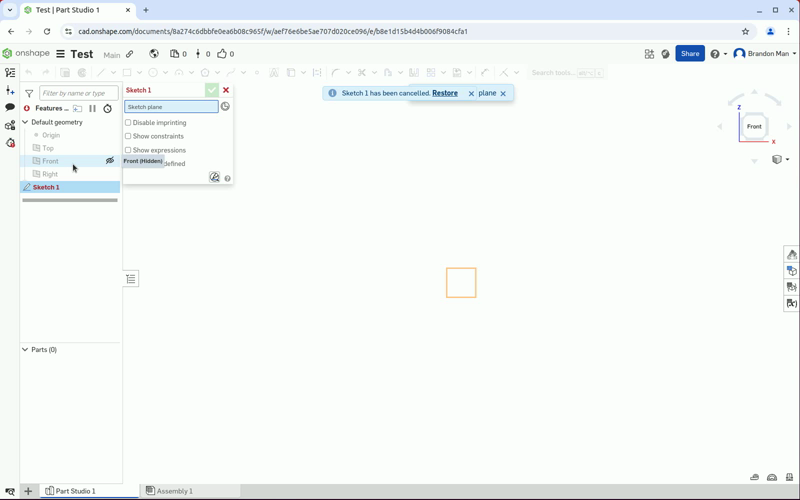
click(73, 163)
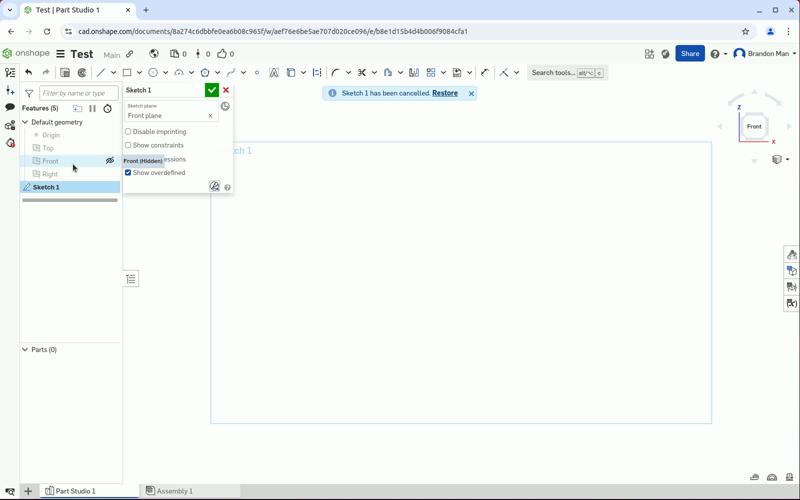
mouse_move(73, 352)
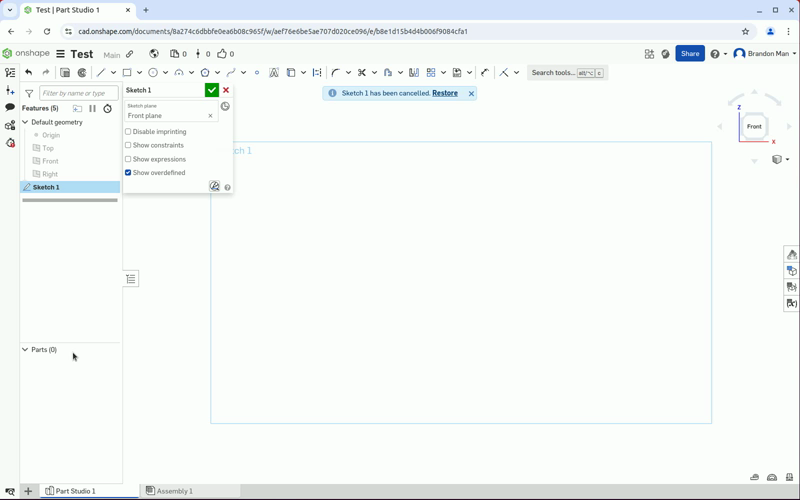
key(y)
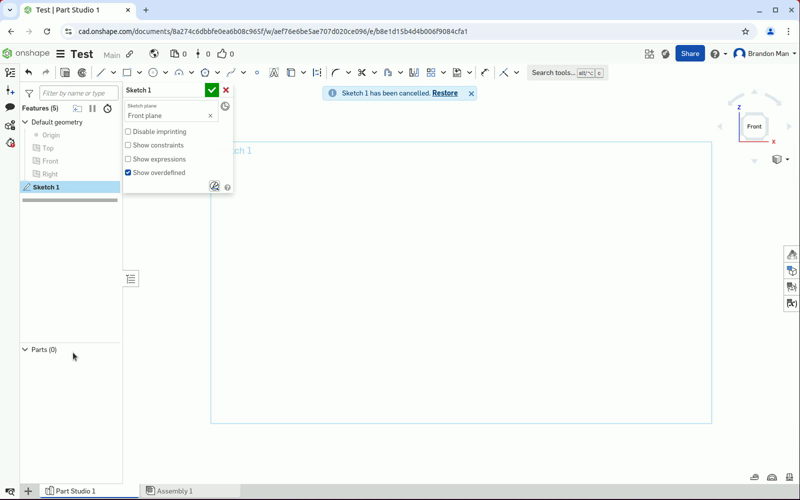
key(l)
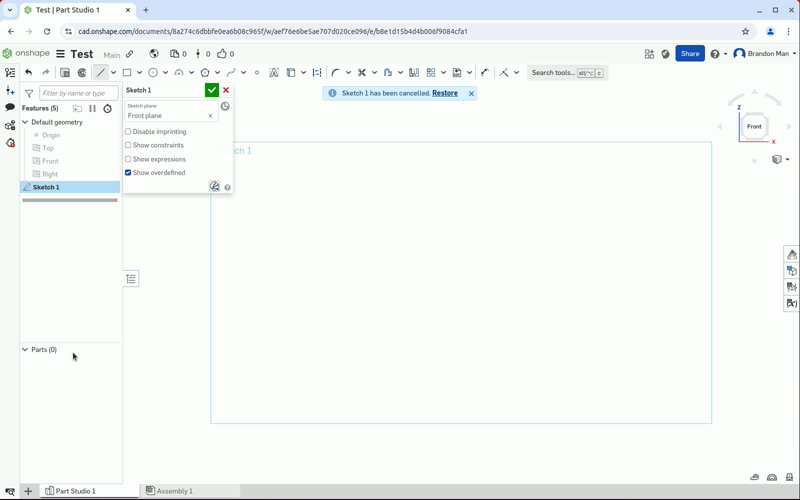
key_down(shift)
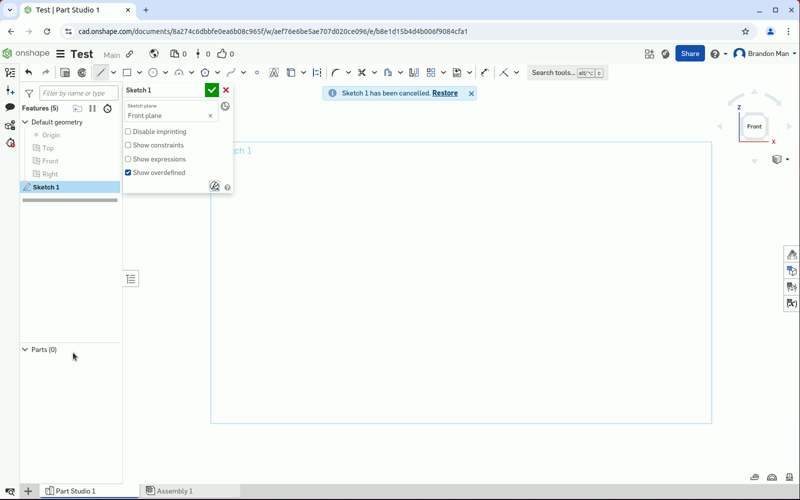
mouse_move(369, 274)
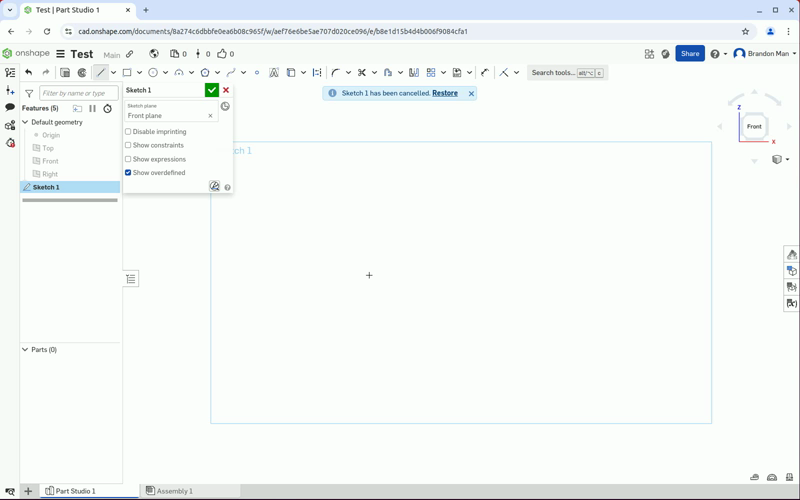
click(369, 274)
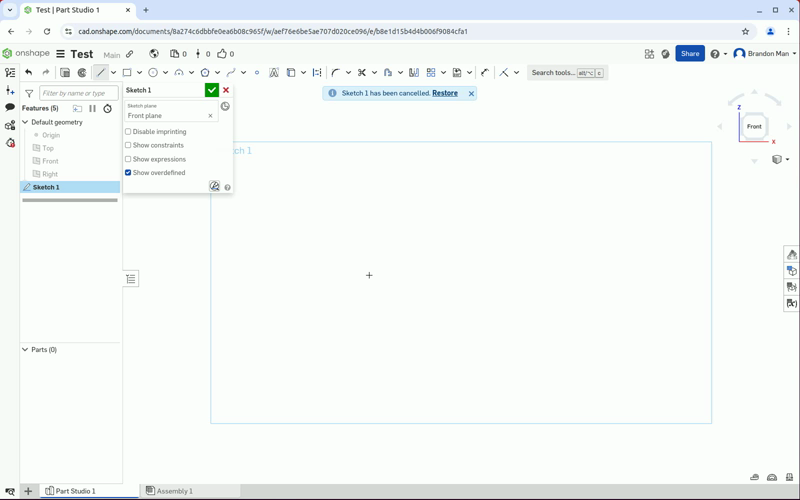
key_up(shift)
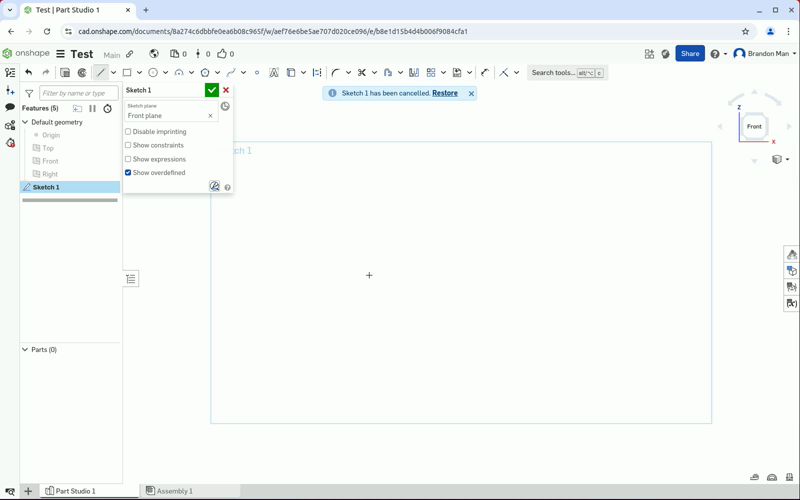
key_down(shift)
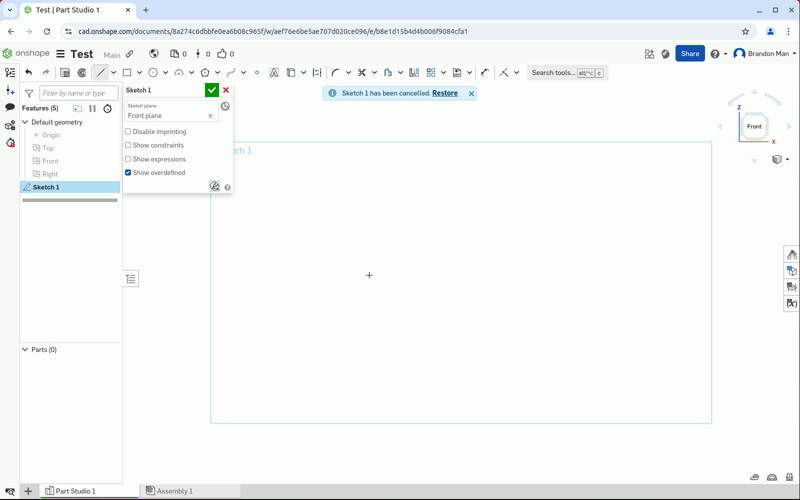
mouse_move(399, 274)
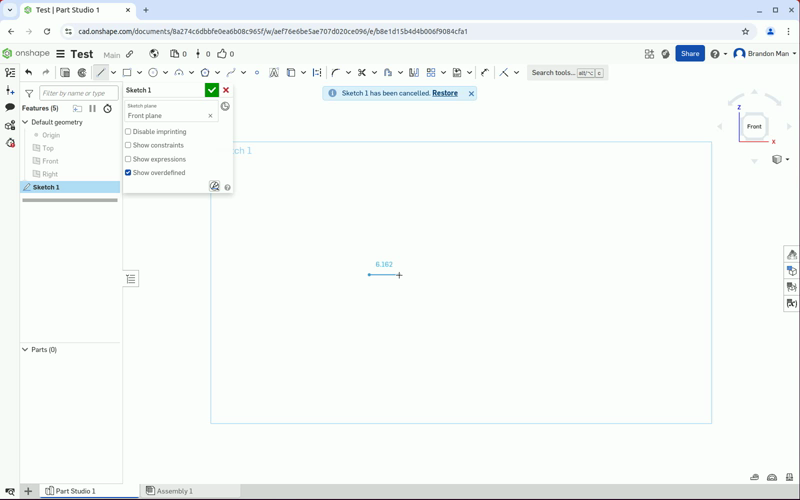
mouse_move(411, 274)
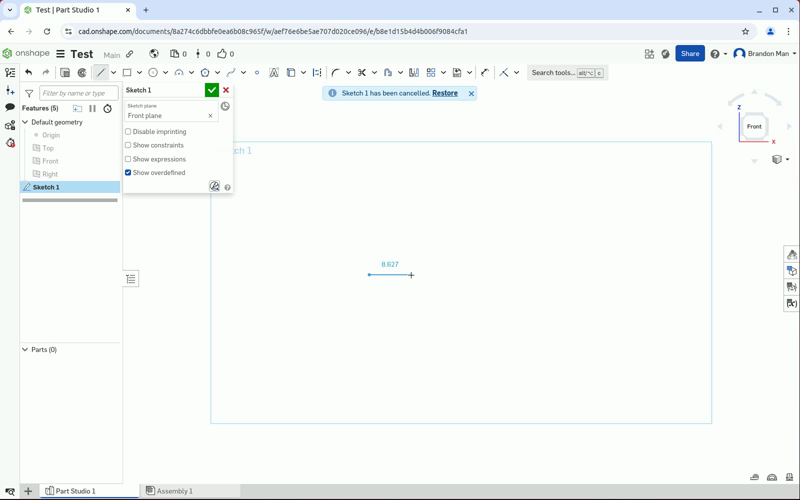
click(411, 274)
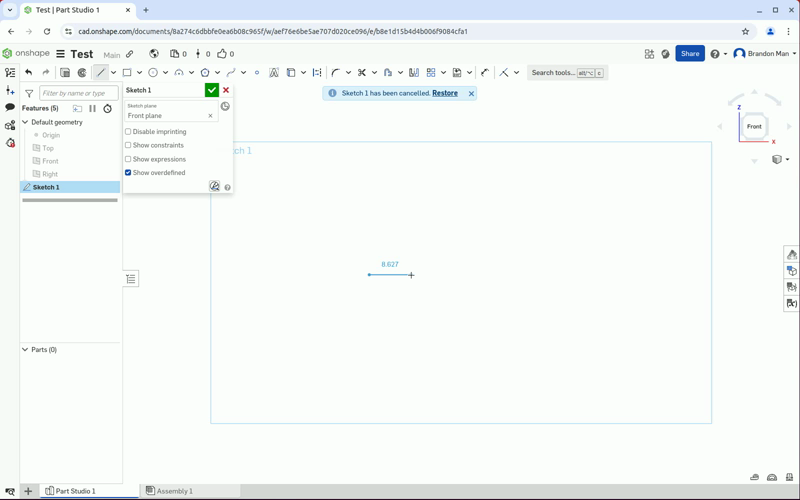
key_up(shift)
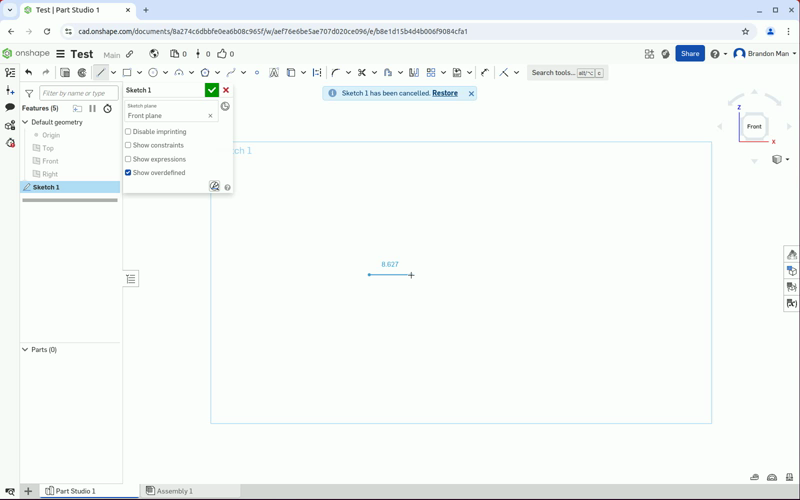
key_down(shift)
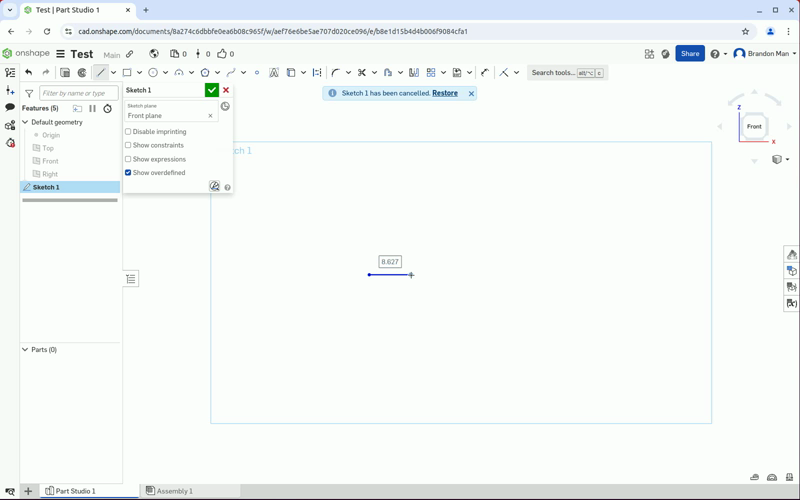
mouse_move(441, 274)
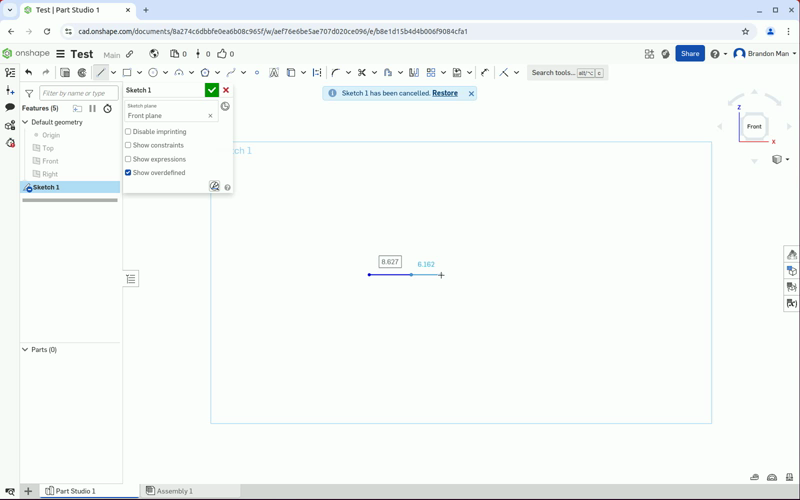
mouse_move(411, 223)
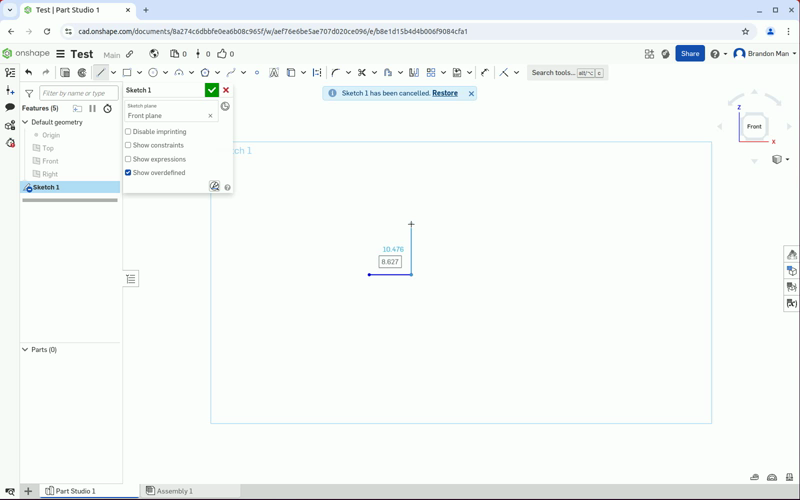
click(411, 223)
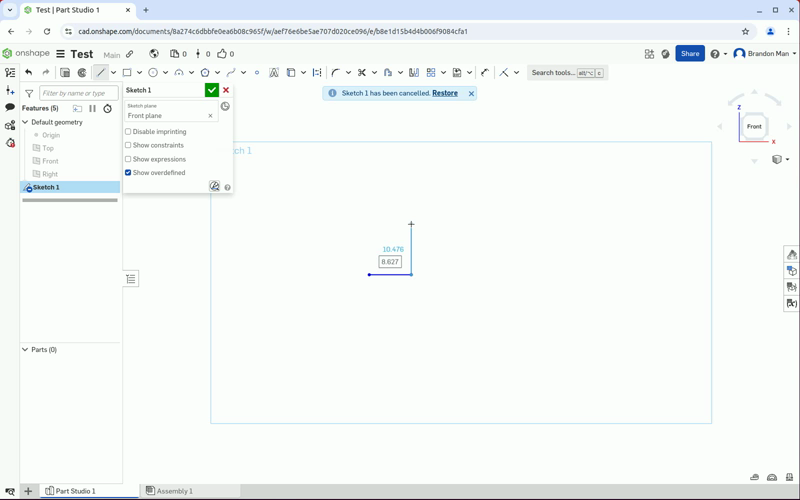
key_up(shift)
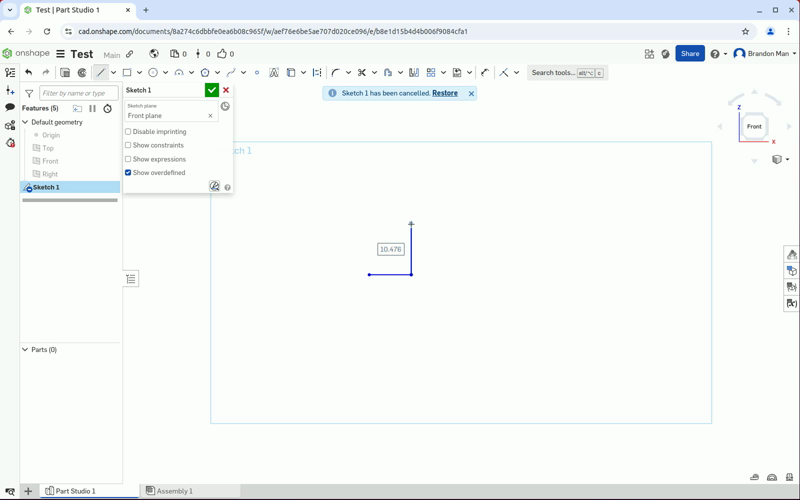
key_down(shift)
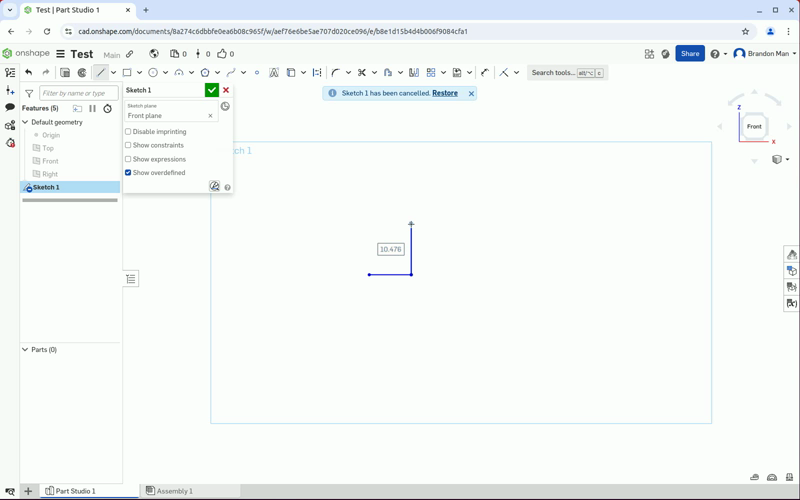
mouse_move(441, 223)
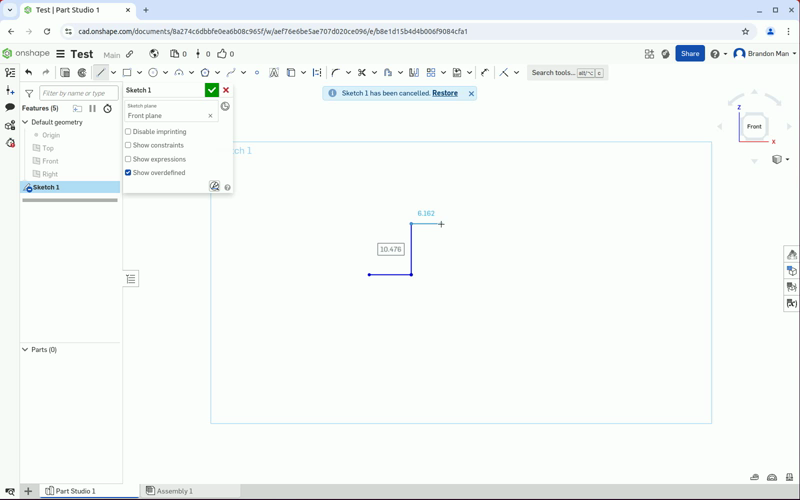
mouse_move(369, 223)
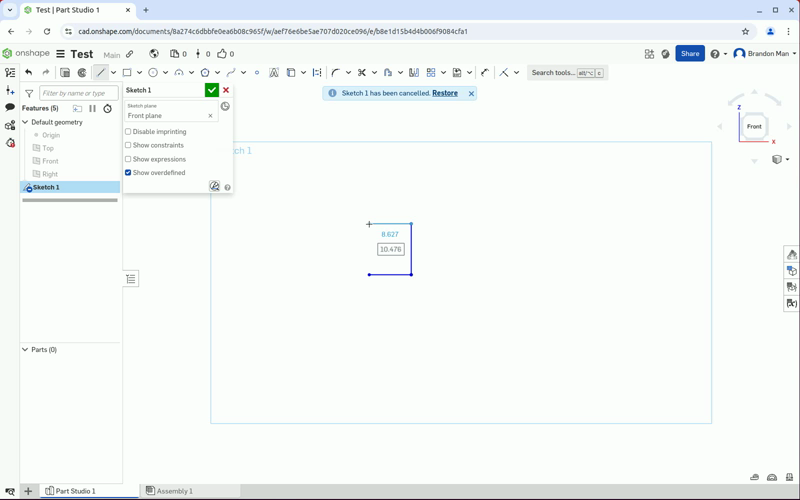
click(369, 223)
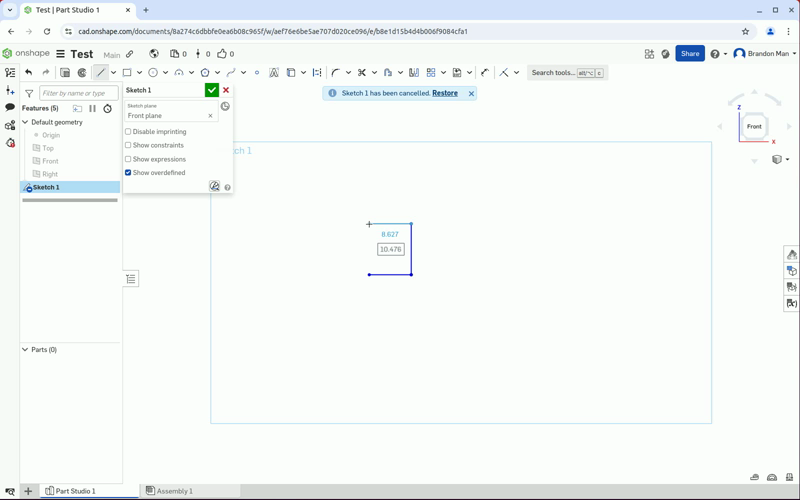
key_up(shift)
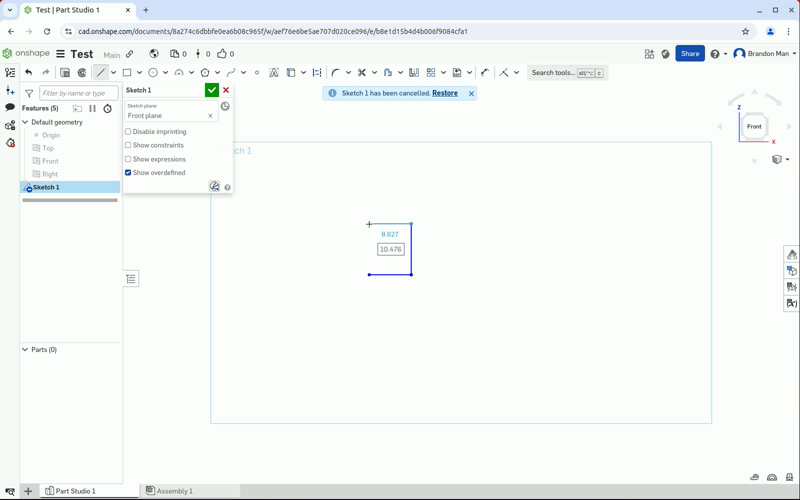
mouse_move(399, 223)
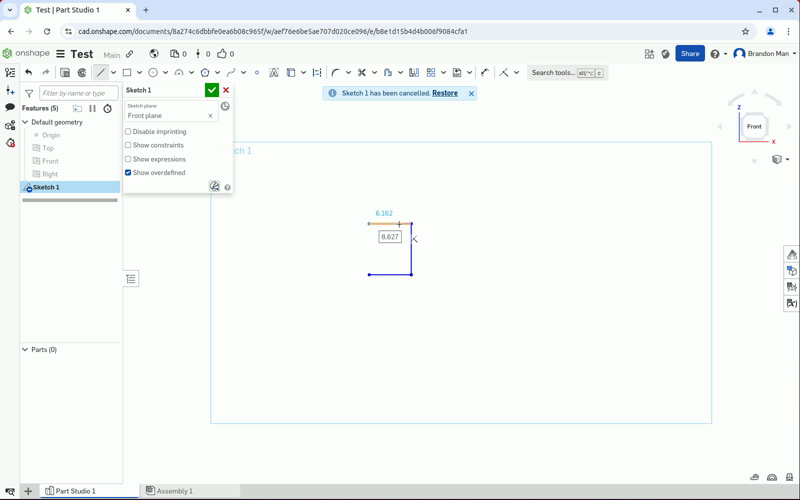
key_down(shift)
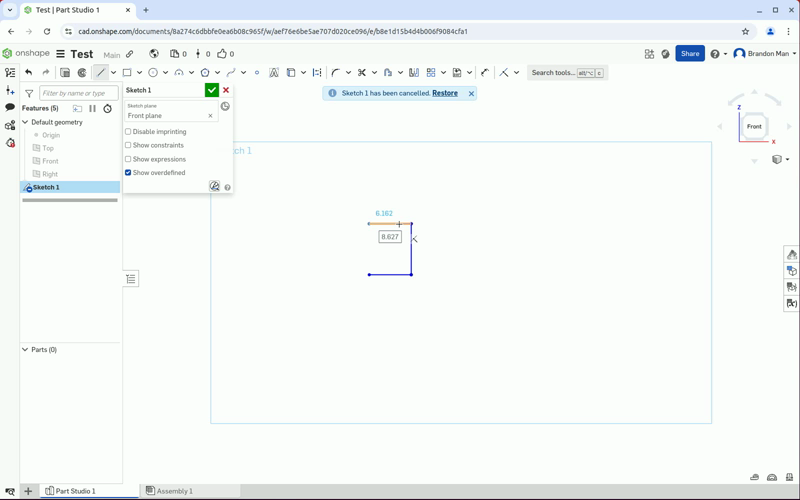
mouse_move(369, 274)
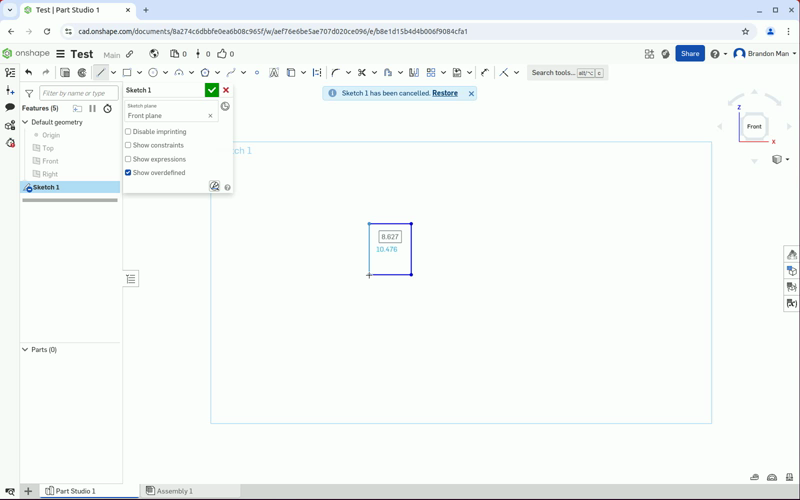
key_up(shift)
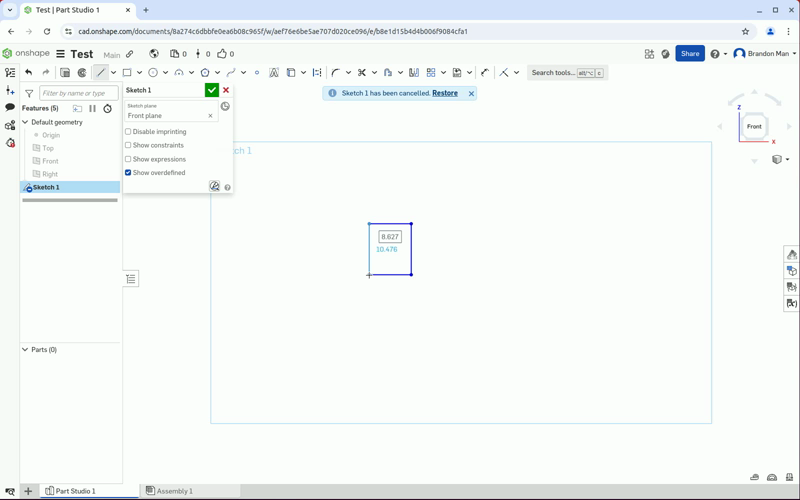
click(369, 274)
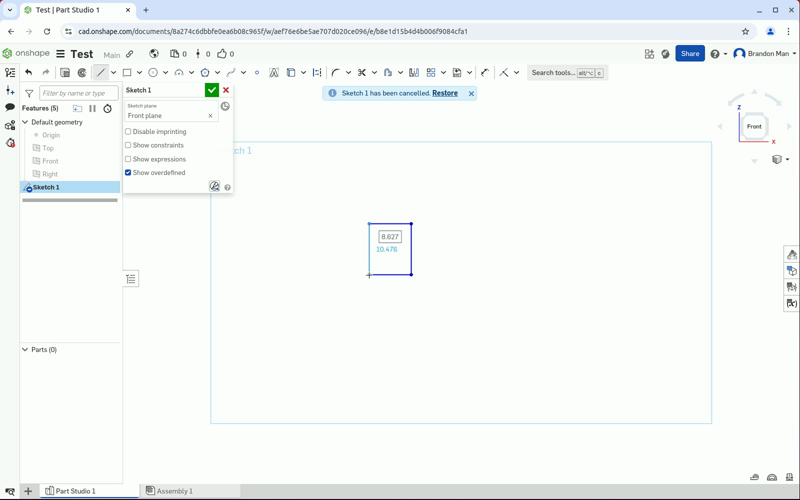
key(esc)
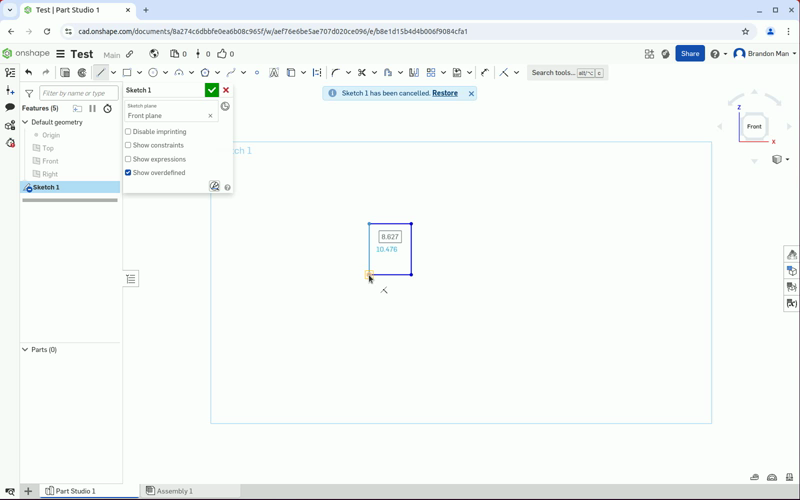
mouse_move(390, 239)
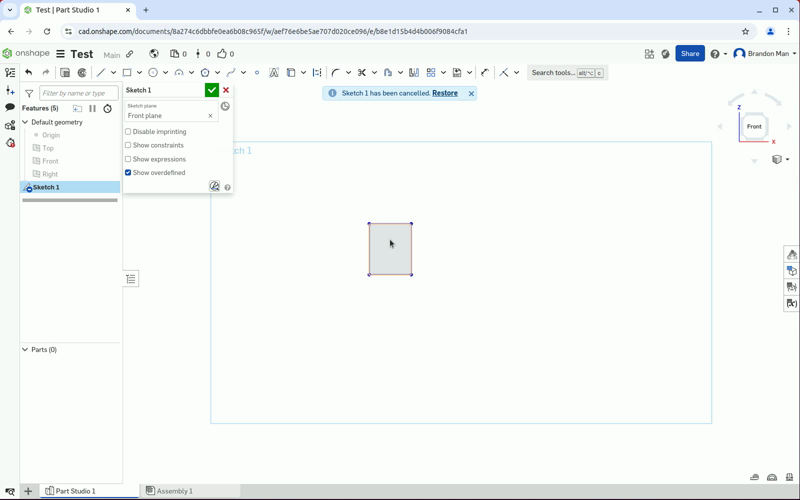
click(390, 239)
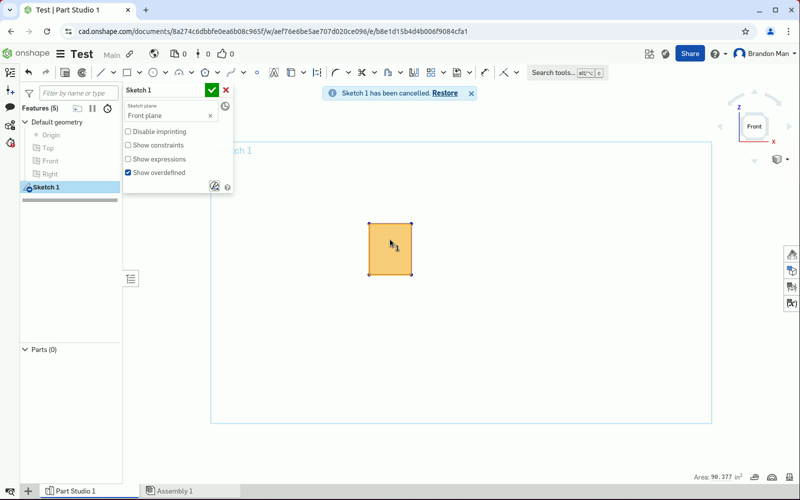
mouse_move(73, 352)
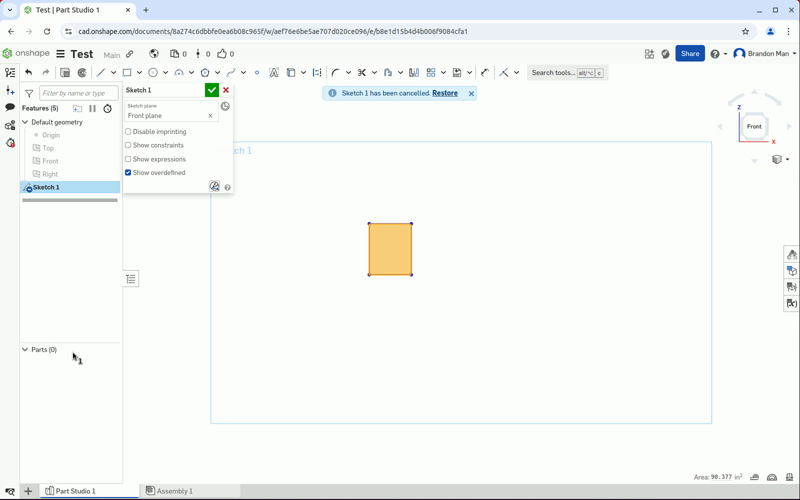
key(shift+y)
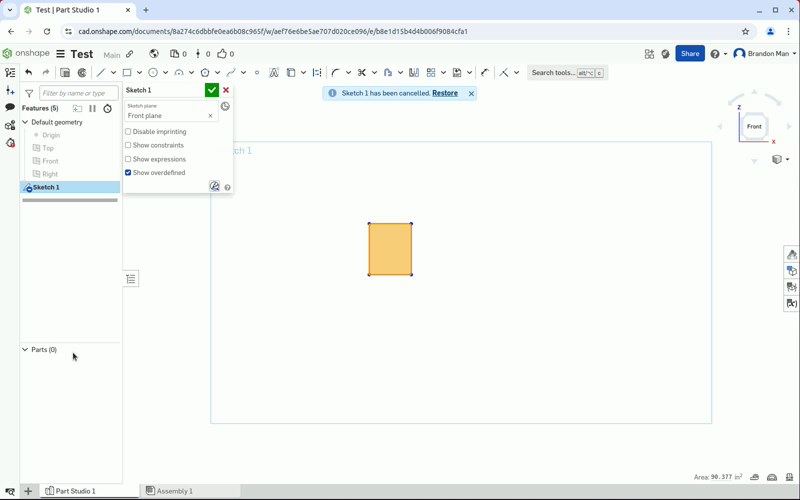
key(shift+e)
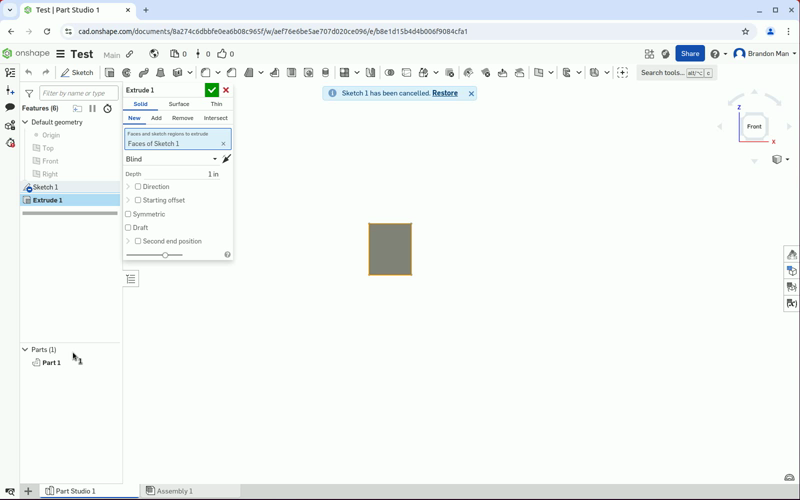
mouse_move(143, 106)
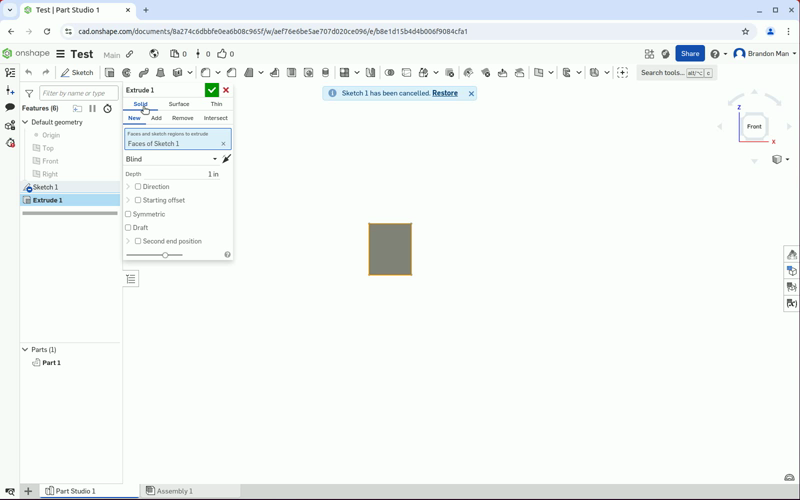
click(143, 106)
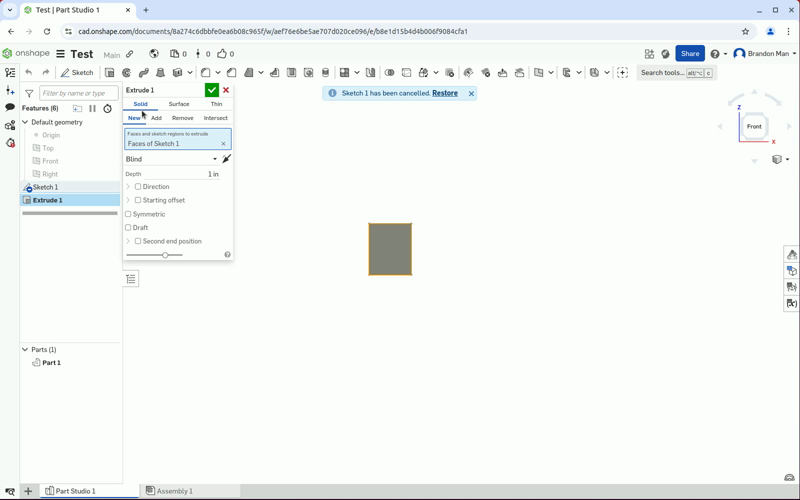
mouse_move(137, 120)
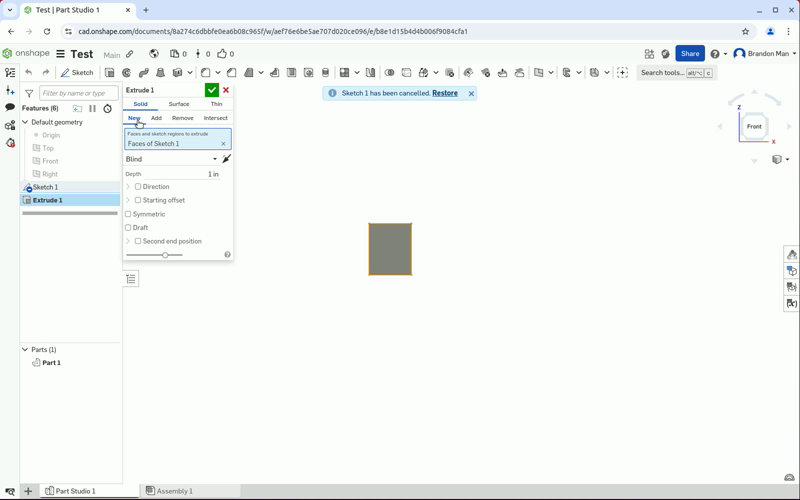
click(137, 120)
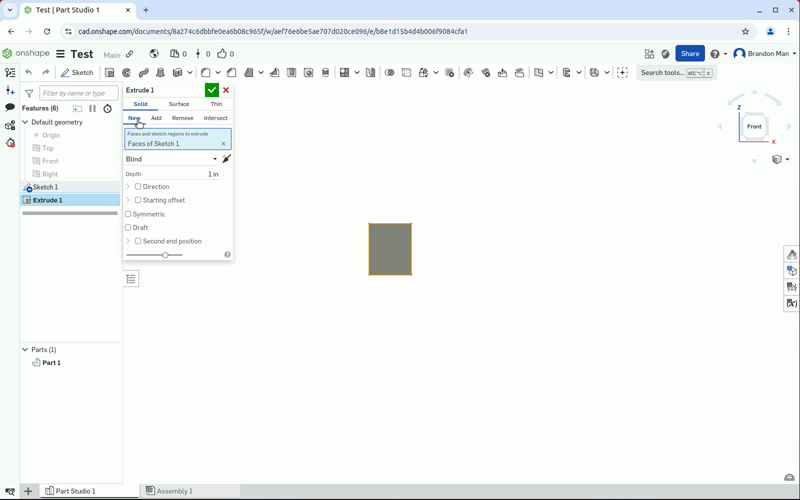
key(tab, 4)
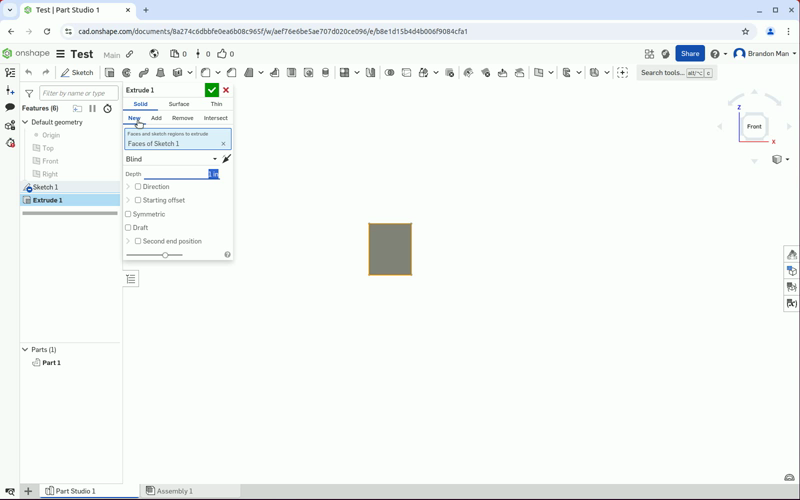
text(3.851)
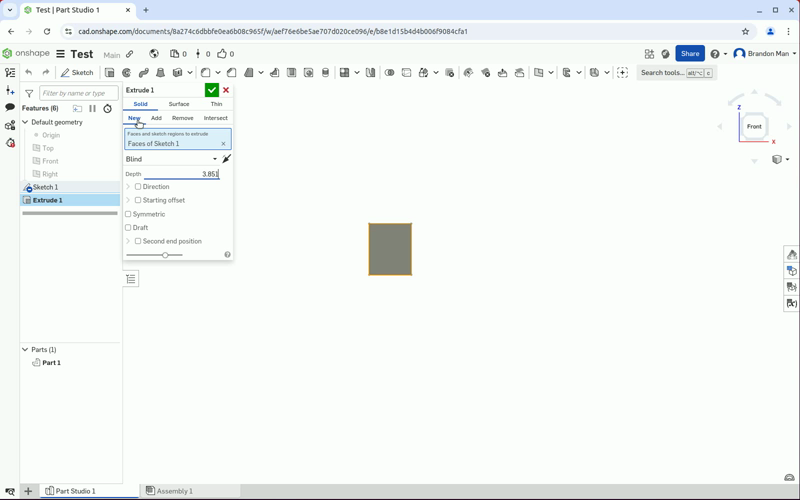
key(enter)
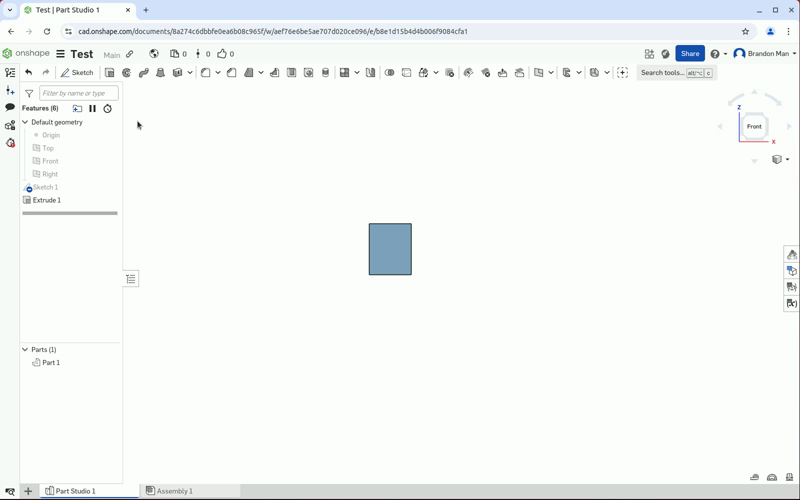
key(shift+h)
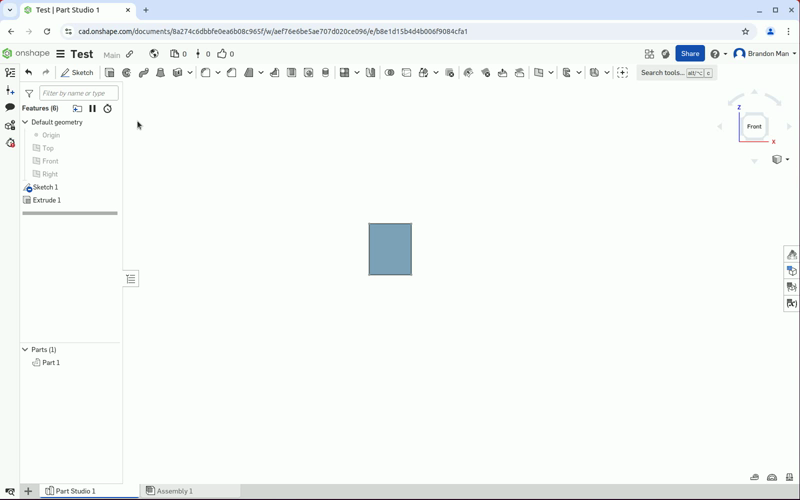
key(shift+h)
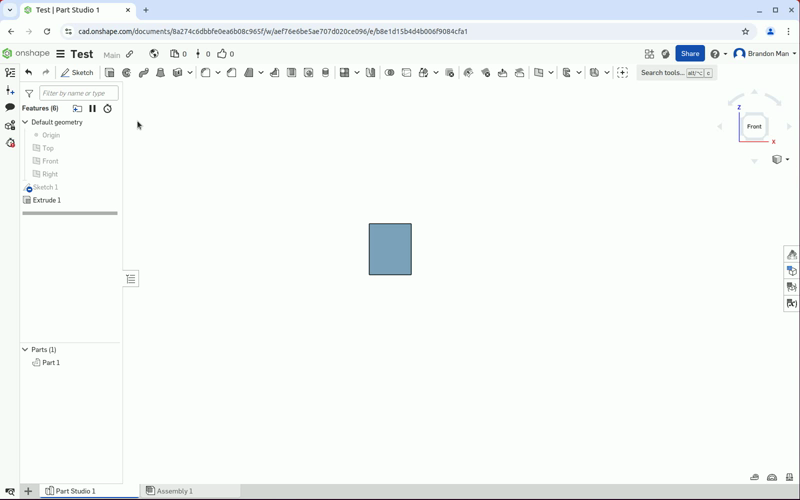
mouse_move(73, 189)
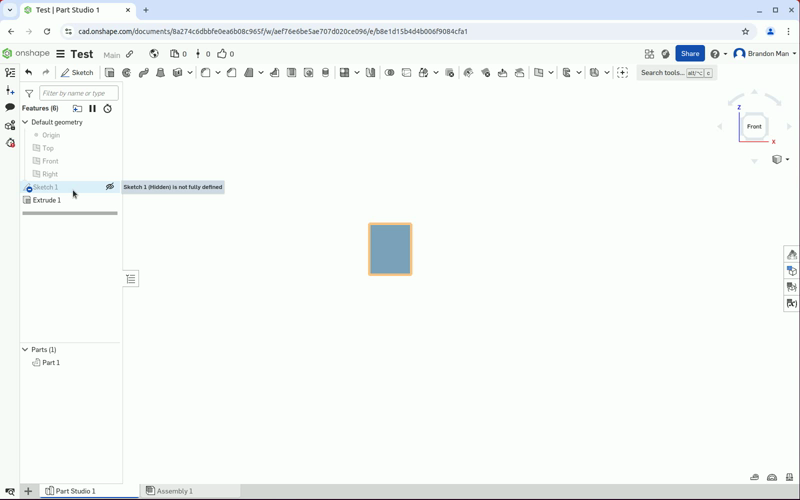
click(73, 189)
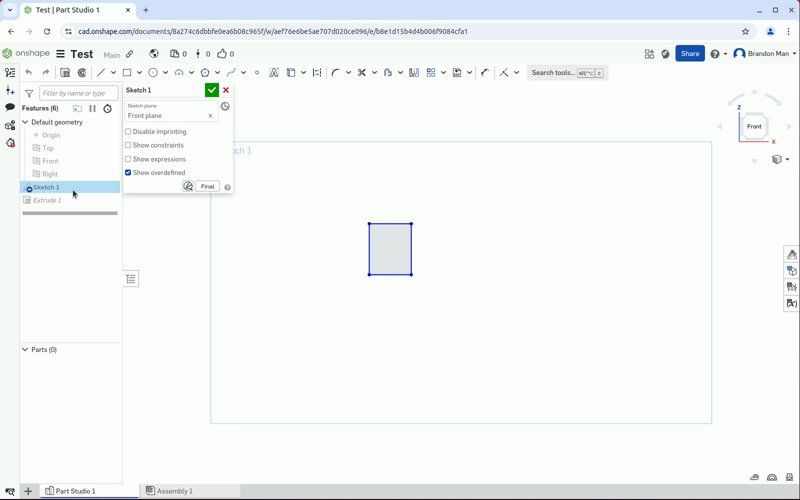
mouse_move(229, 92)
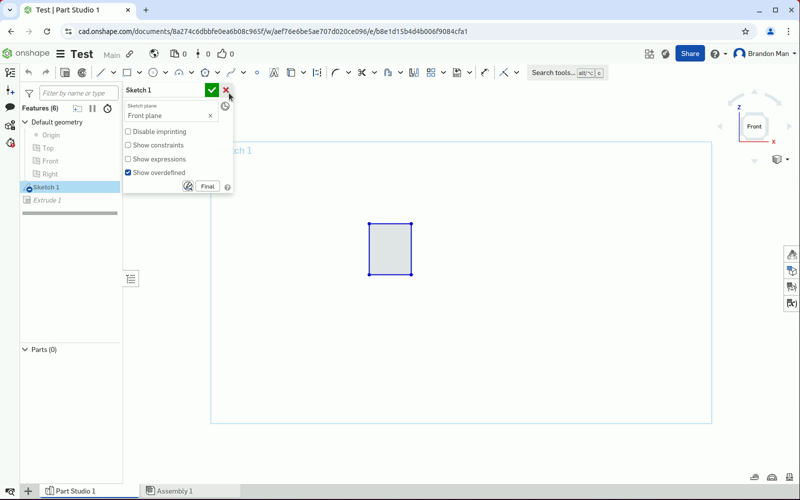
click(229, 92)
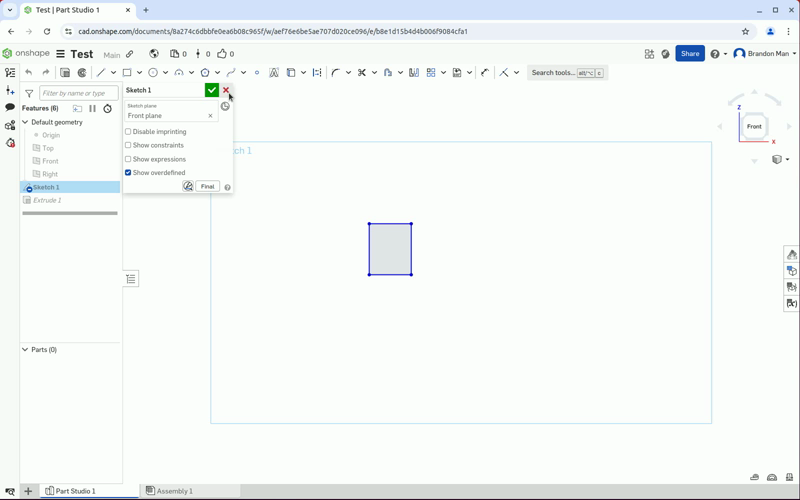
key(shift+s)
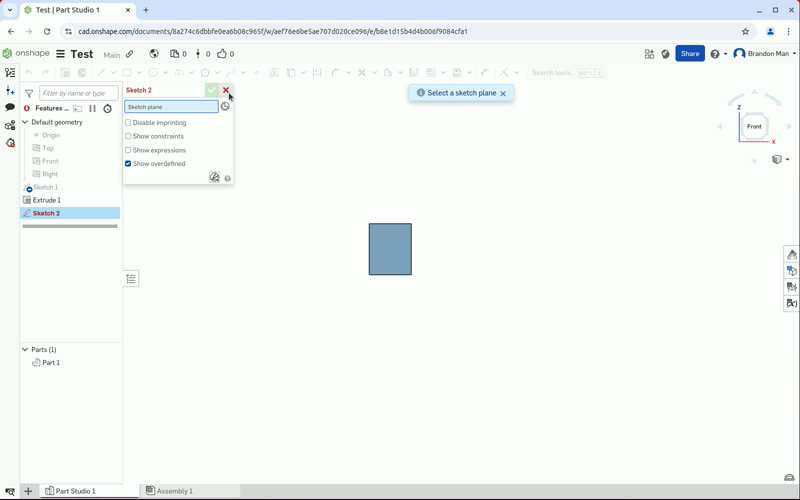
mouse_move(73, 163)
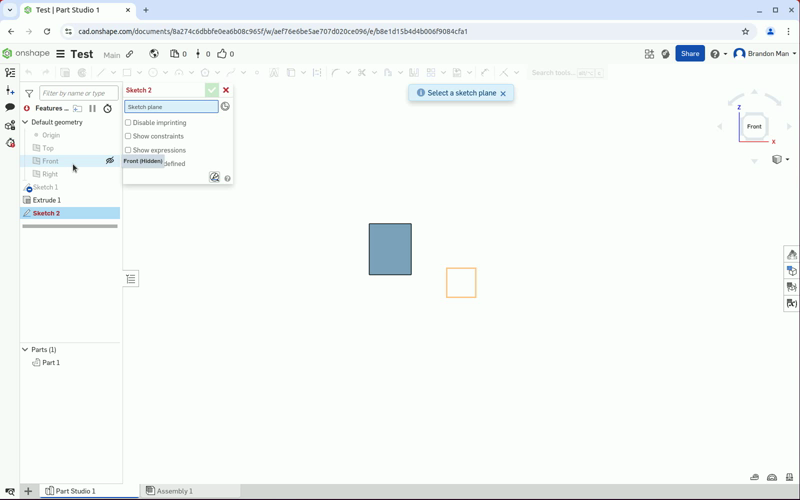
click(73, 163)
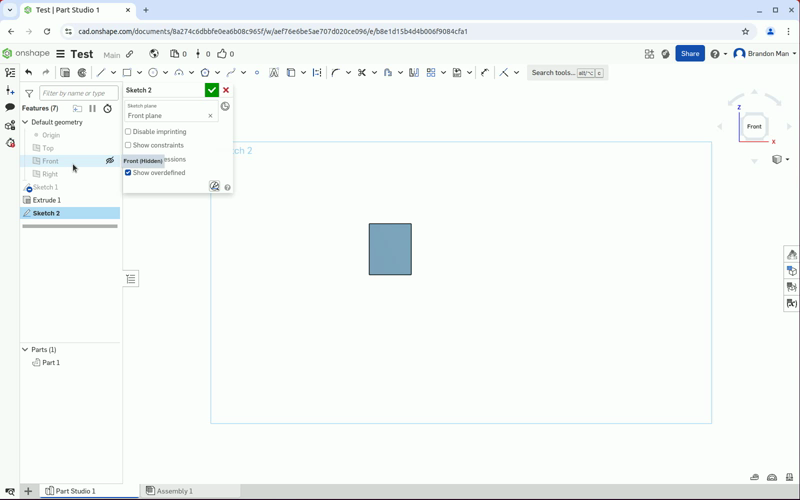
mouse_move(73, 352)
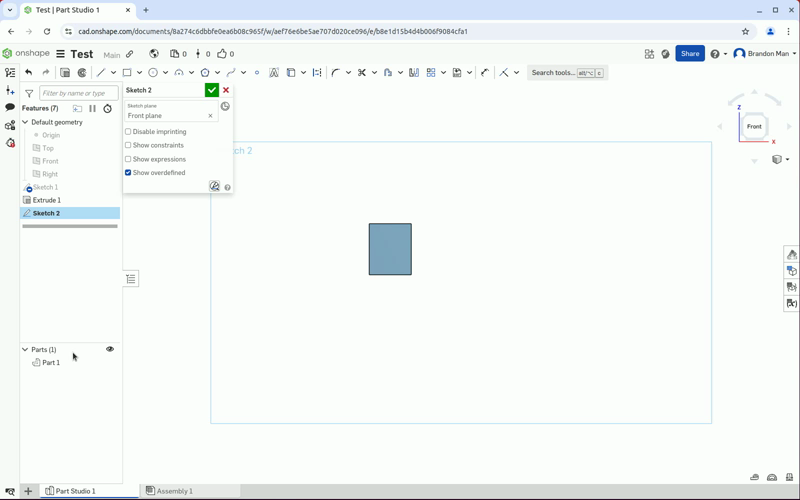
key(y)
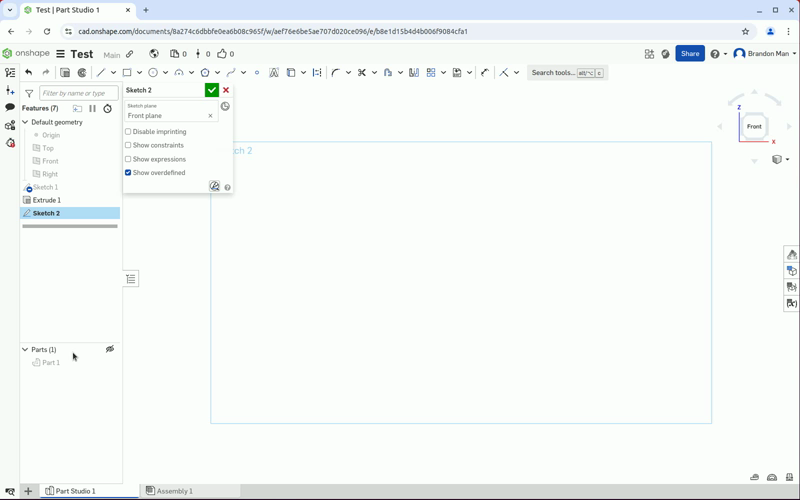
key(l)
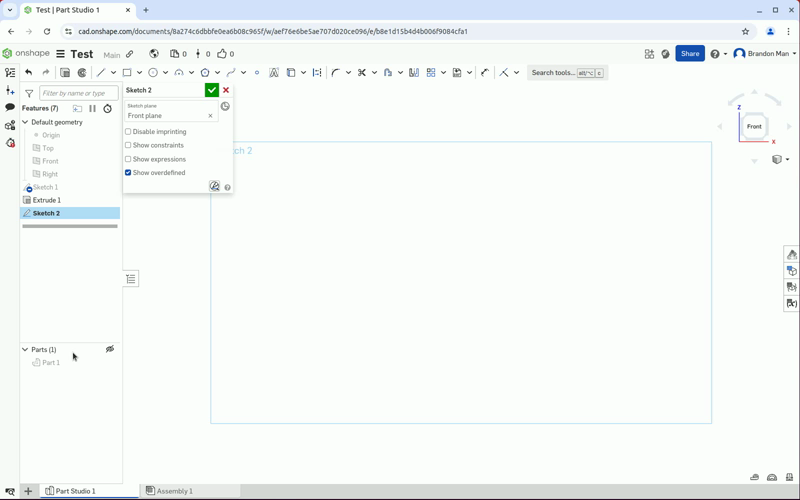
key_down(shift)
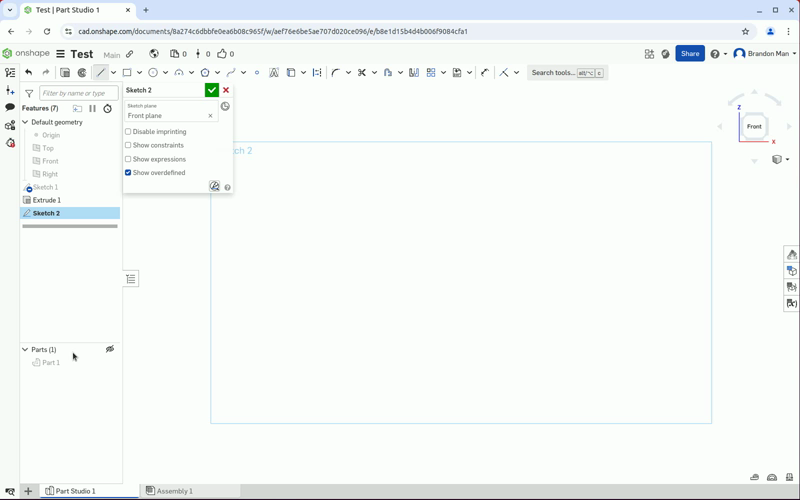
mouse_move(460, 250)
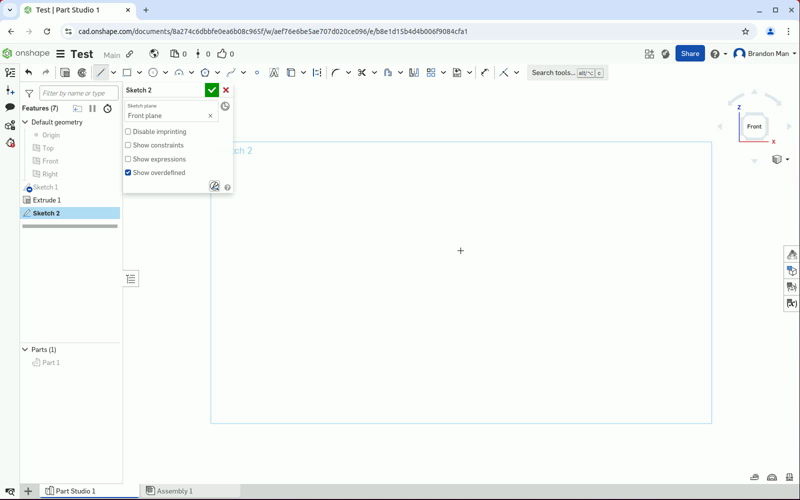
click(460, 250)
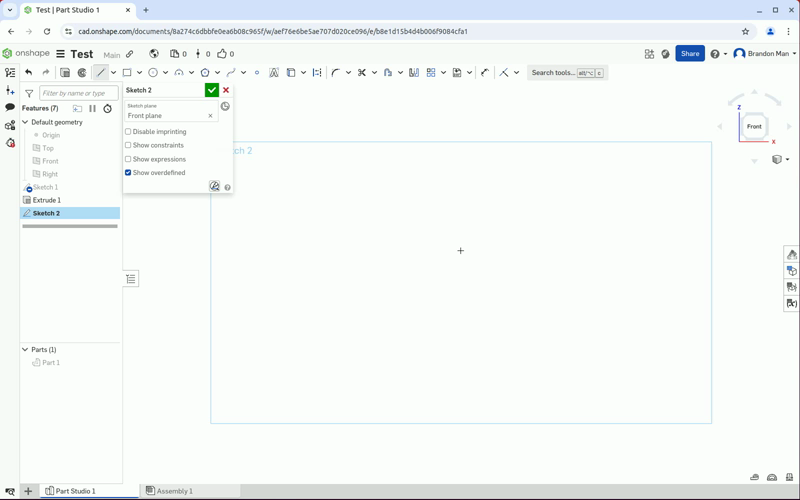
key_up(shift)
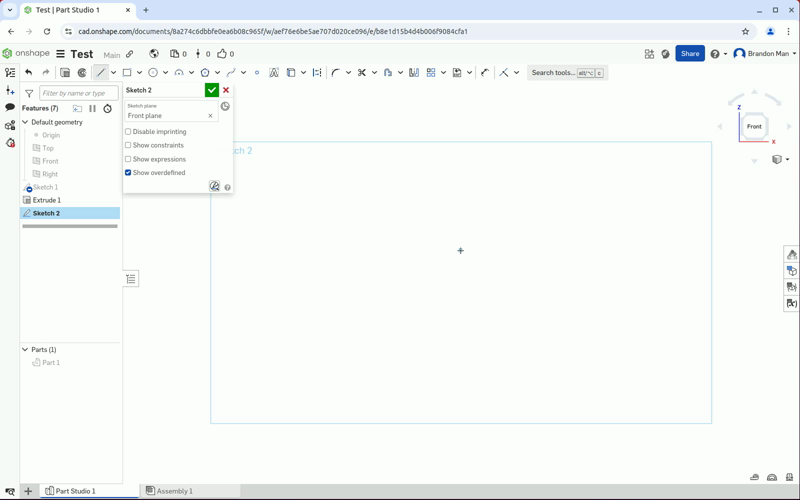
key_down(shift)
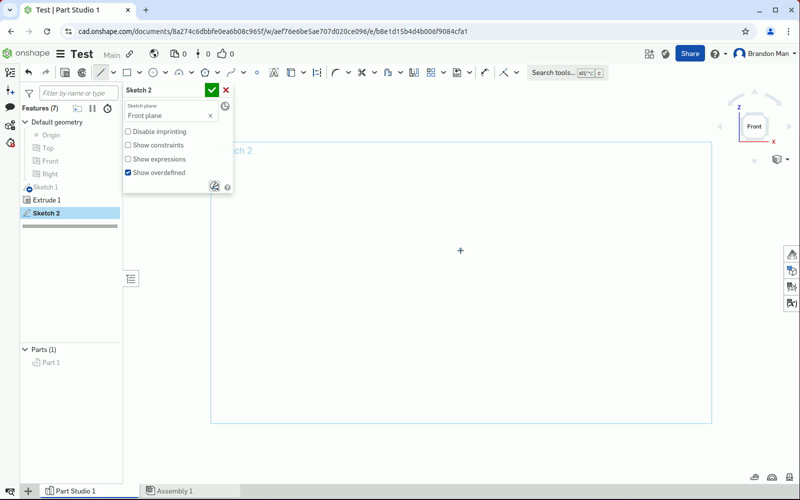
mouse_move(490, 250)
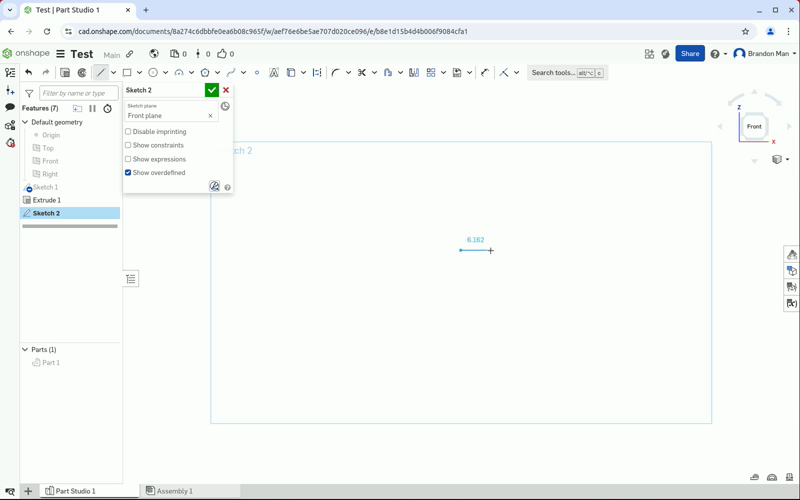
mouse_move(498, 250)
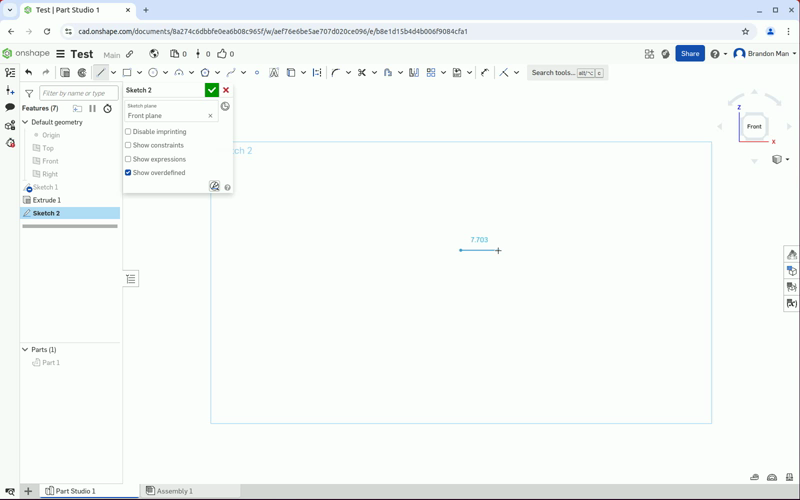
click(498, 250)
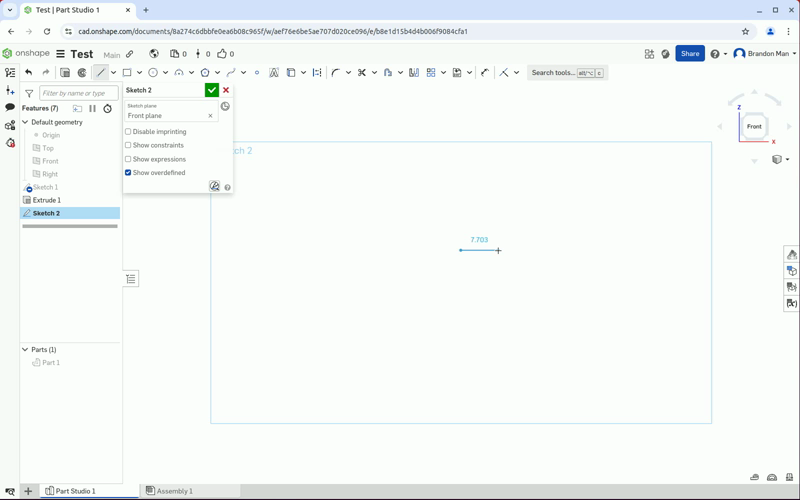
key_up(shift)
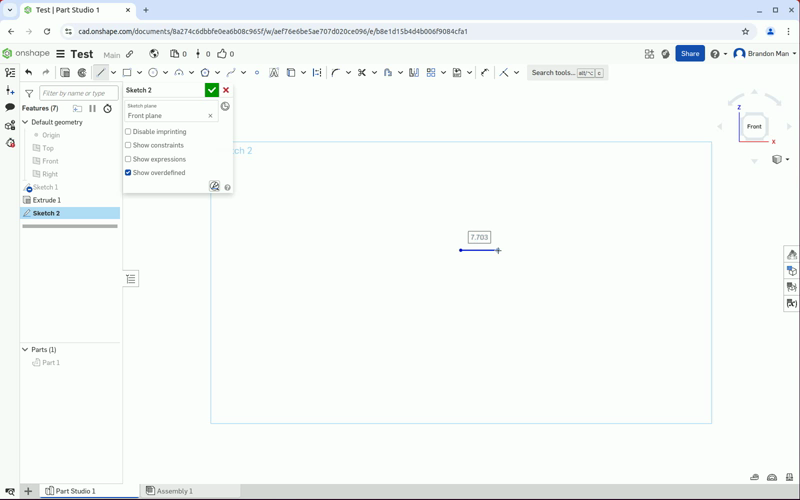
key_down(shift)
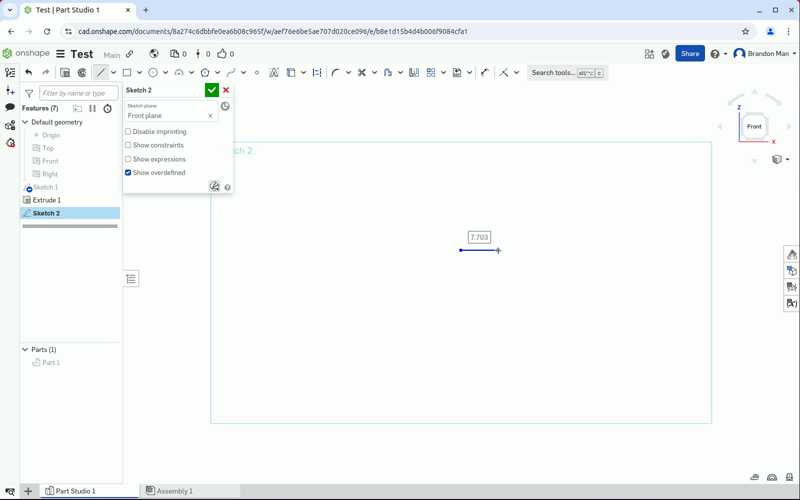
mouse_move(528, 250)
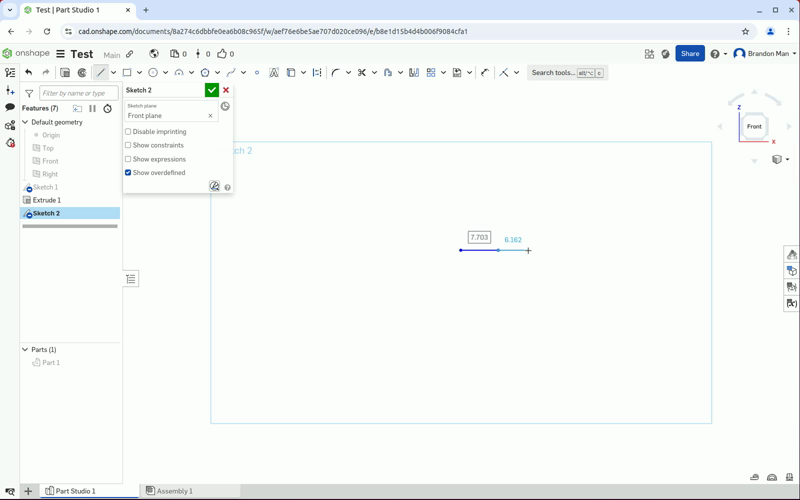
mouse_move(498, 218)
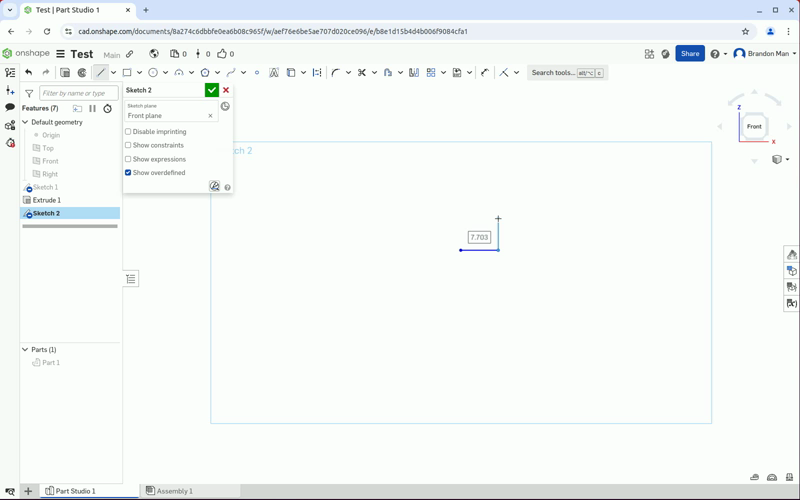
click(498, 218)
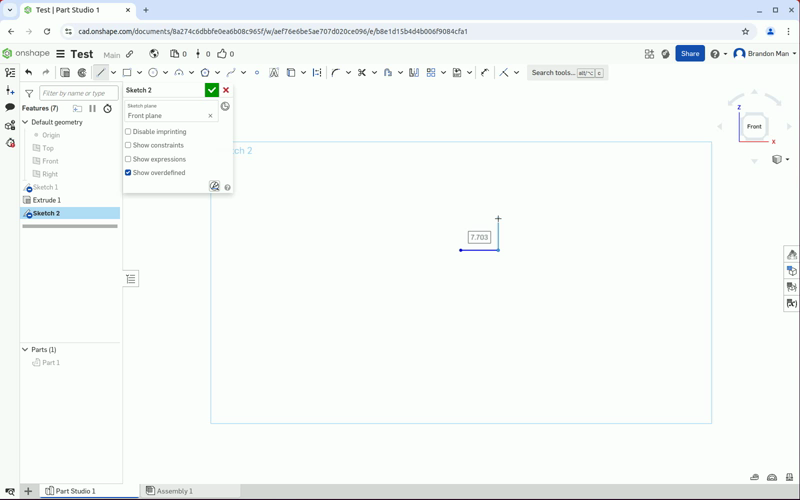
key_up(shift)
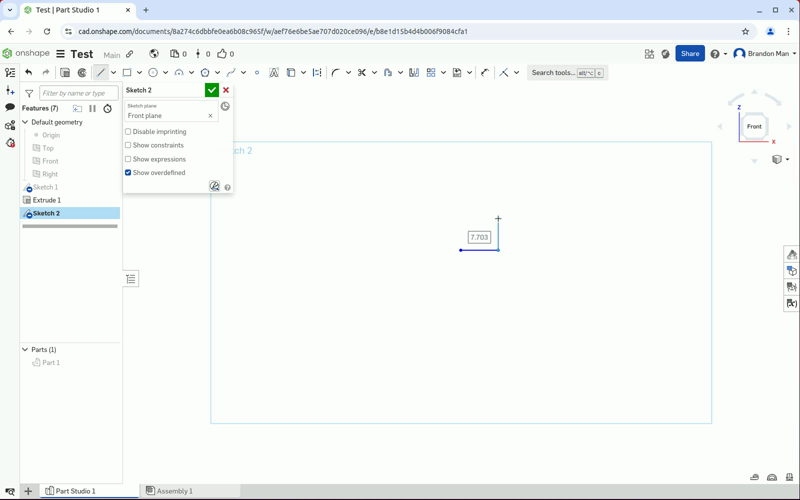
key_down(shift)
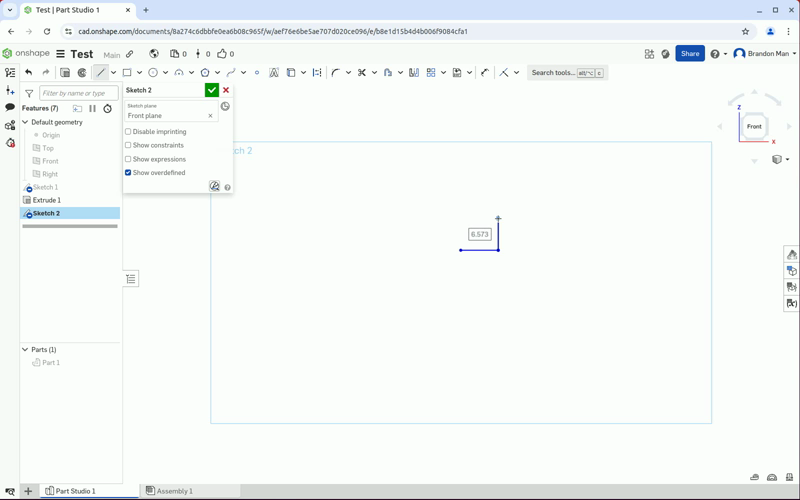
mouse_move(528, 218)
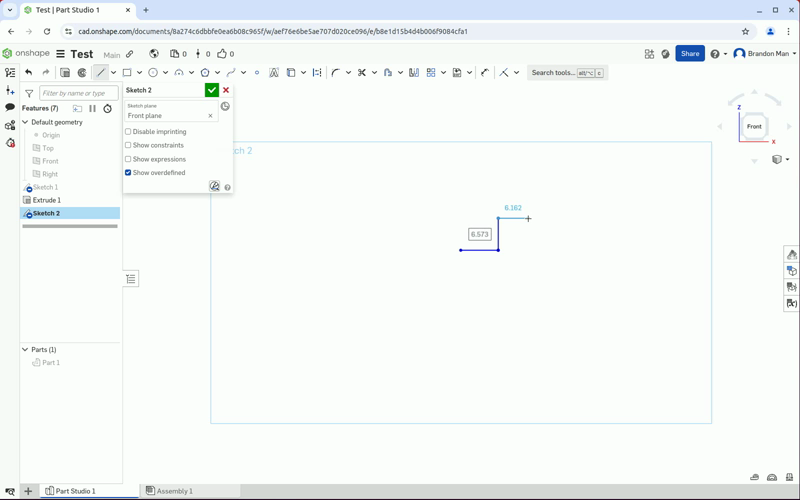
mouse_move(460, 218)
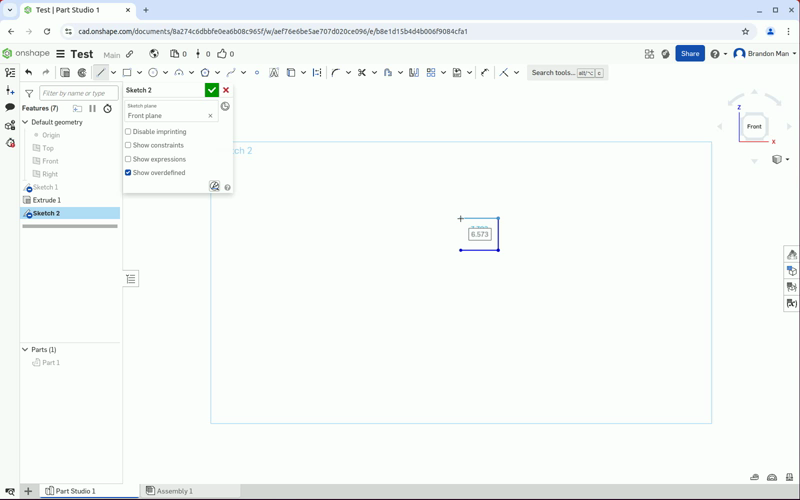
click(460, 218)
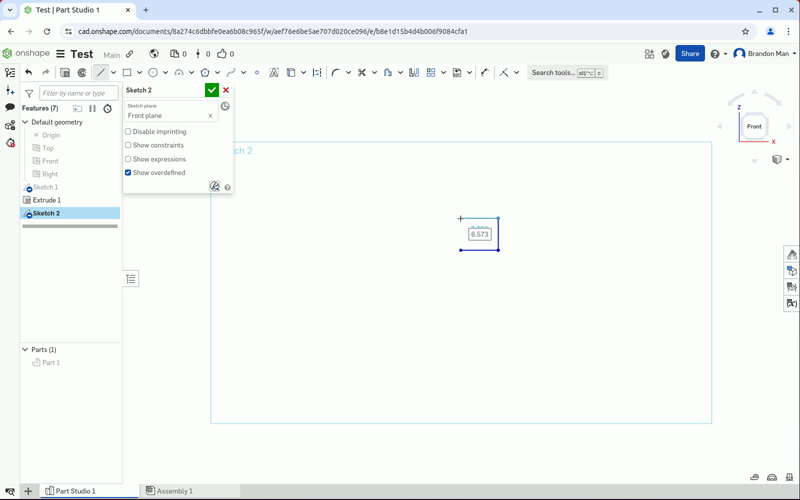
key_up(shift)
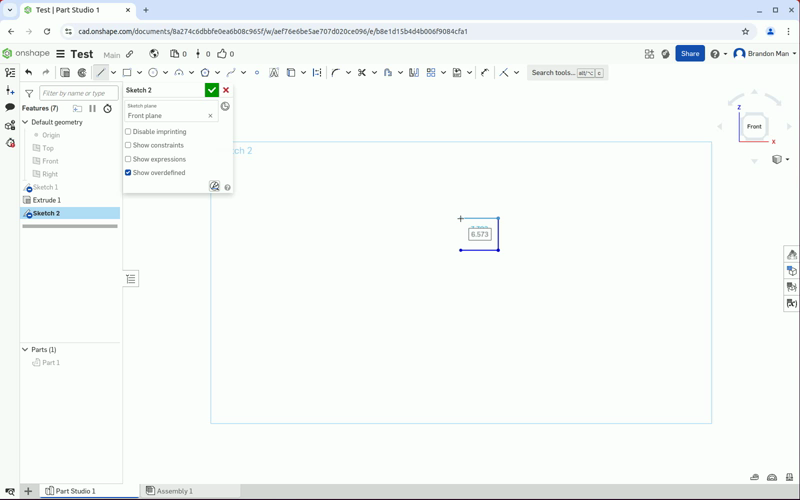
mouse_move(490, 218)
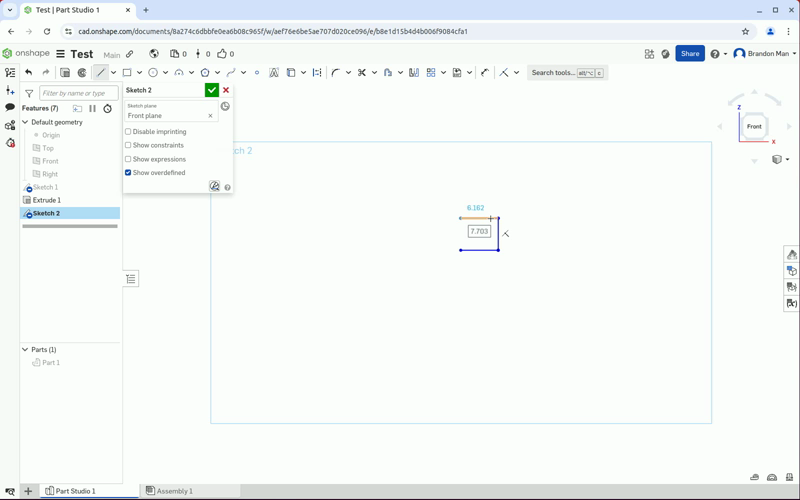
key_down(shift)
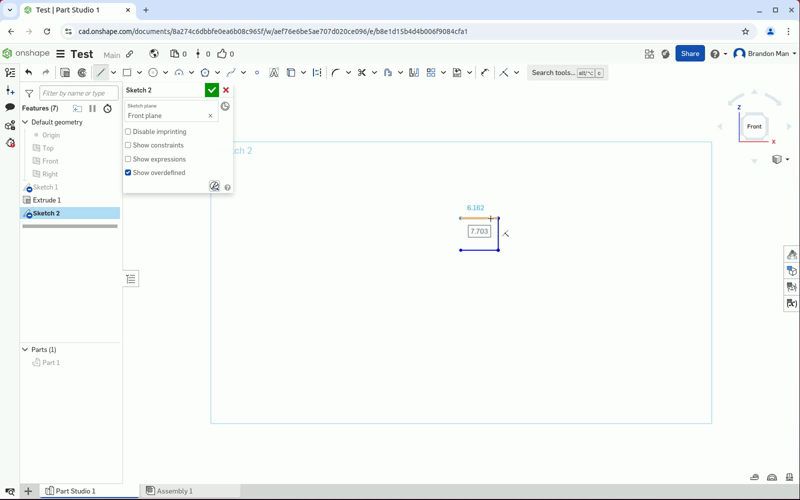
mouse_move(460, 250)
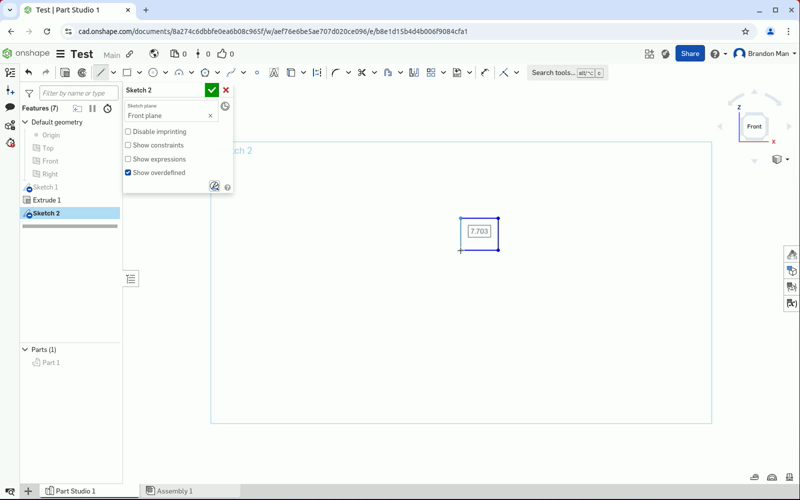
key_up(shift)
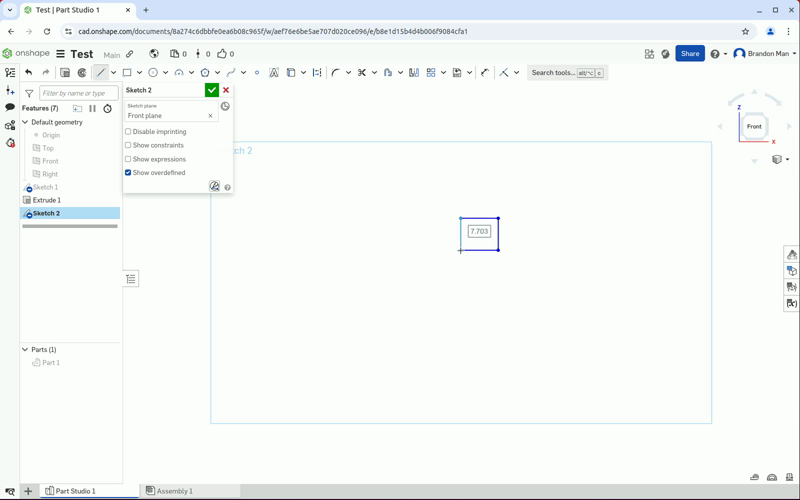
click(460, 250)
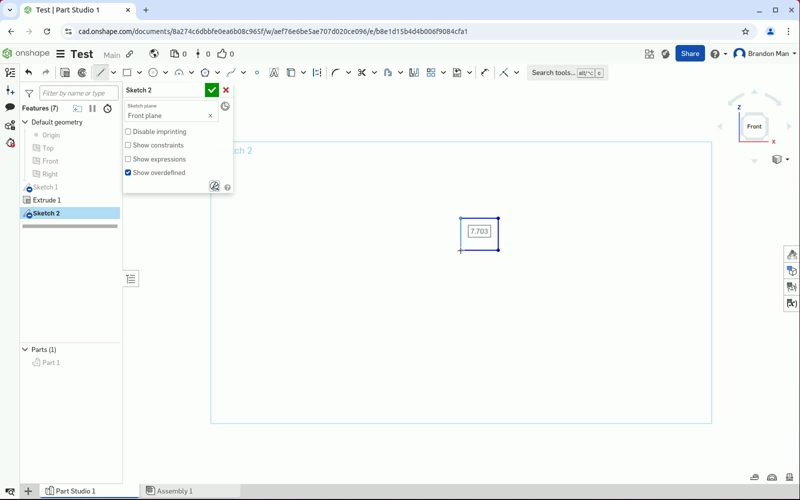
key(esc)
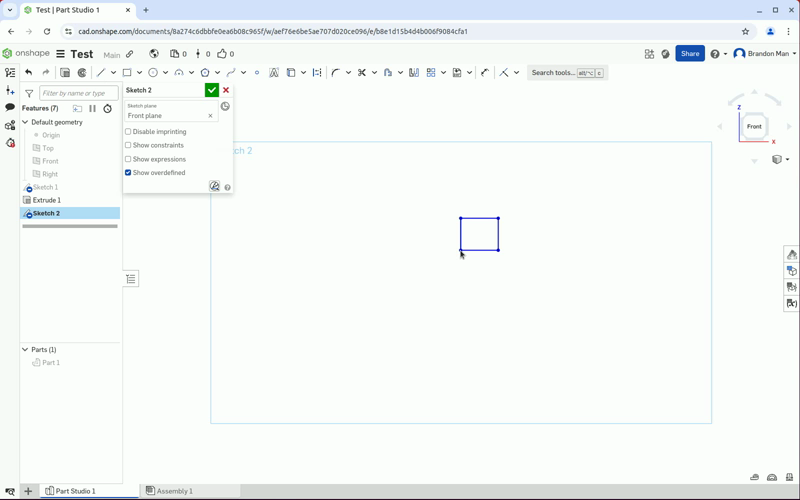
mouse_move(487, 235)
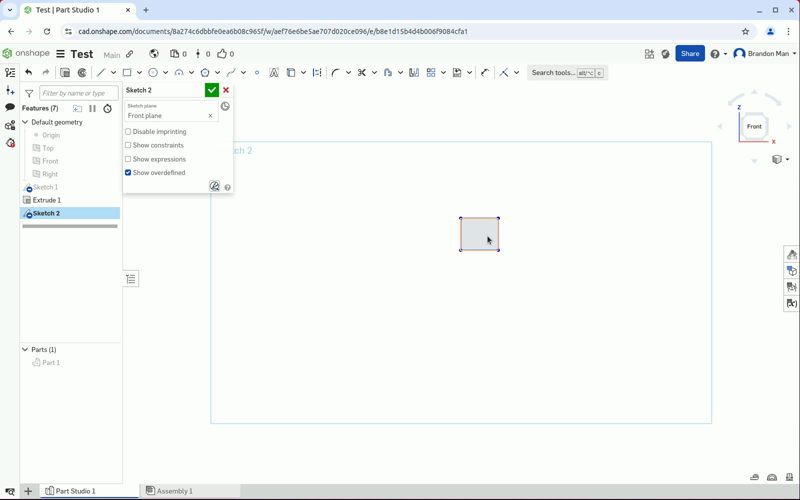
scroll(6)
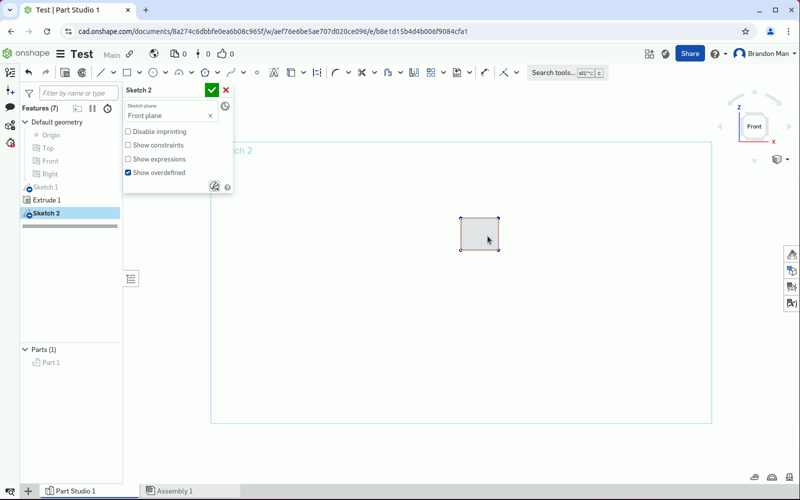
scroll(6)
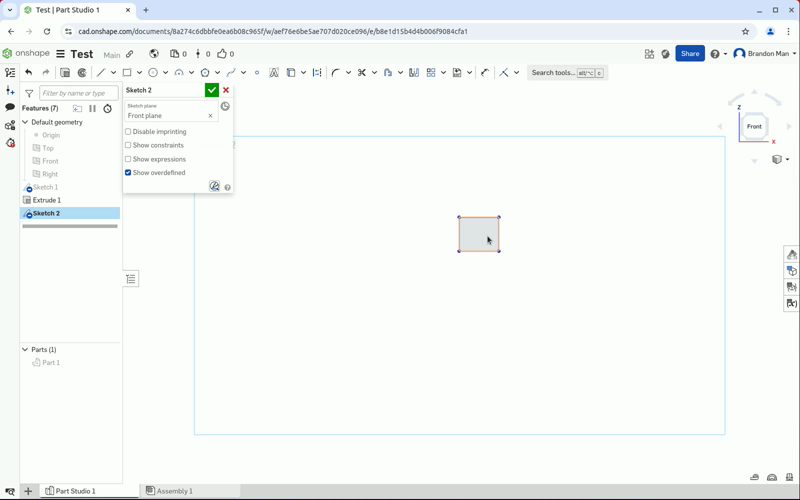
scroll(6)
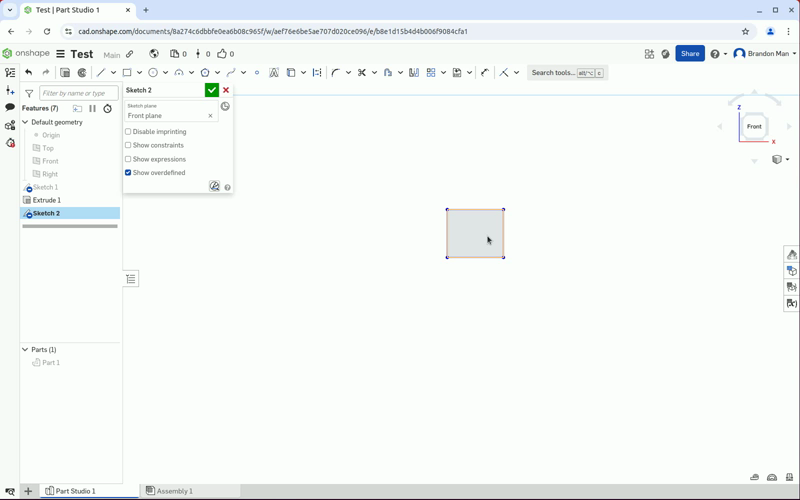
scroll(6)
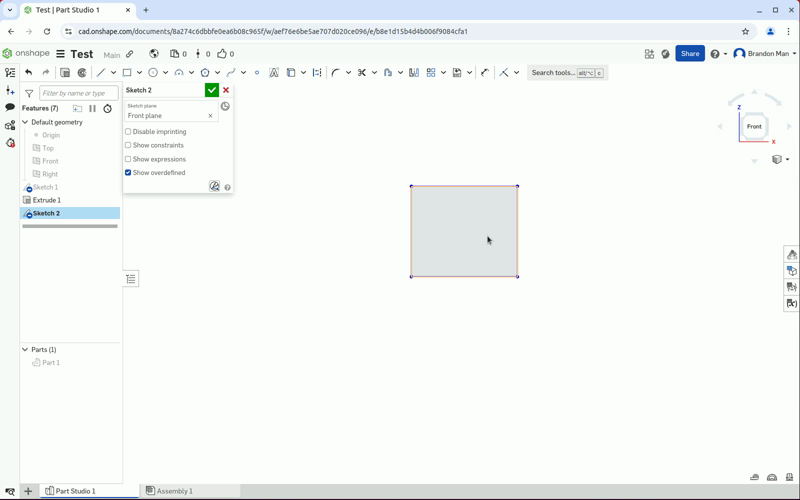
scroll(6)
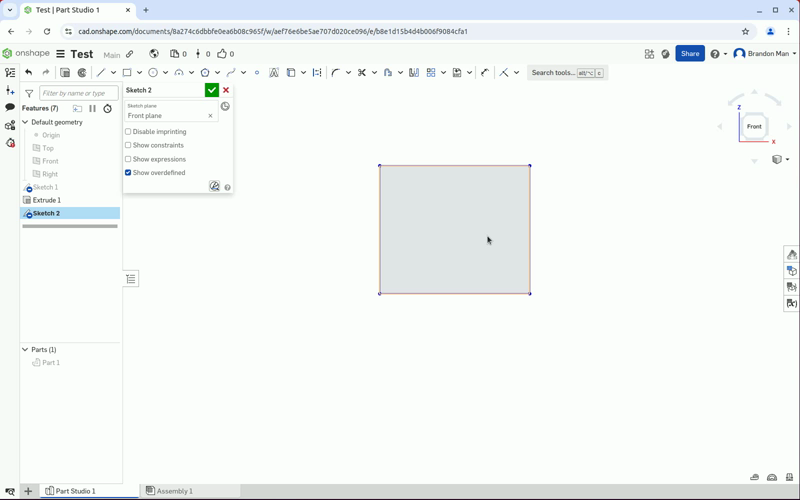
scroll(6)
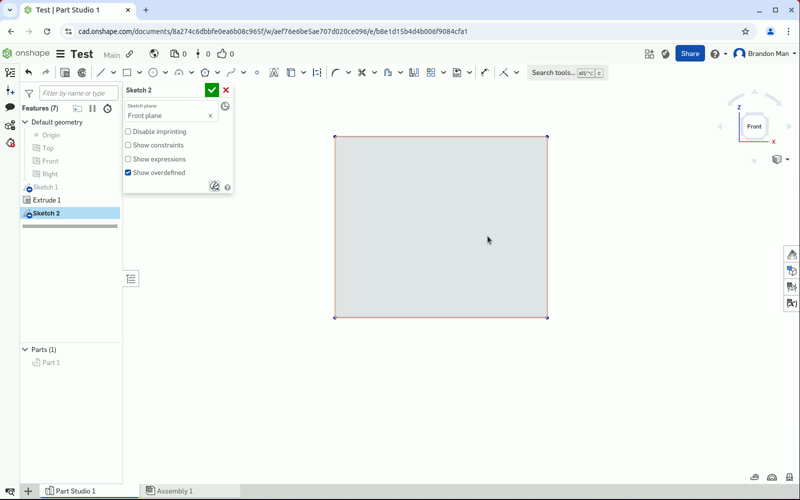
scroll(6)
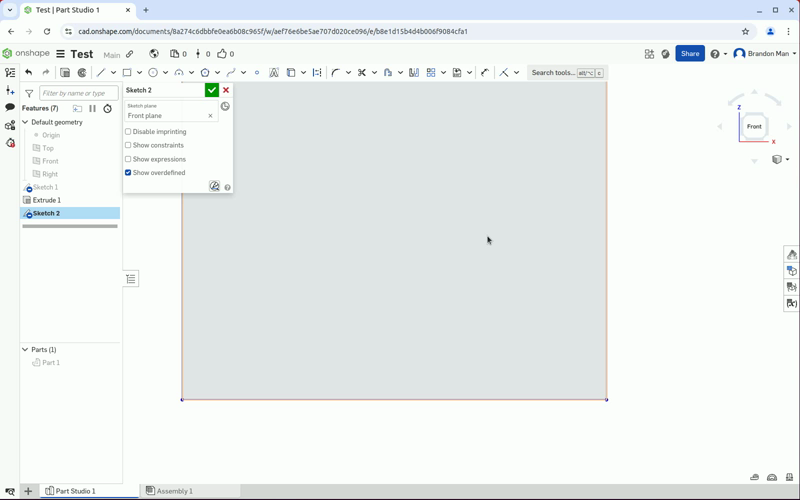
click(487, 235)
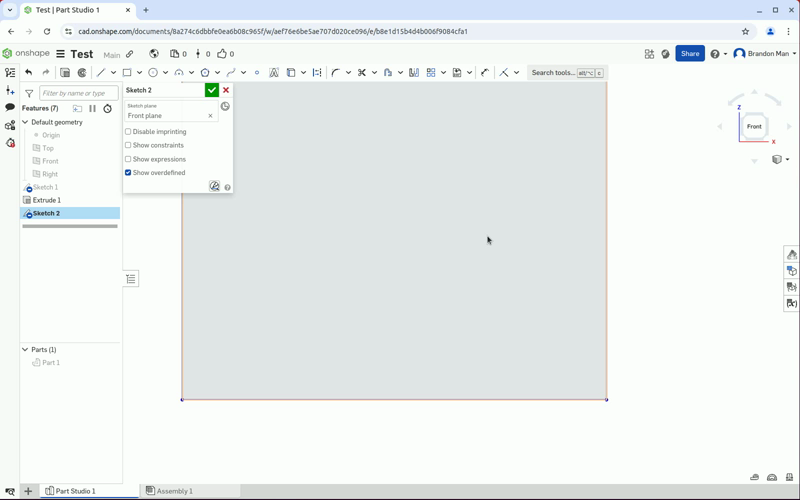
scroll(-6)
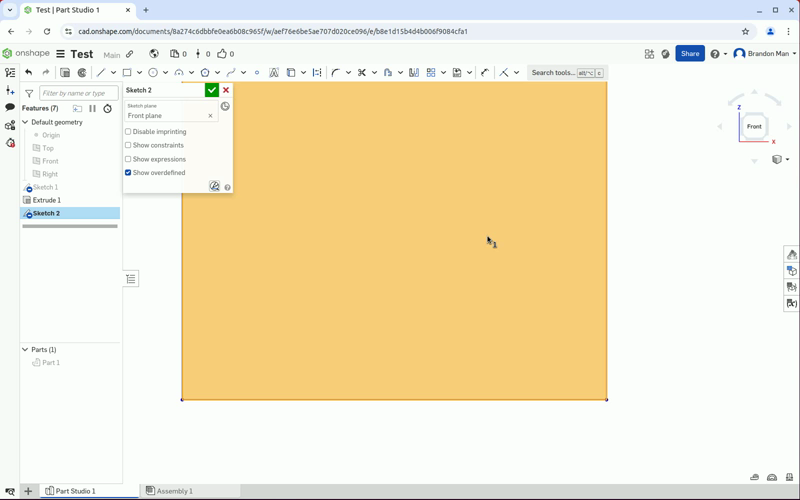
scroll(-6)
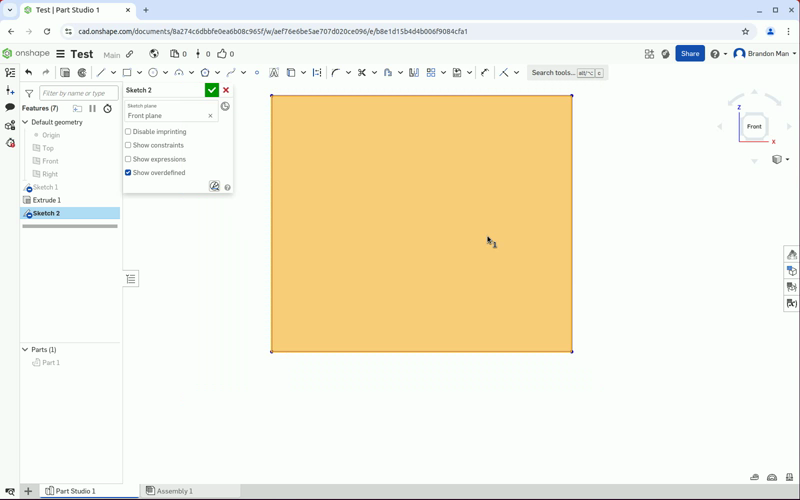
scroll(-6)
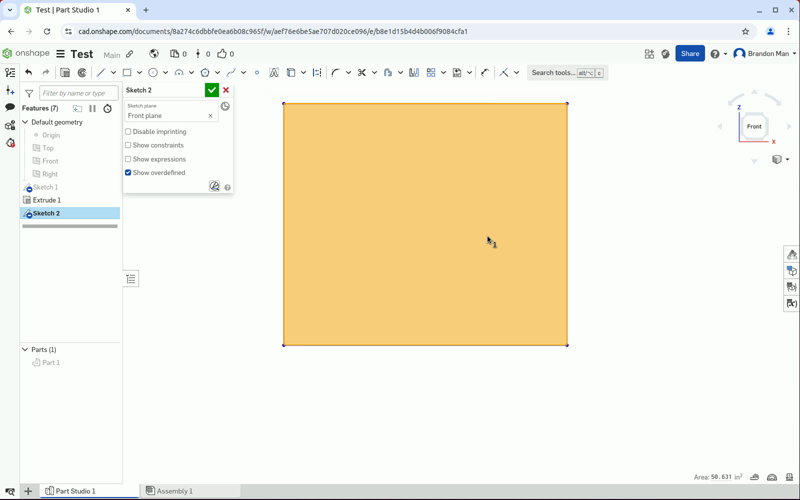
scroll(-6)
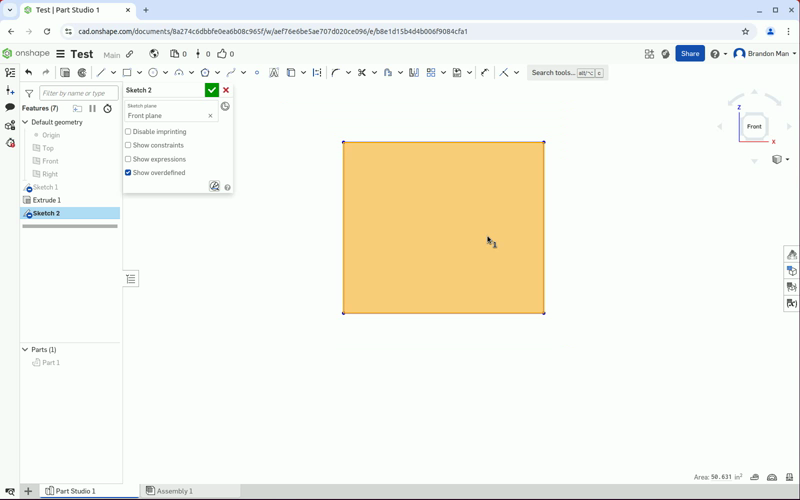
scroll(-6)
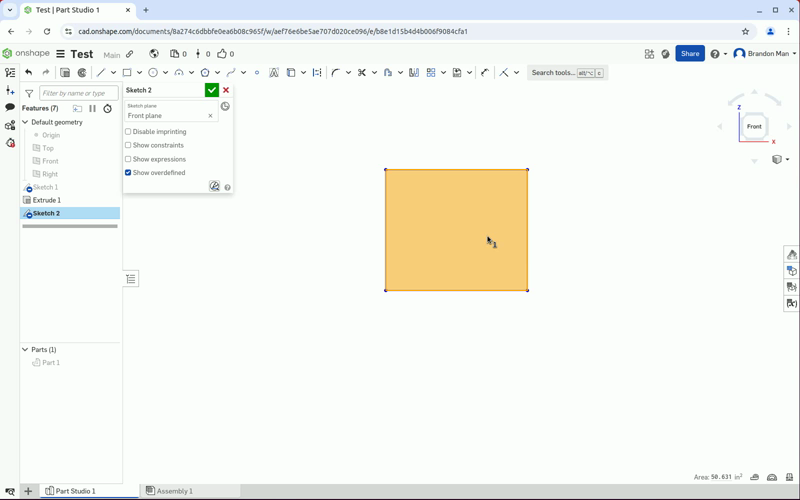
scroll(-6)
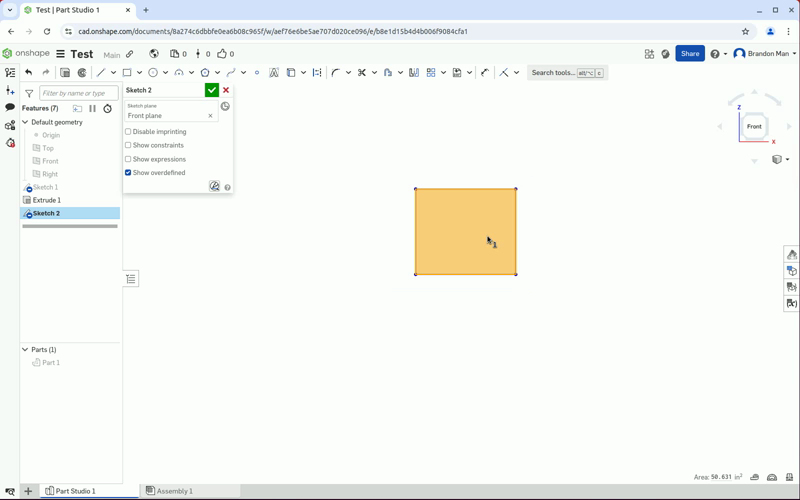
scroll(-6)
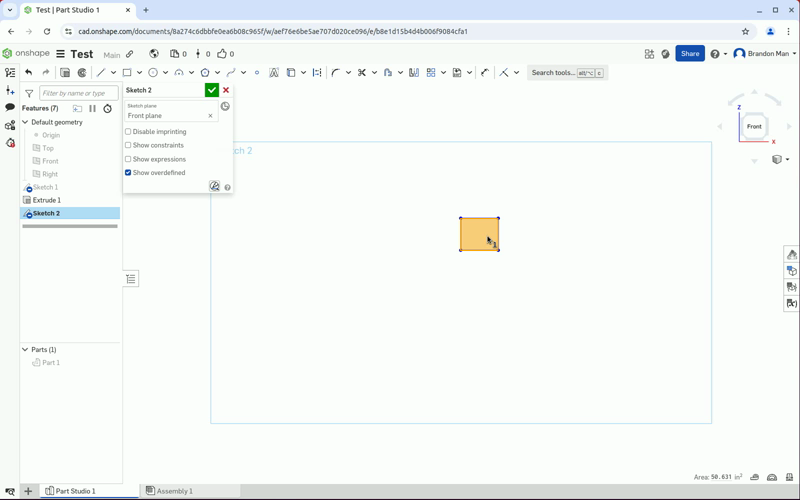
mouse_move(73, 352)
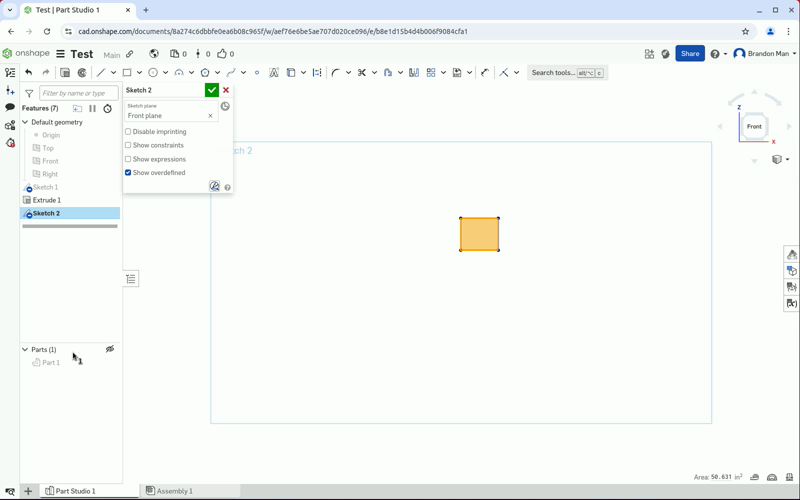
key(shift+y)
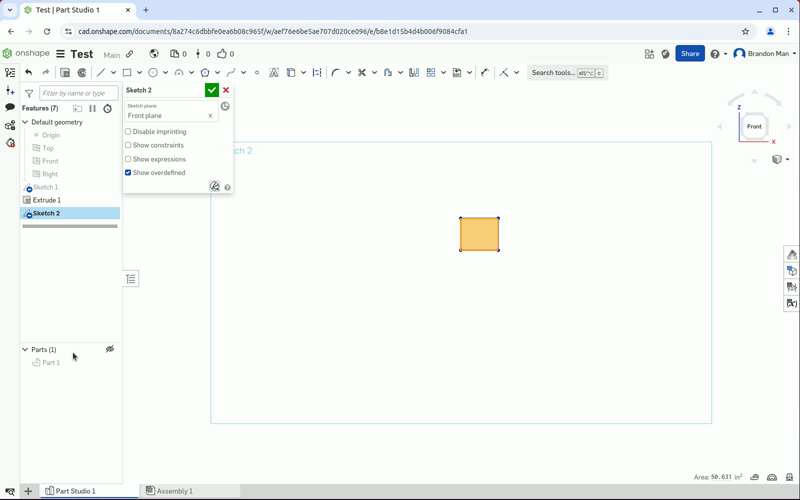
key(shift+e)
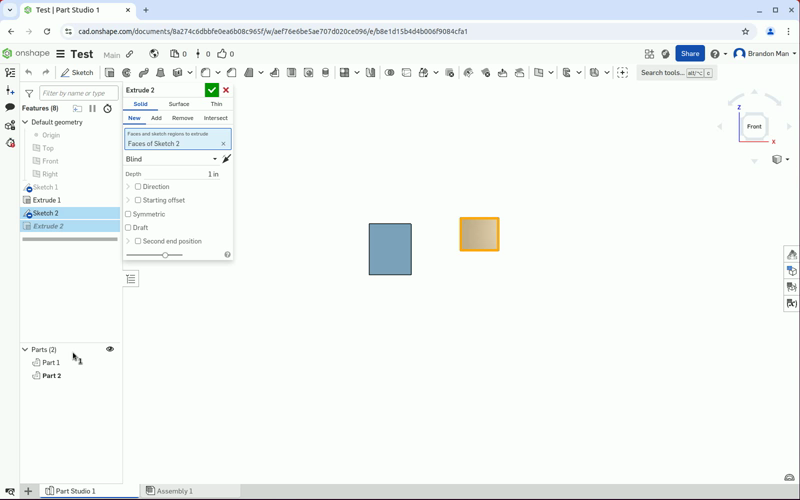
mouse_move(143, 106)
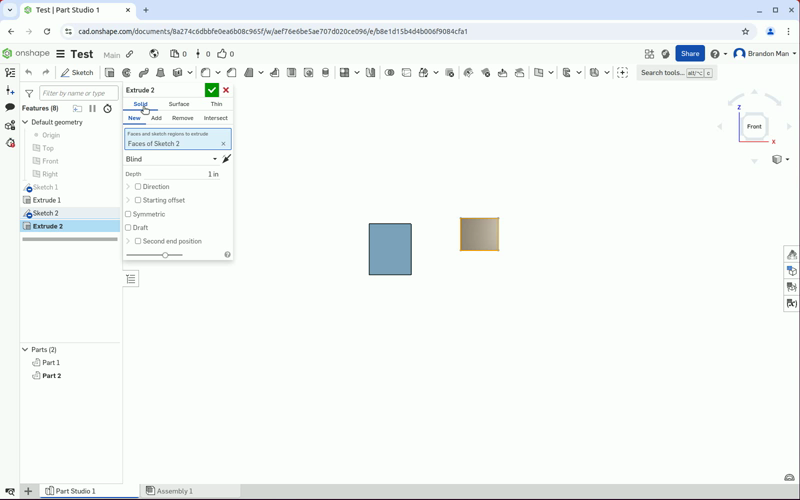
click(143, 106)
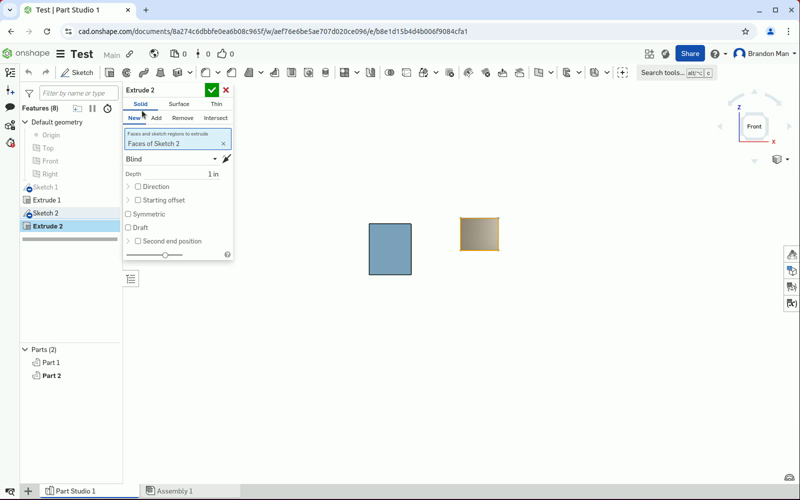
mouse_move(137, 120)
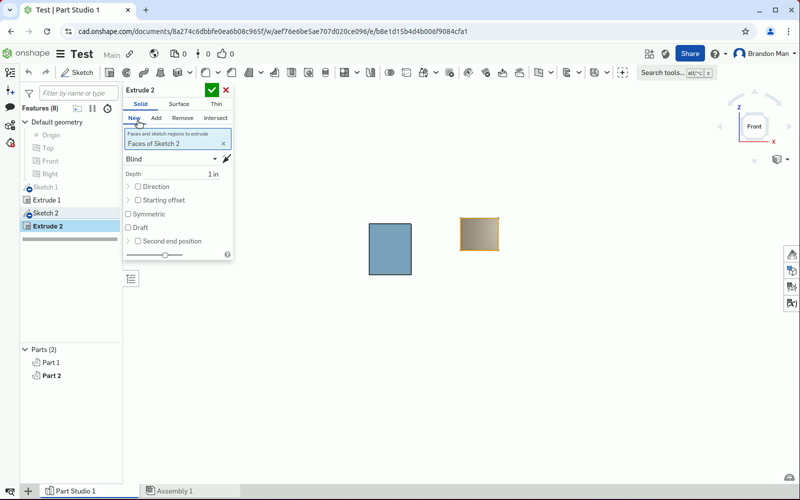
click(137, 120)
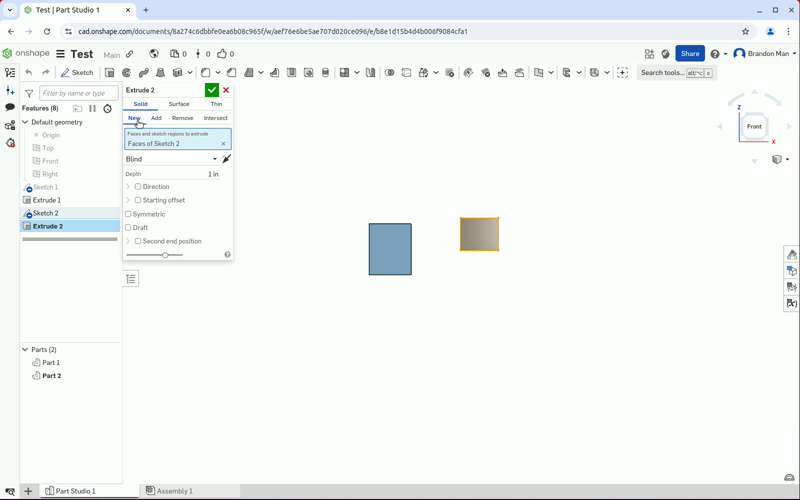
key(tab, 4)
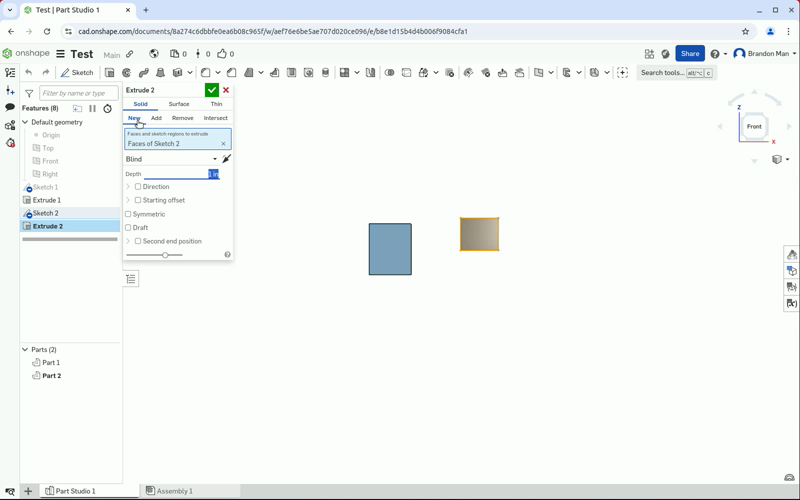
text(3.851)
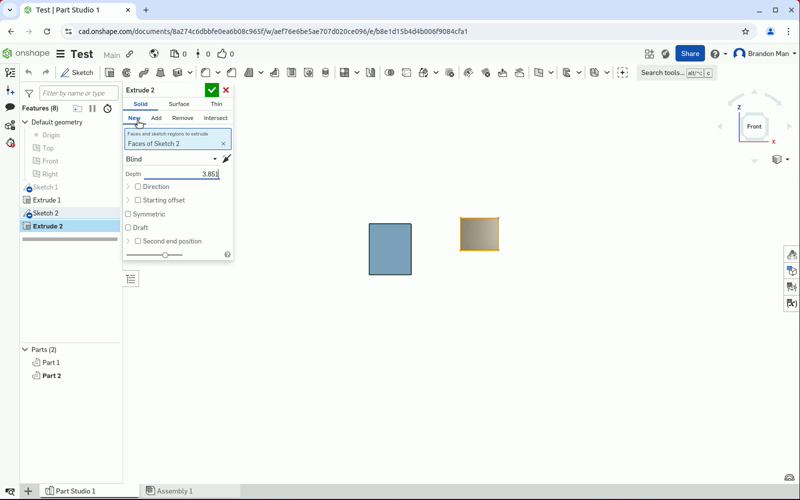
key(enter)
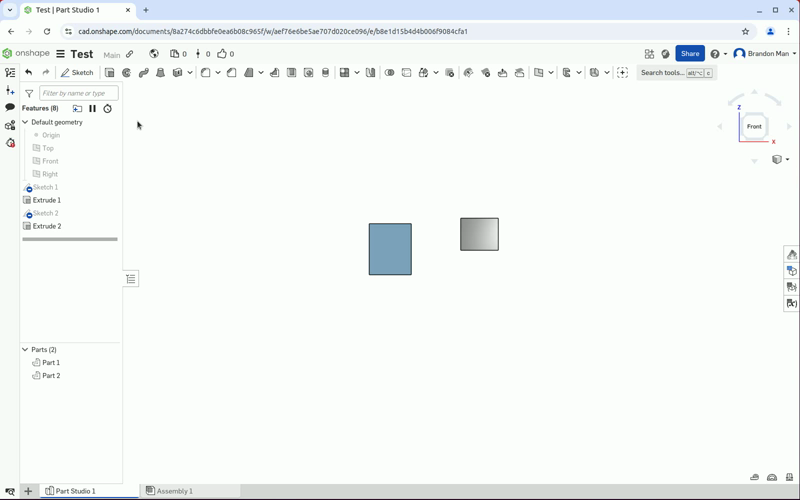
key(shift+h)
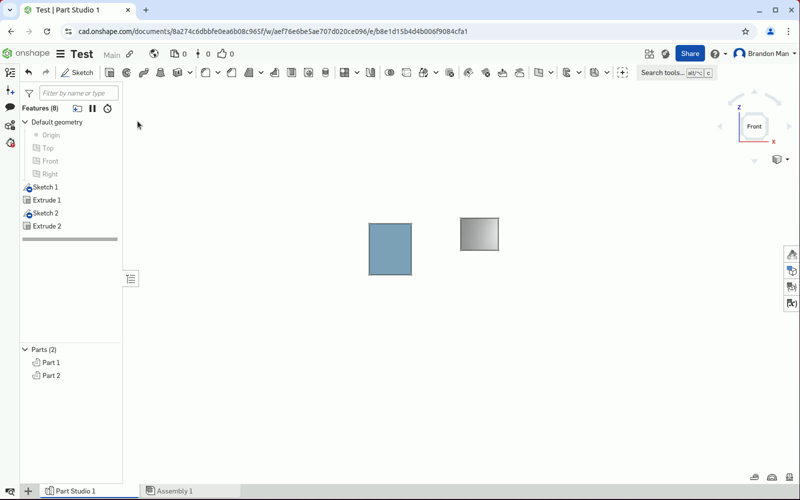
key(shift+h)
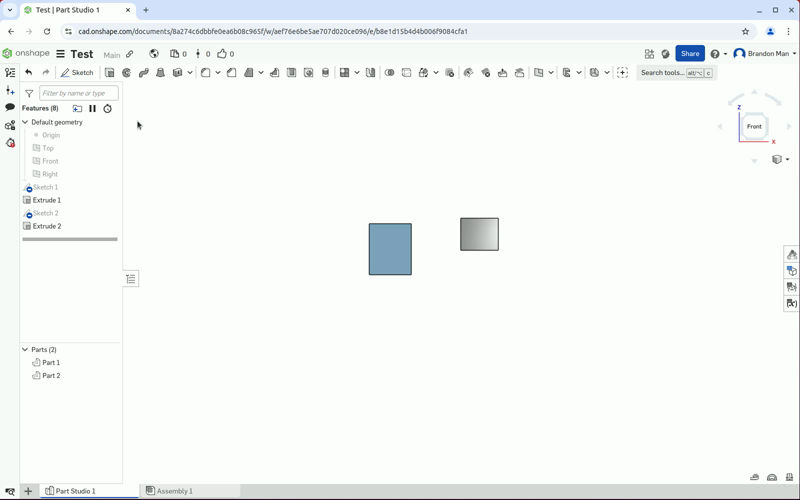
mouse_move(73, 189)
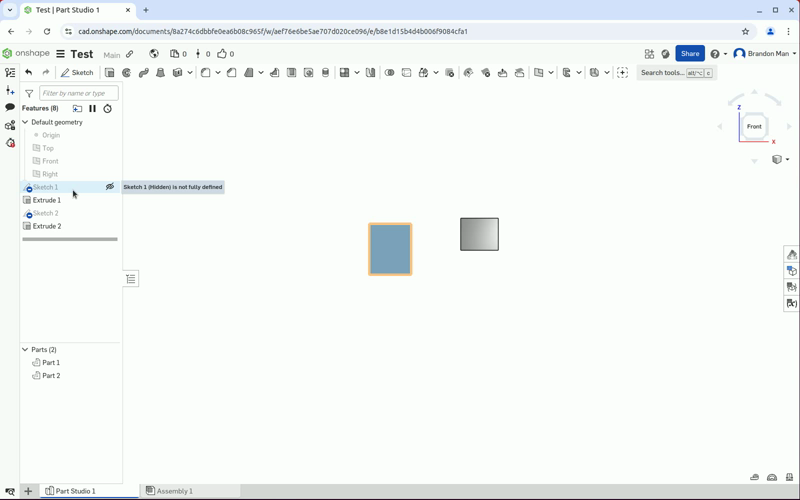
click(73, 189)
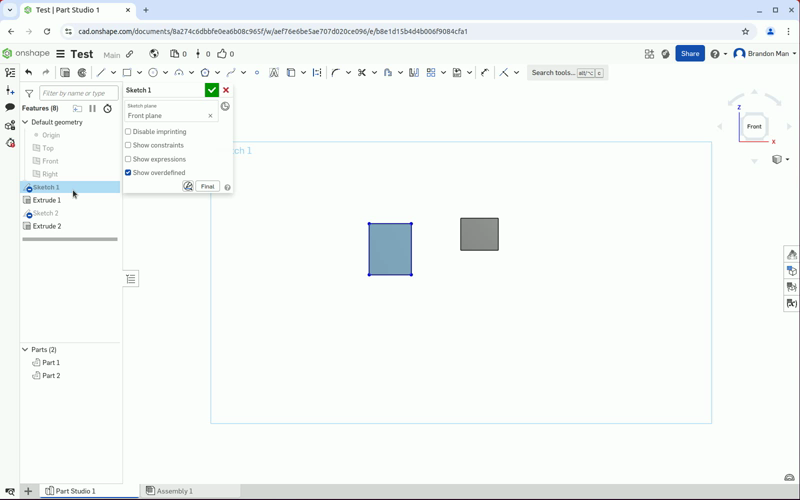
mouse_move(229, 92)
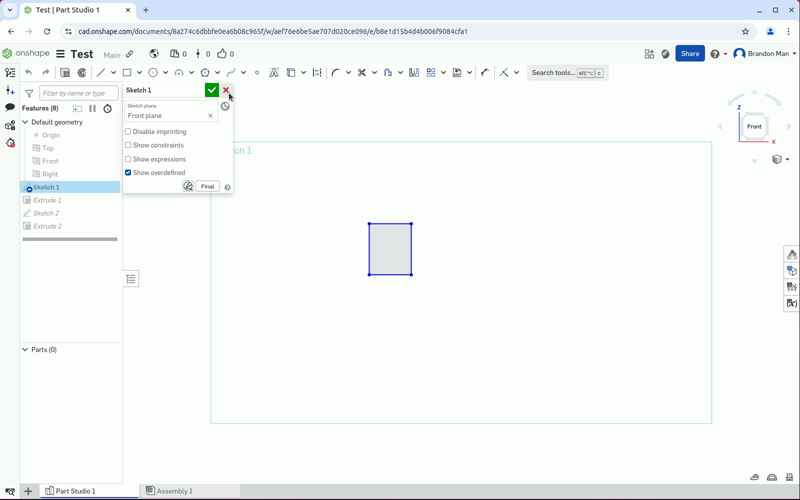
click(229, 92)
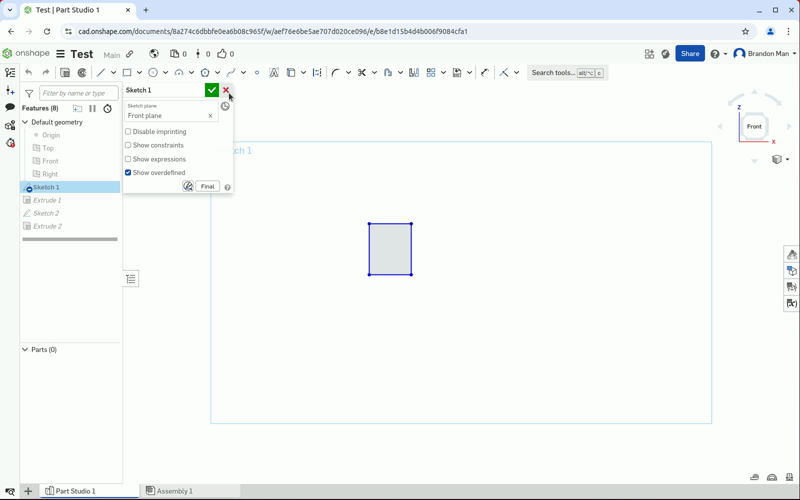
key(shift+s)
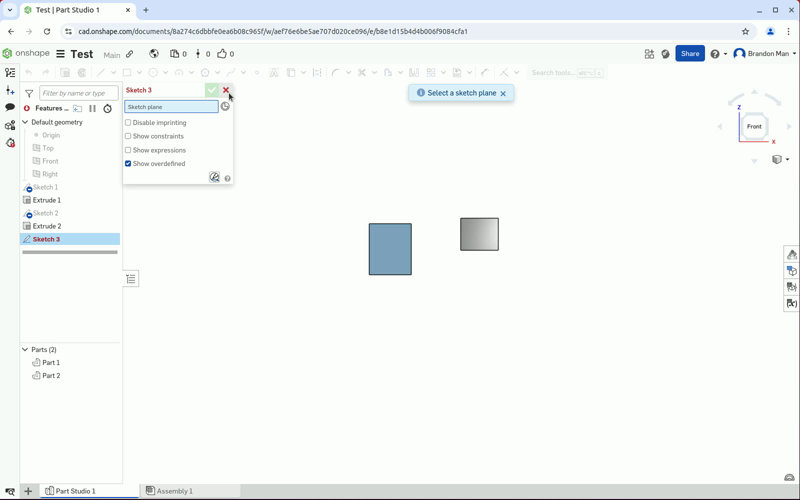
mouse_move(73, 163)
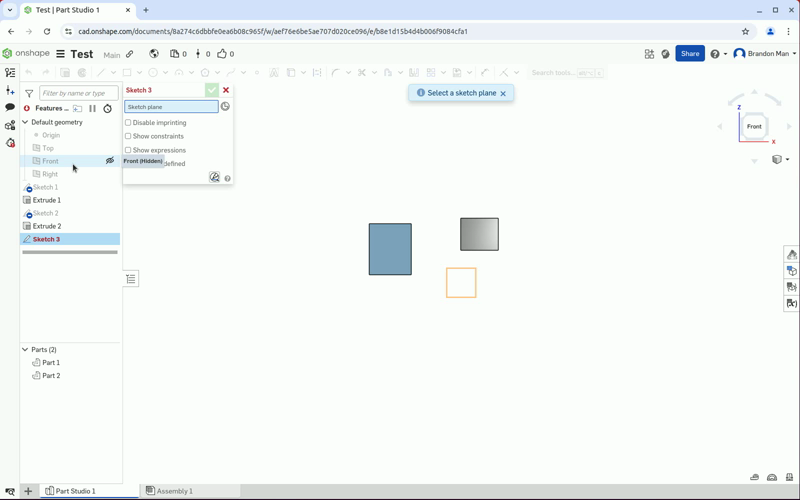
click(73, 163)
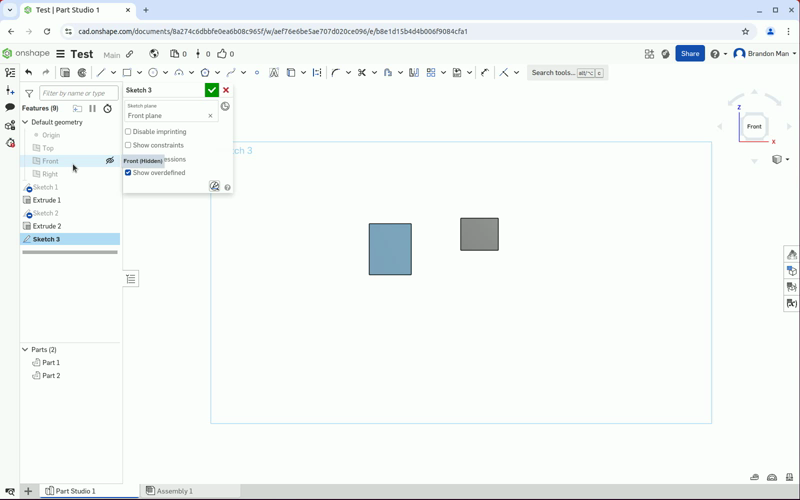
mouse_move(73, 352)
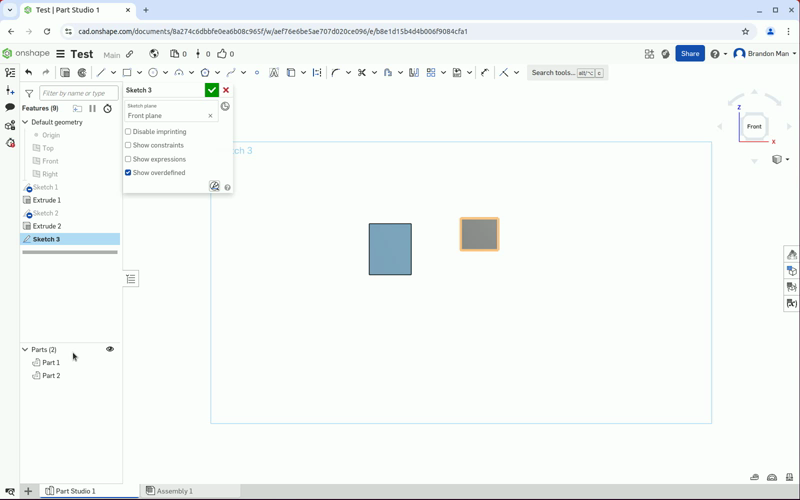
key(y)
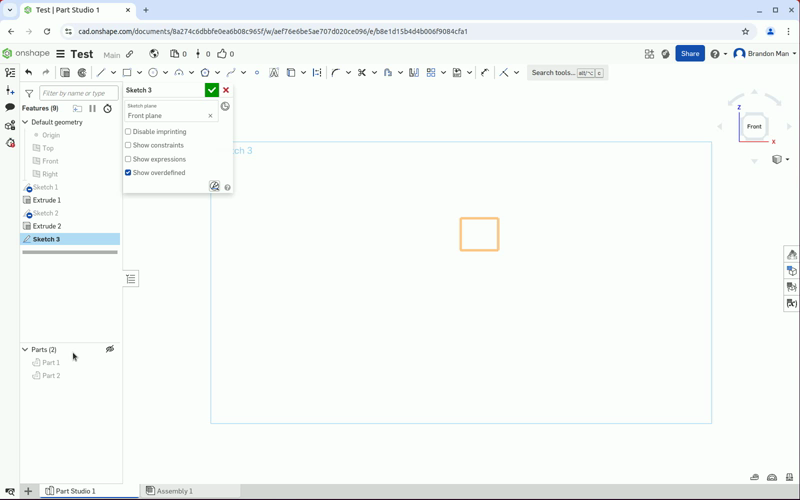
key(l)
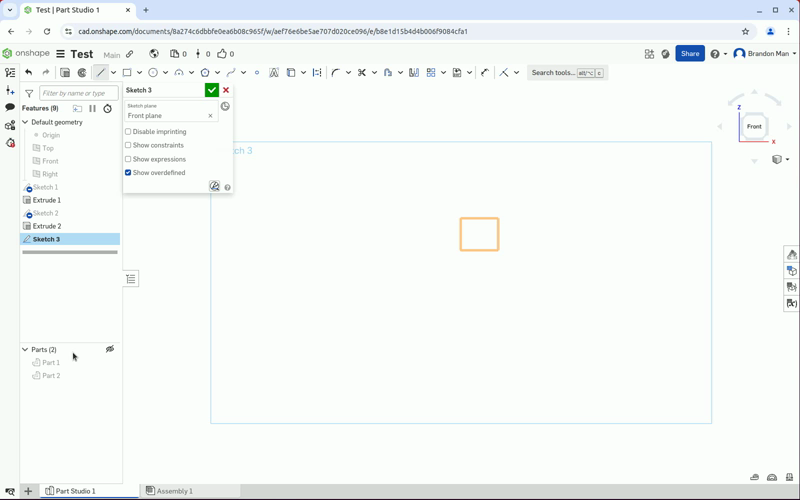
key_down(shift)
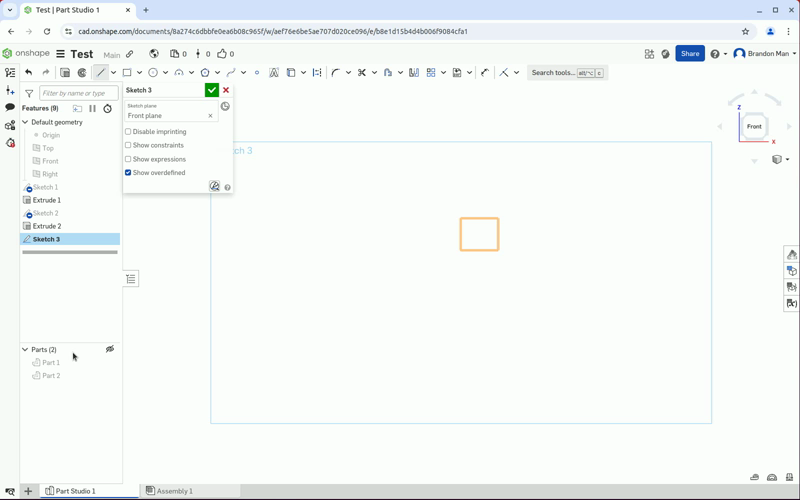
mouse_move(542, 254)
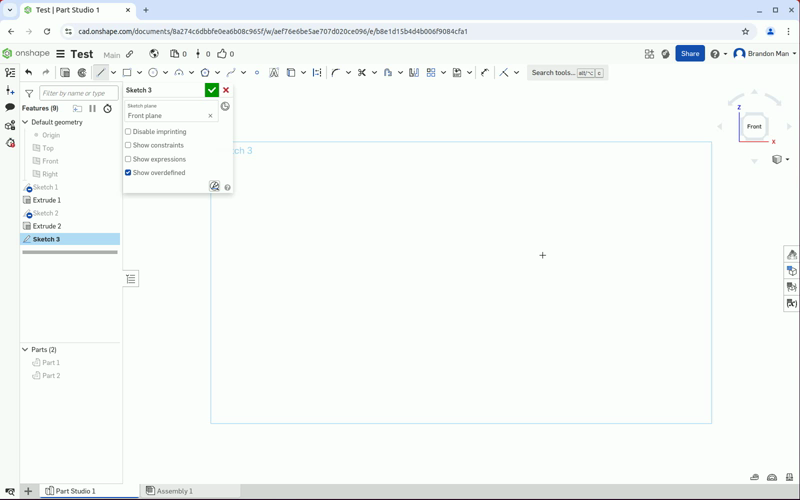
click(542, 254)
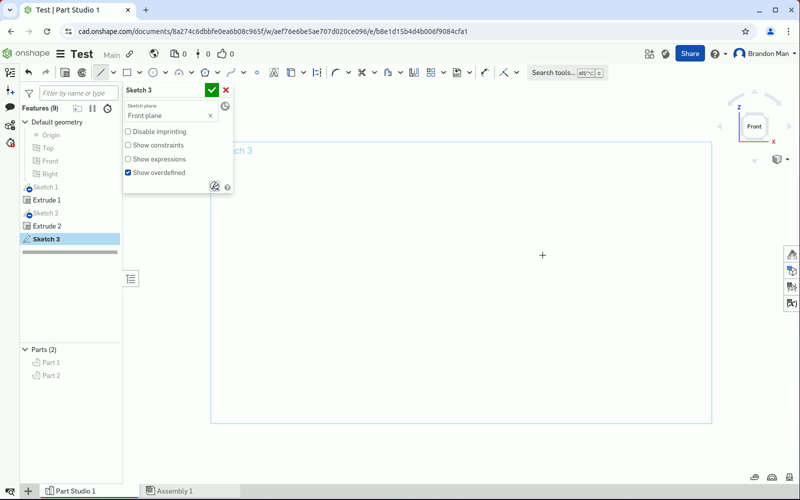
key_up(shift)
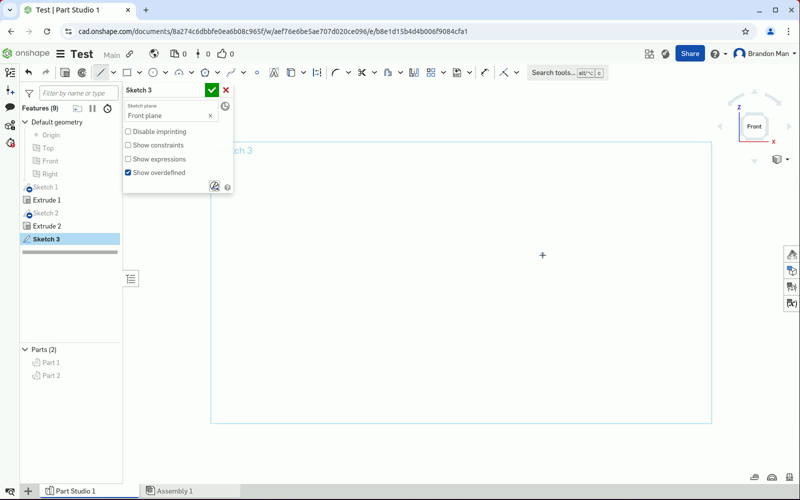
key_down(shift)
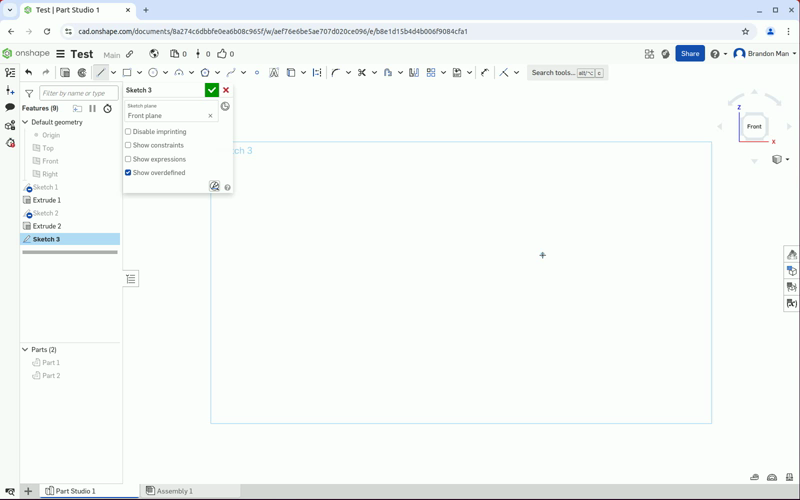
mouse_move(572, 254)
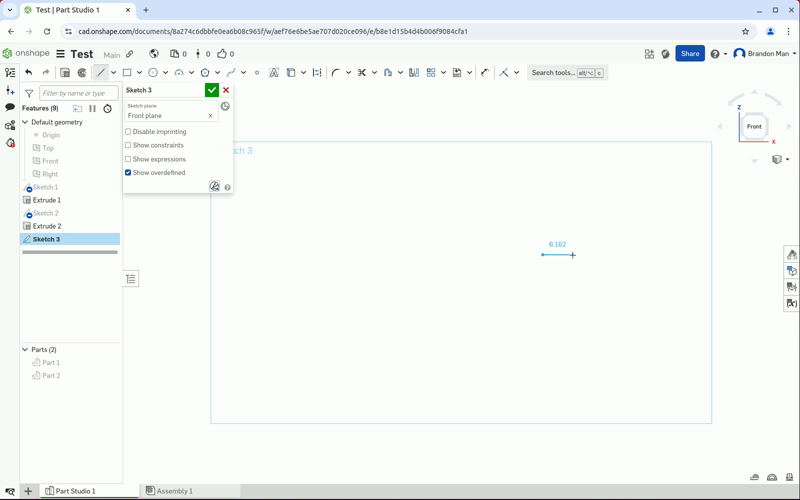
mouse_move(573, 254)
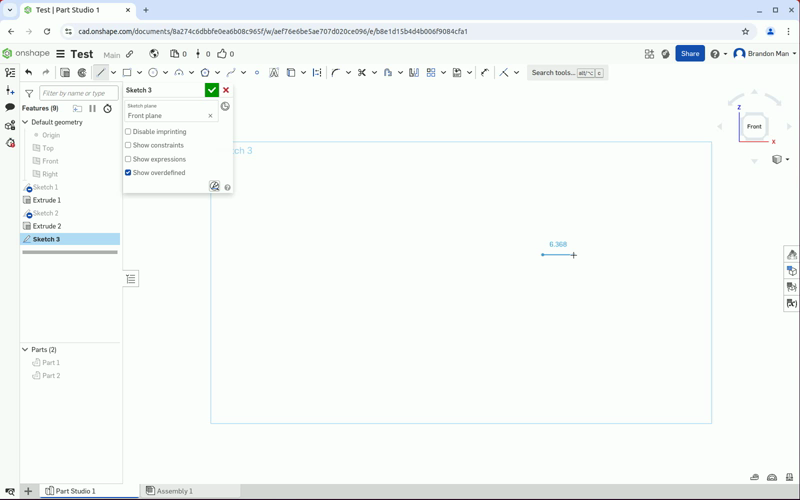
click(573, 254)
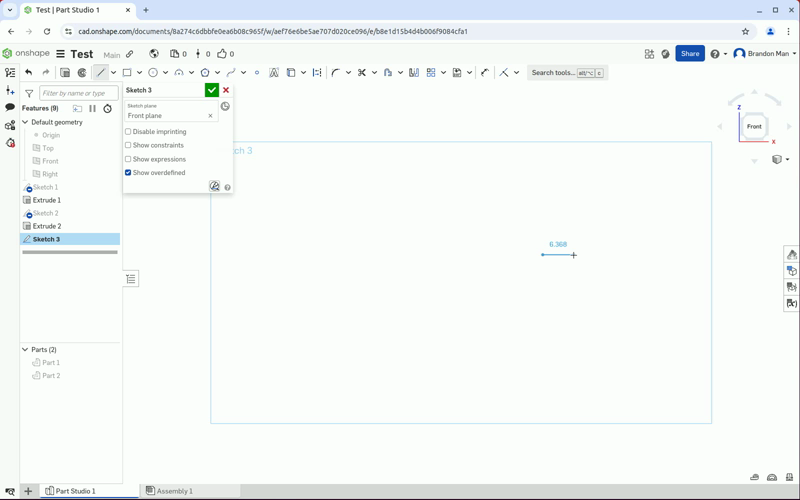
key_up(shift)
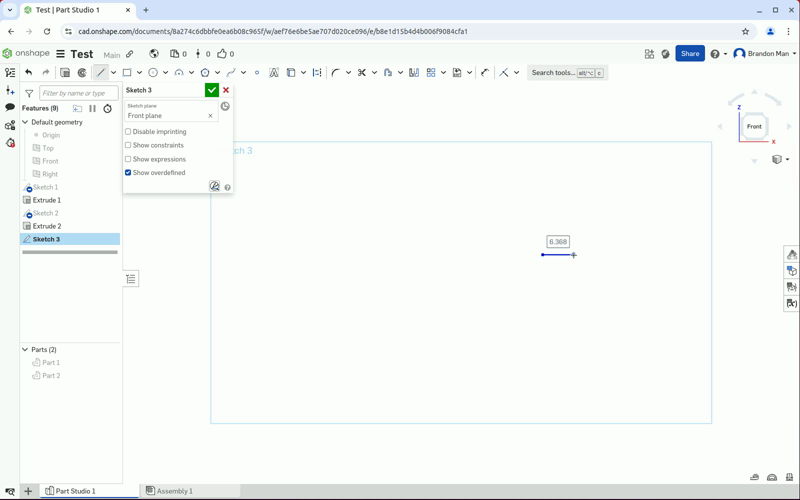
key_down(shift)
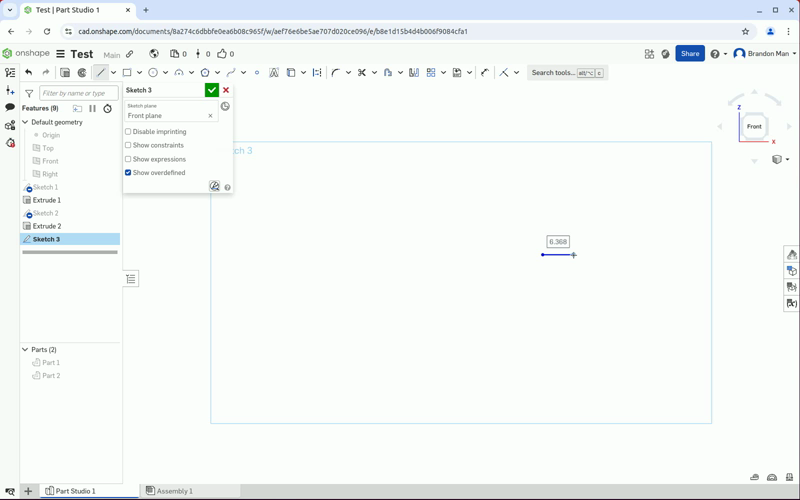
mouse_move(589, 254)
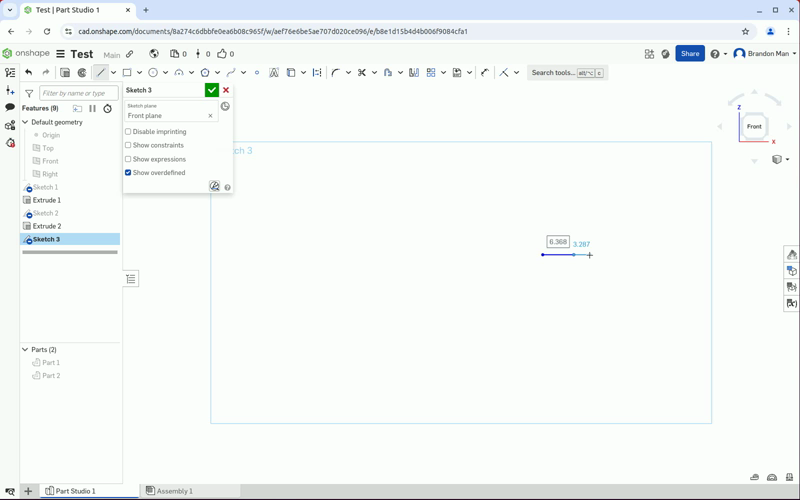
mouse_move(573, 219)
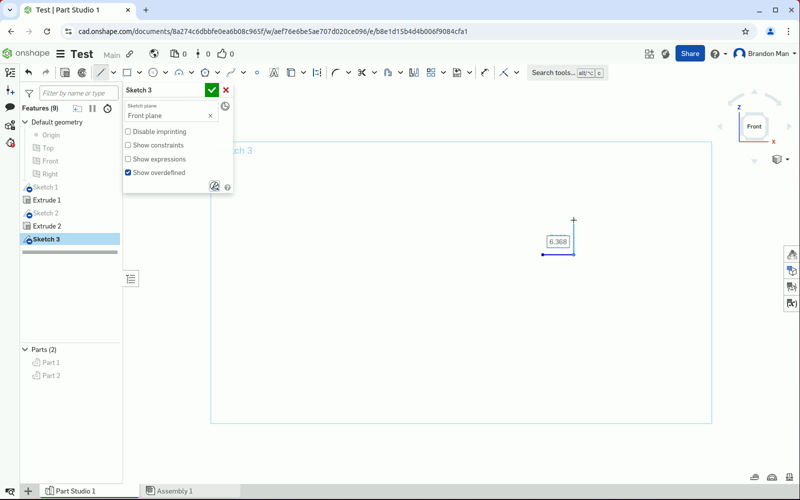
click(573, 219)
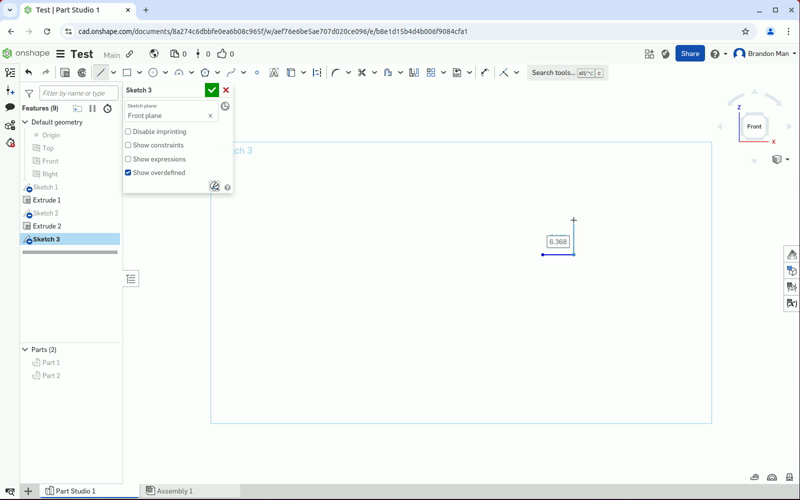
key_up(shift)
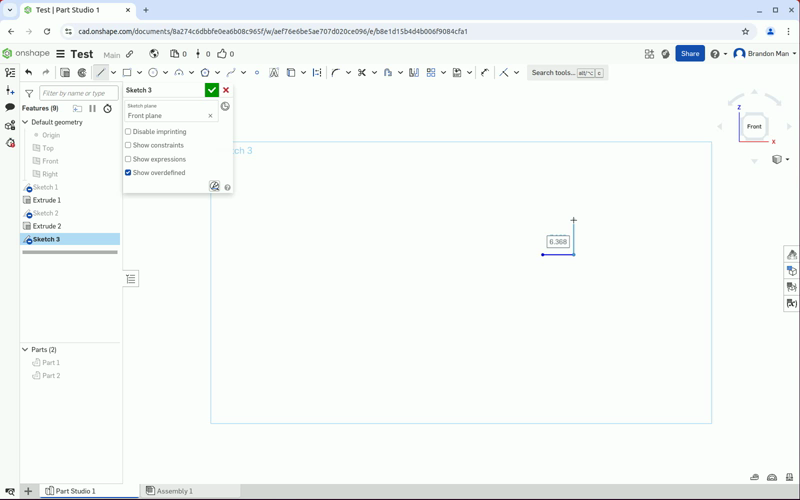
key_down(shift)
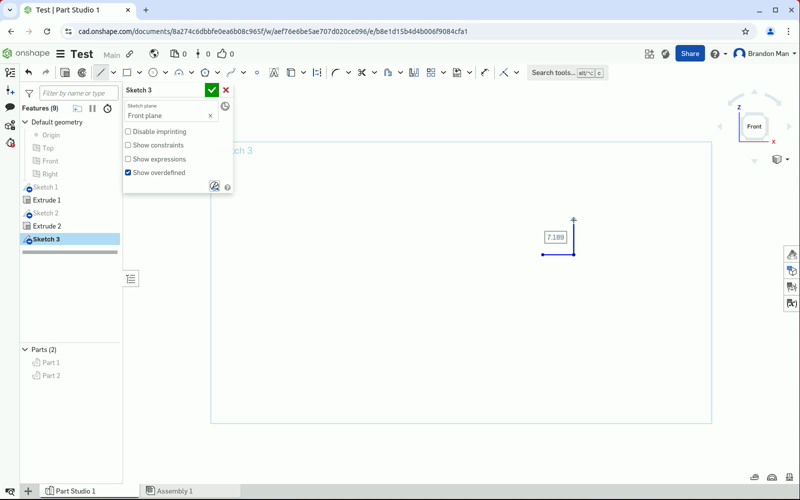
mouse_move(589, 219)
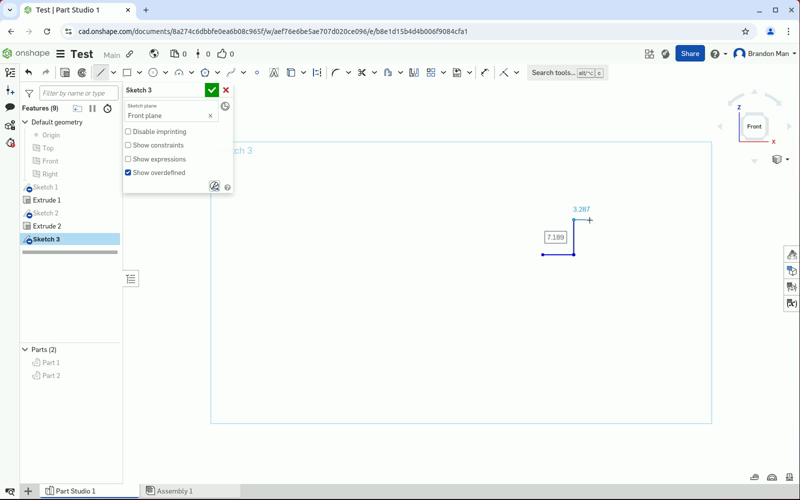
mouse_move(542, 219)
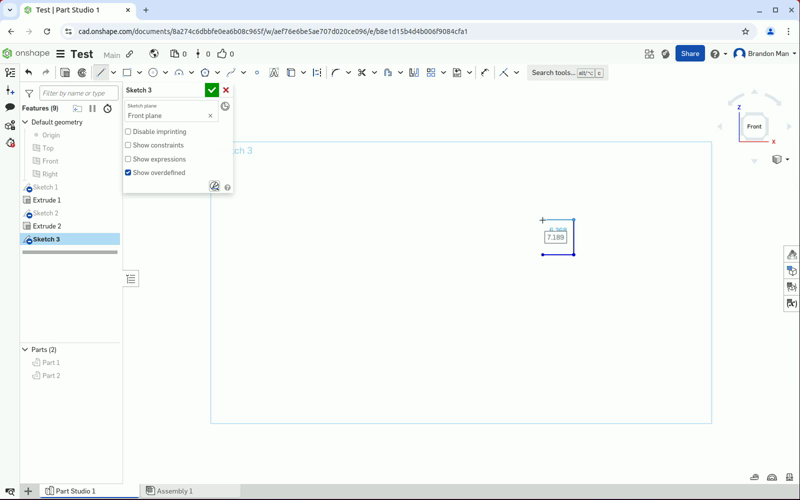
click(542, 219)
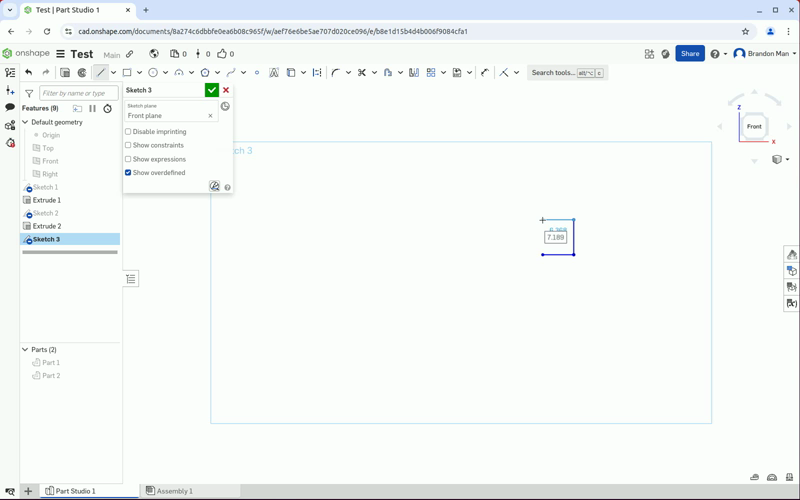
key_up(shift)
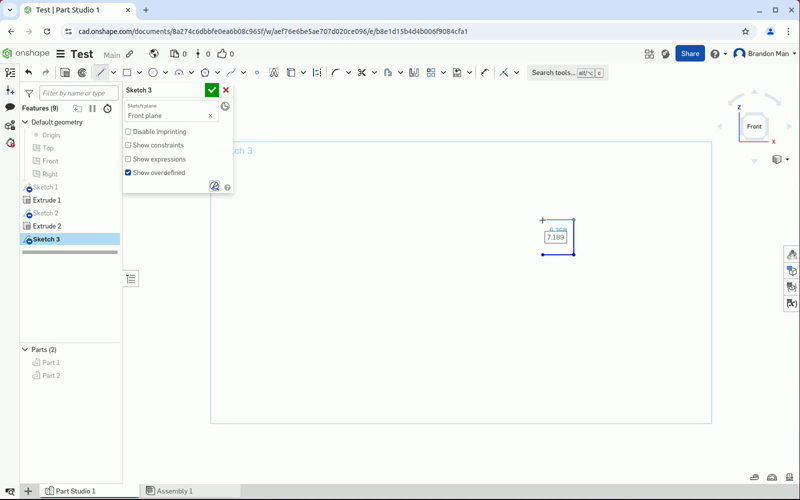
mouse_move(572, 219)
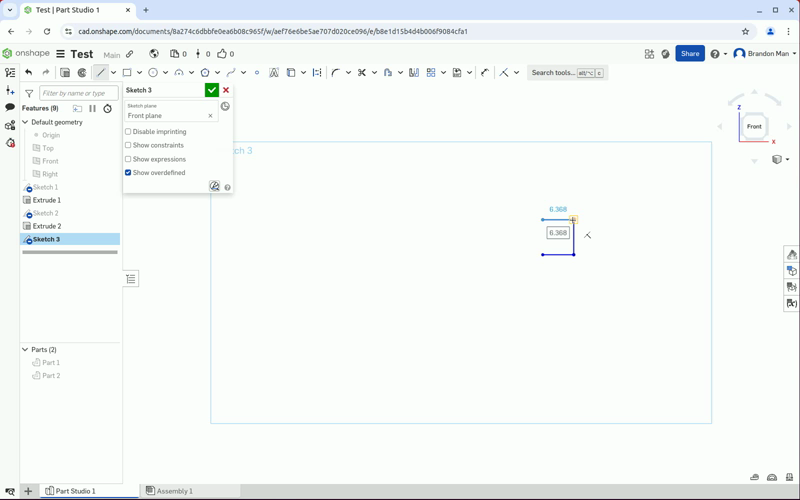
key_down(shift)
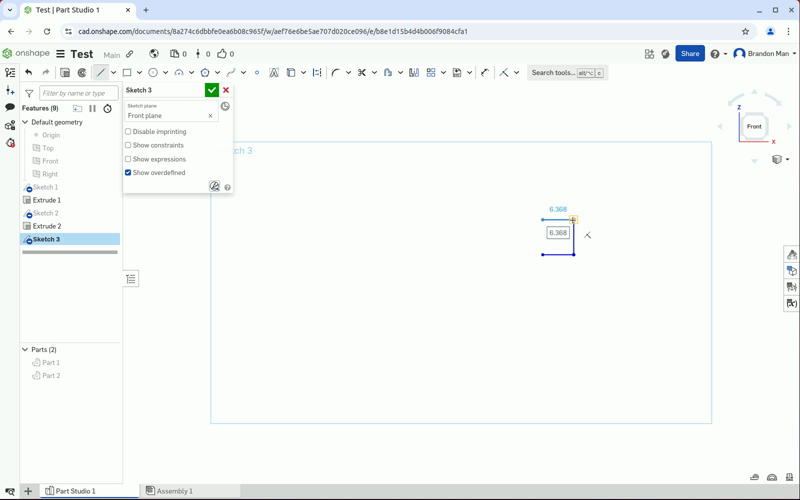
mouse_move(542, 254)
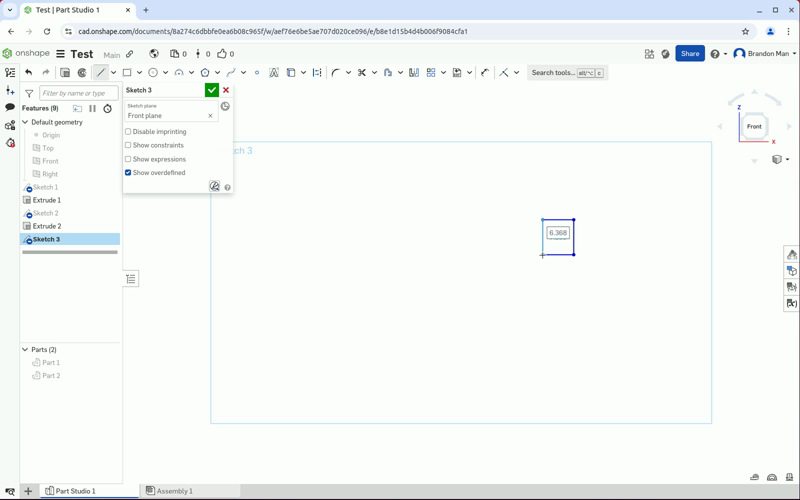
key_up(shift)
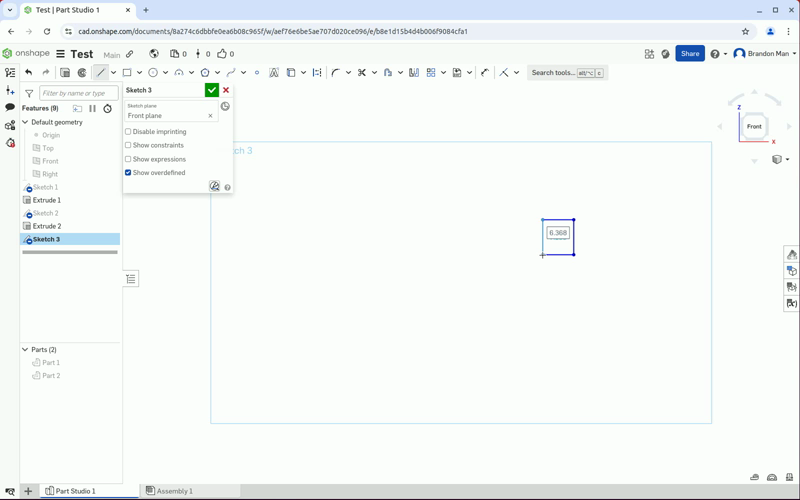
click(542, 254)
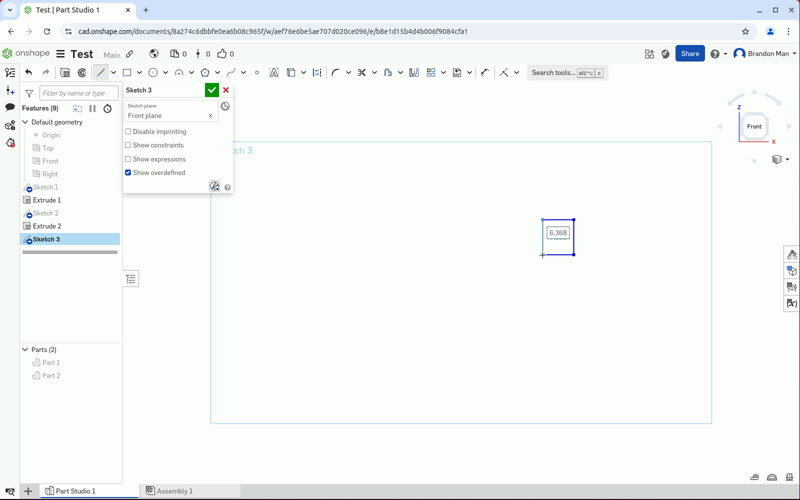
key(esc)
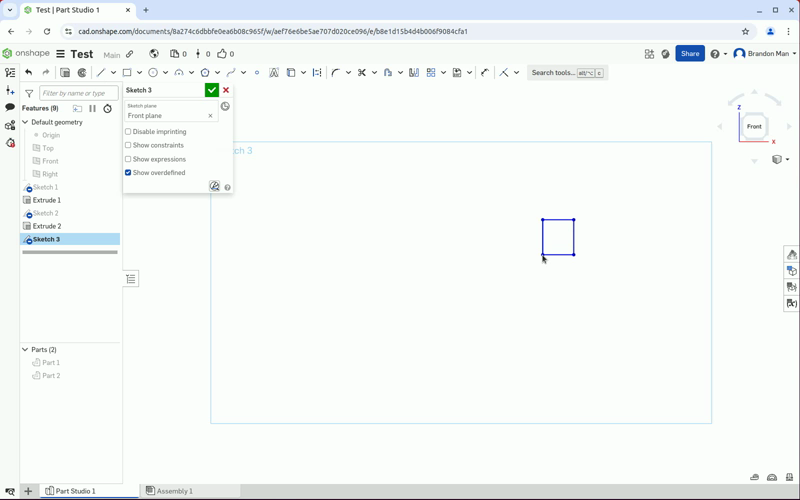
mouse_move(561, 236)
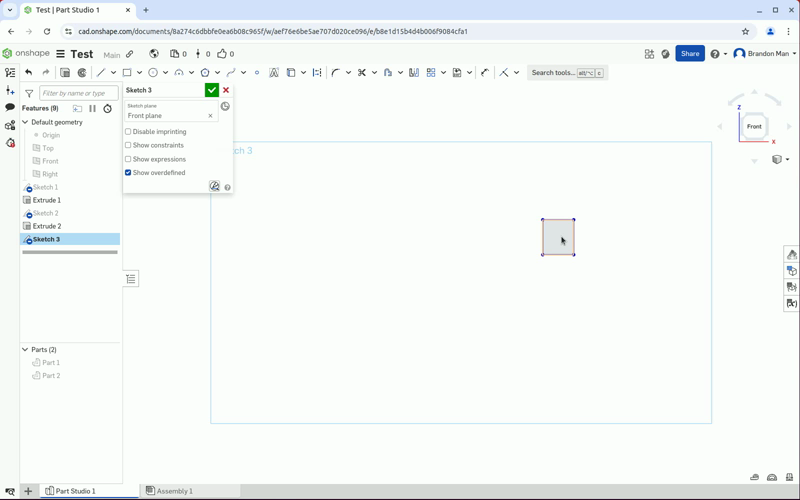
scroll(6)
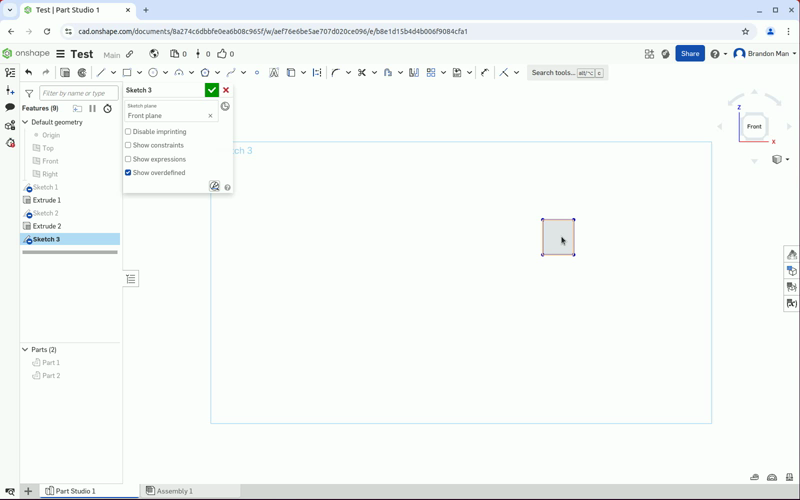
scroll(6)
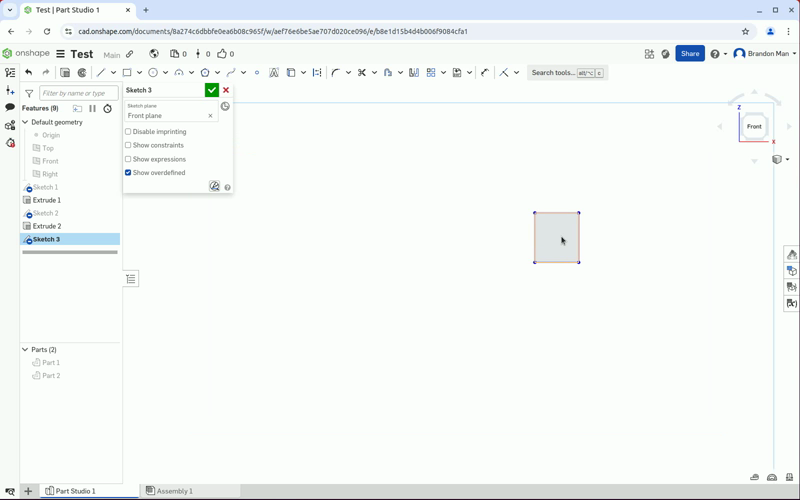
scroll(6)
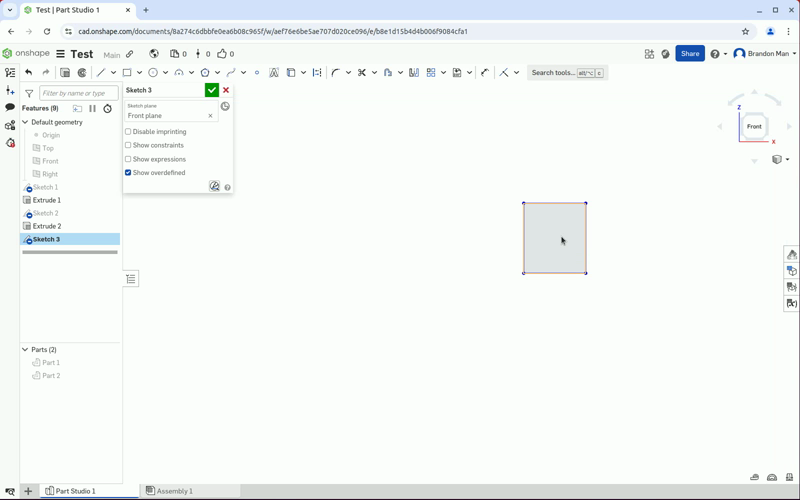
scroll(6)
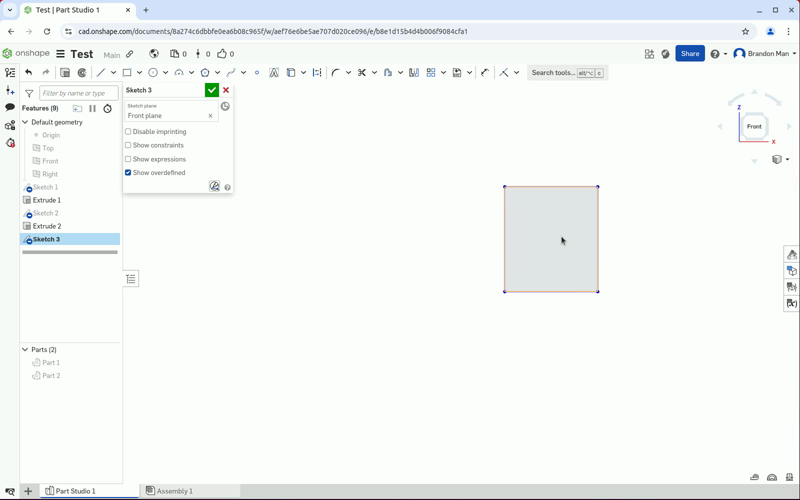
scroll(6)
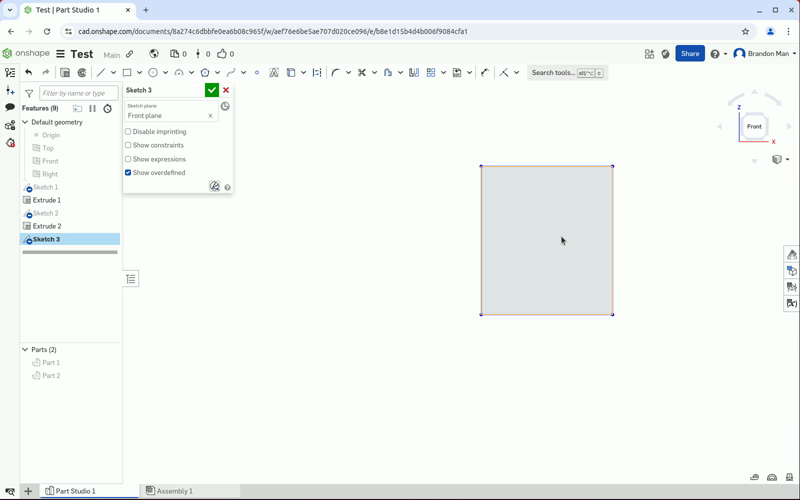
scroll(6)
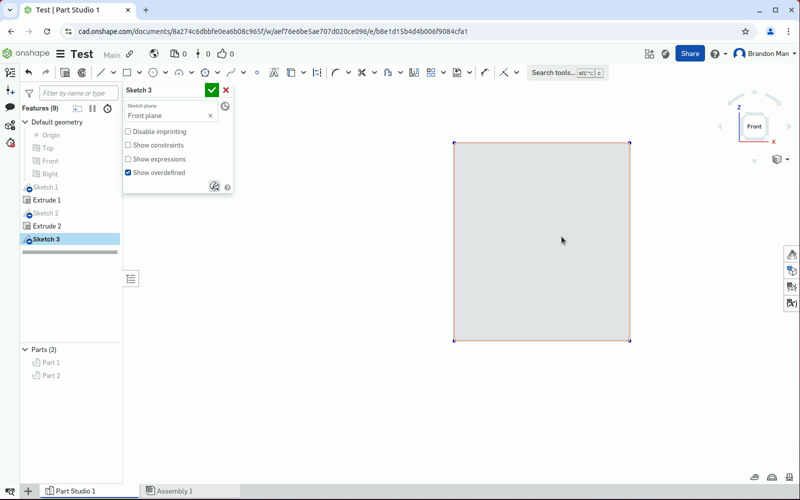
scroll(6)
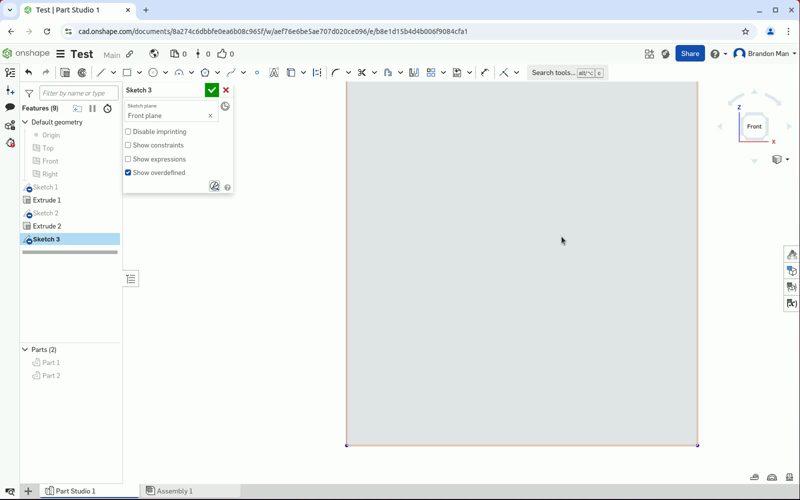
click(561, 236)
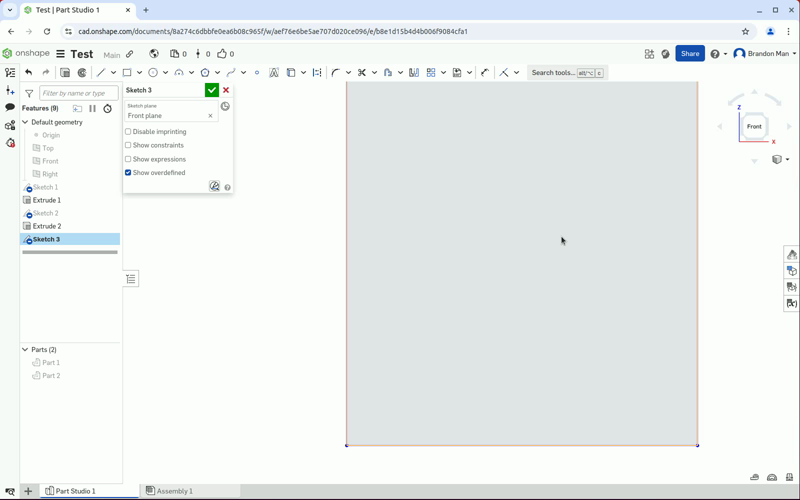
scroll(-6)
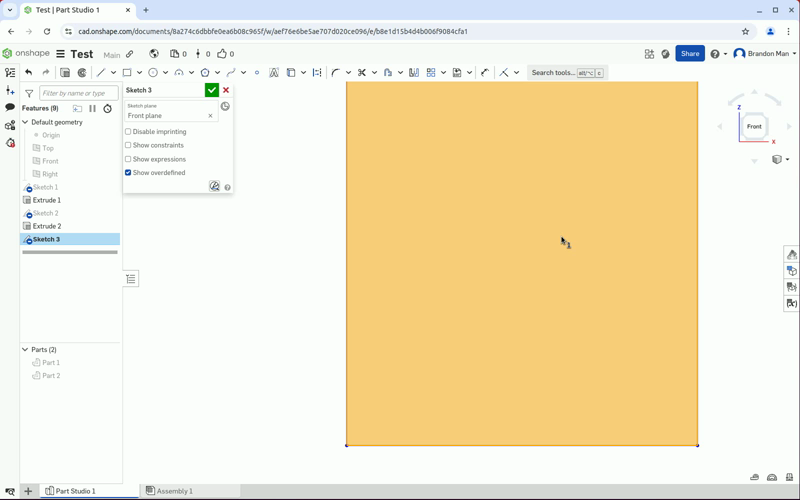
scroll(-6)
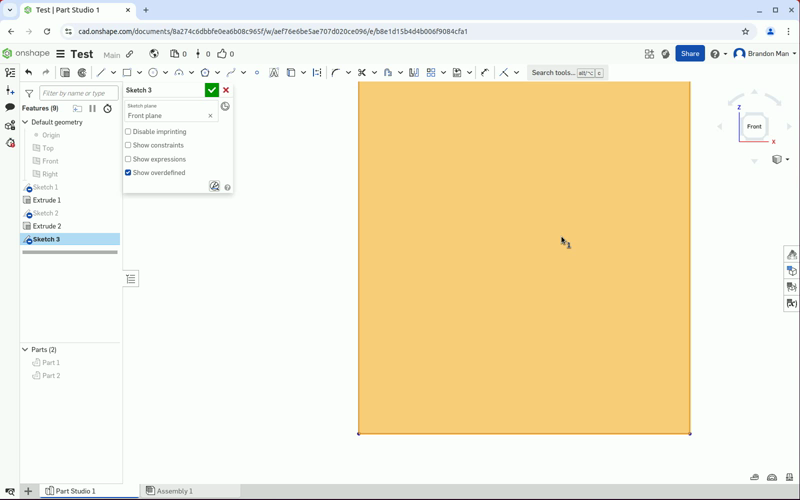
scroll(-6)
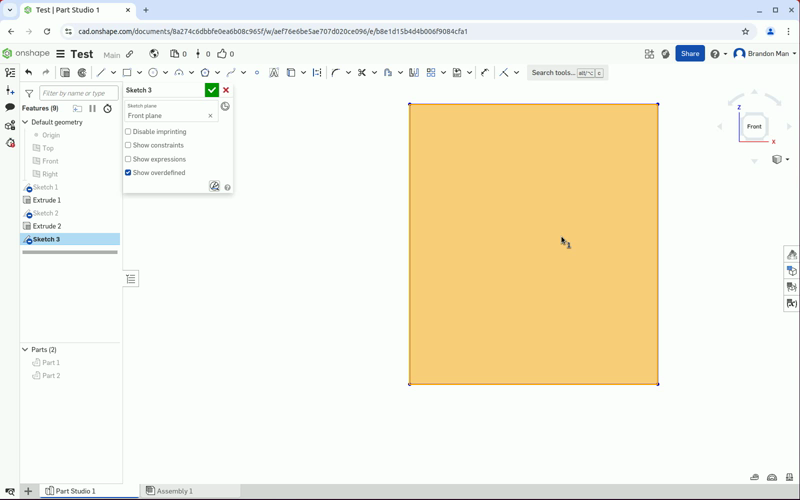
scroll(-6)
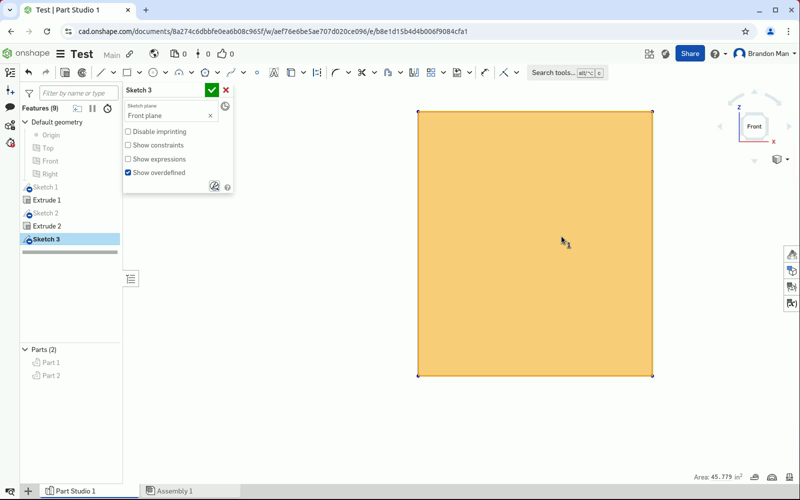
scroll(-6)
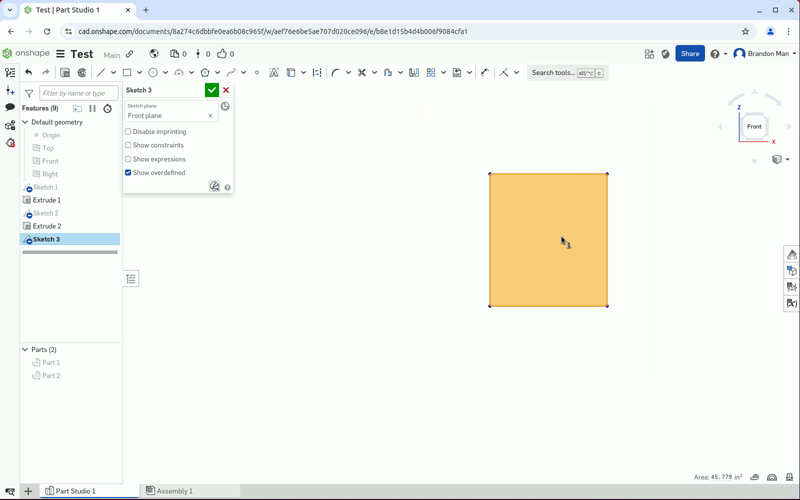
scroll(-6)
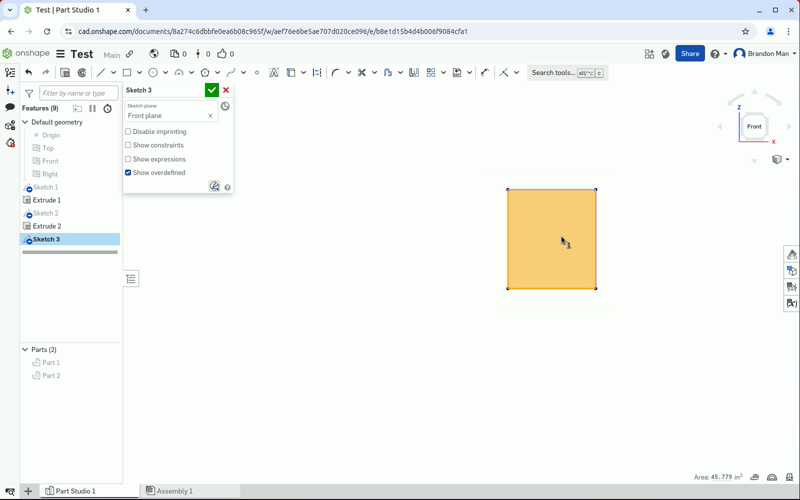
scroll(-6)
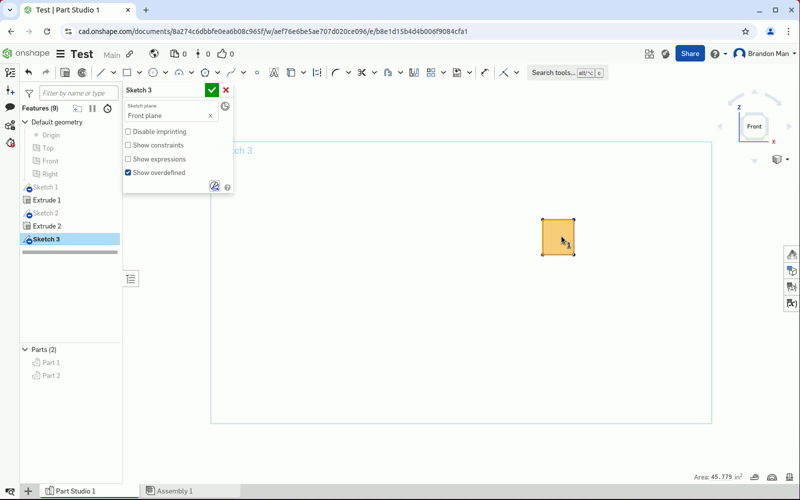
mouse_move(73, 352)
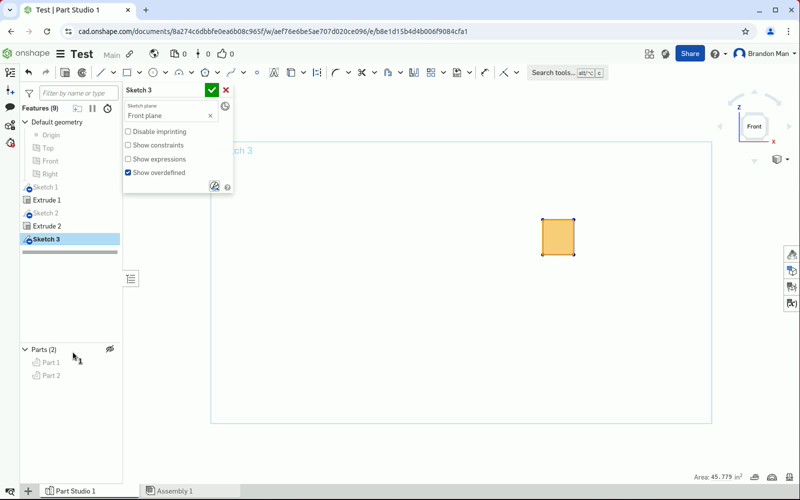
key(shift+y)
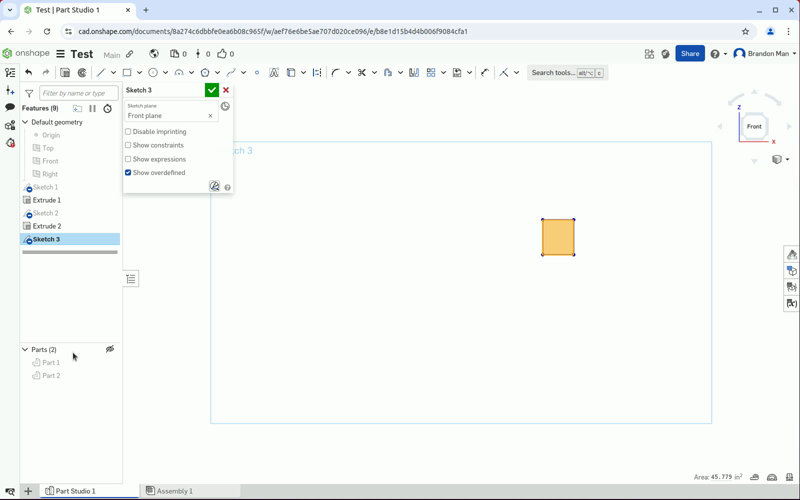
key(shift+e)
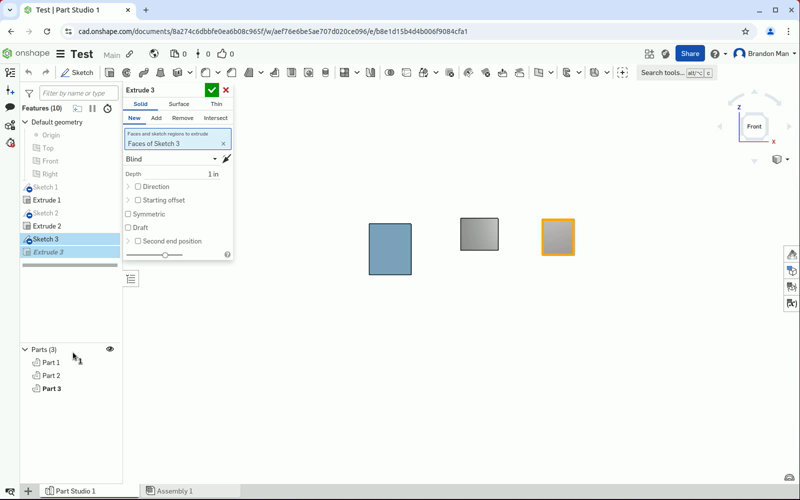
mouse_move(143, 106)
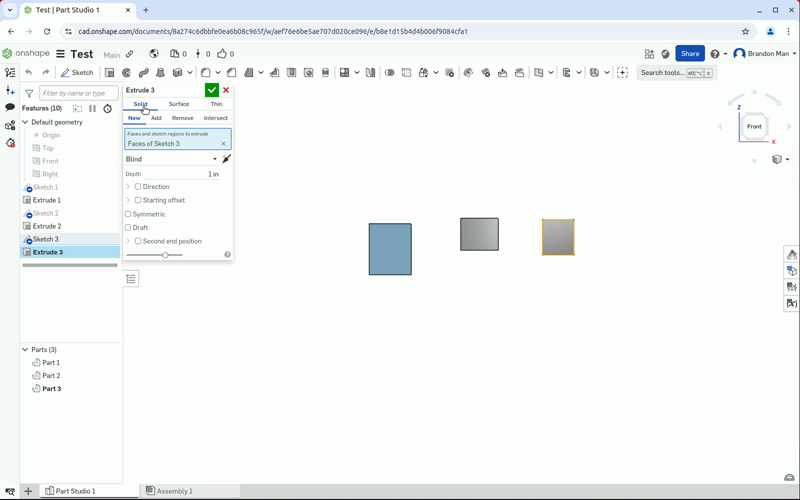
click(143, 106)
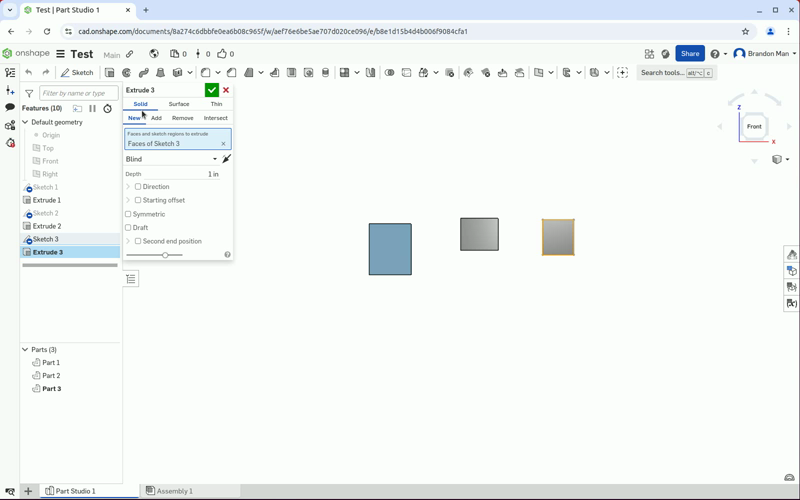
mouse_move(137, 120)
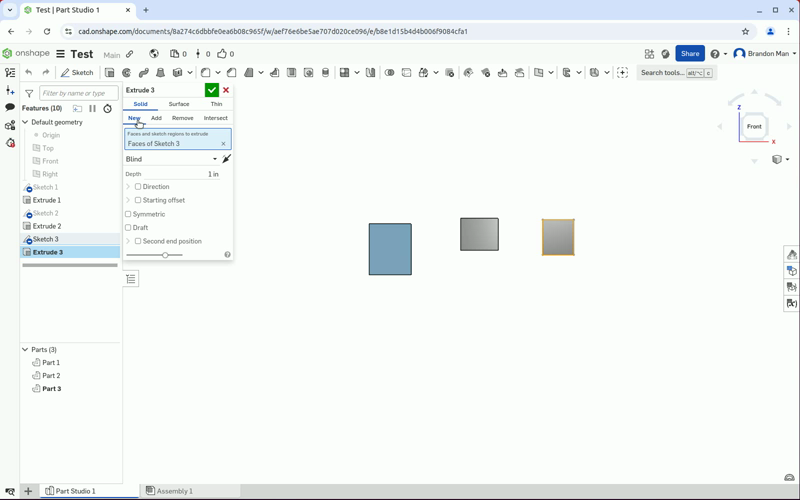
click(137, 120)
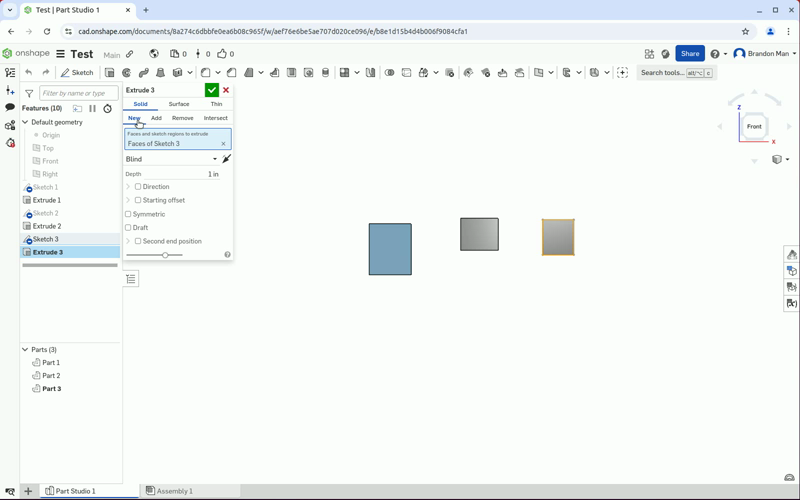
key(tab, 4)
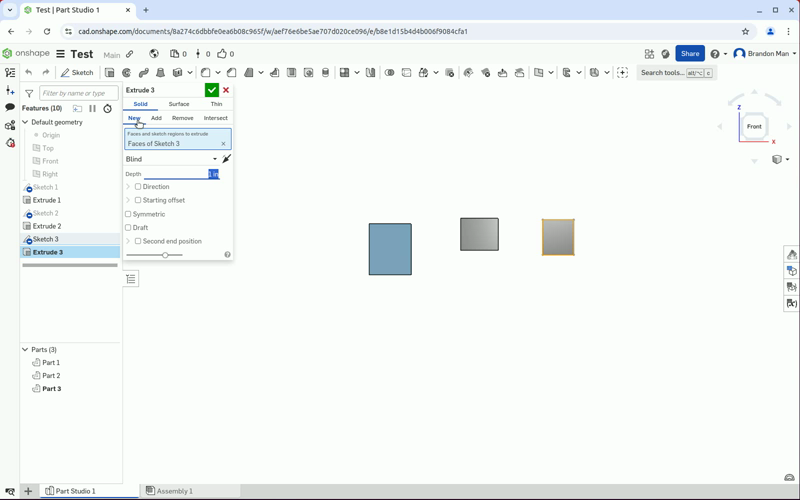
text(3.851)
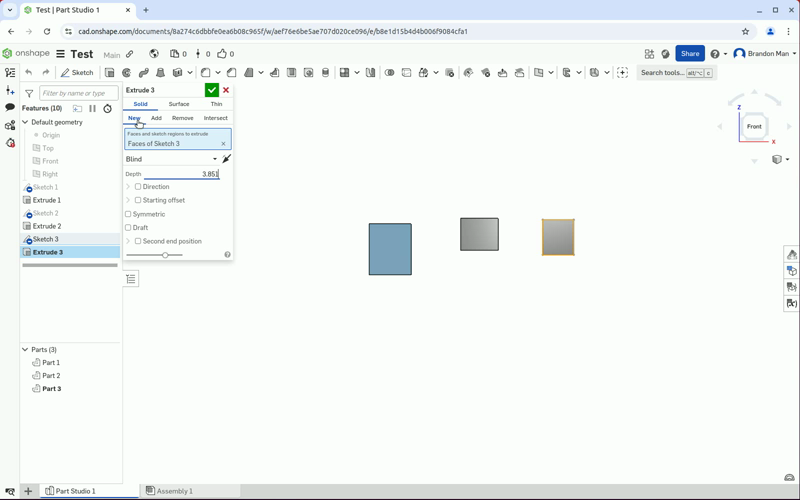
key(enter)
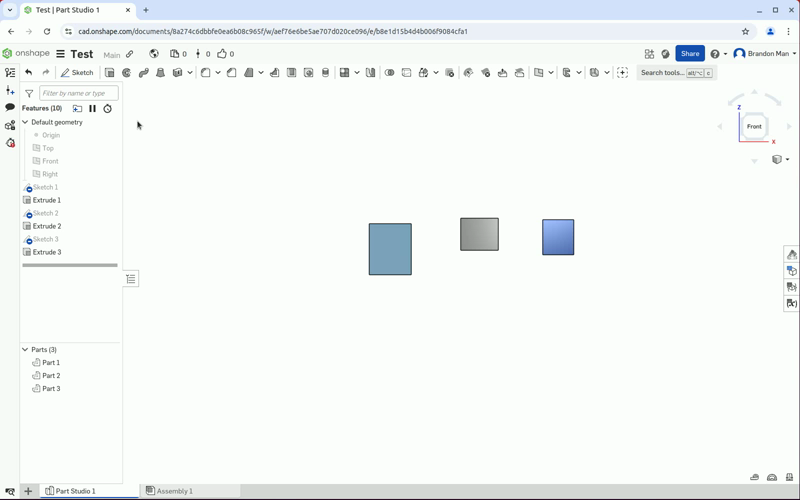
key(shift+h)
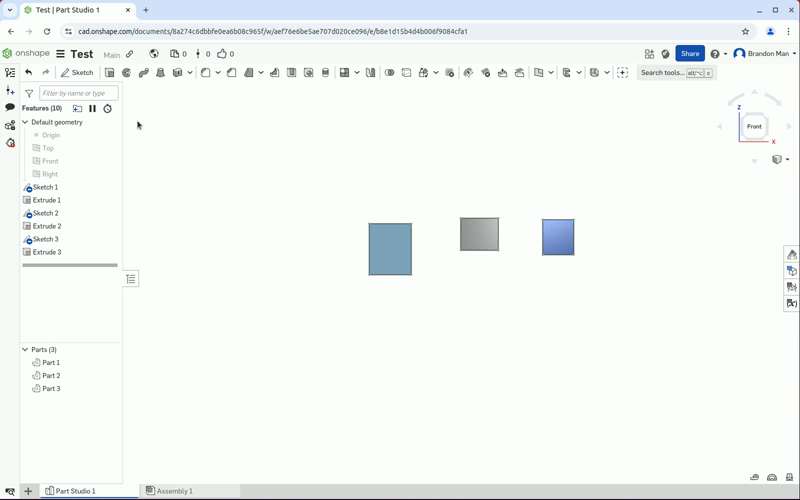
key(shift+h)
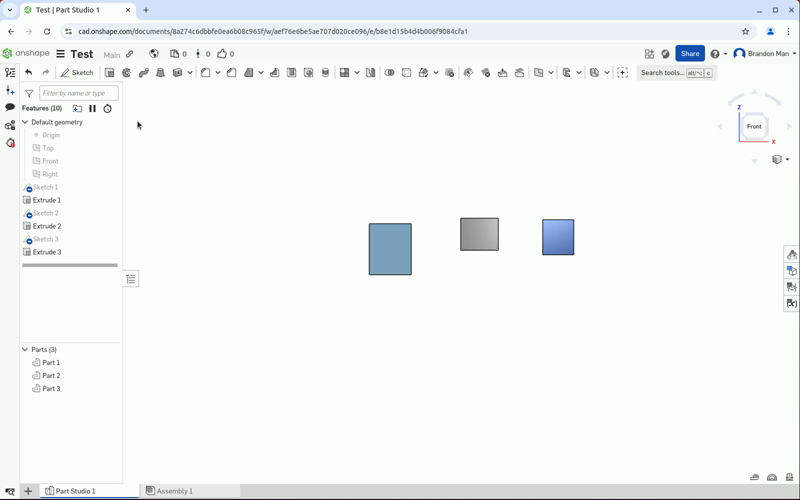
mouse_move(73, 189)
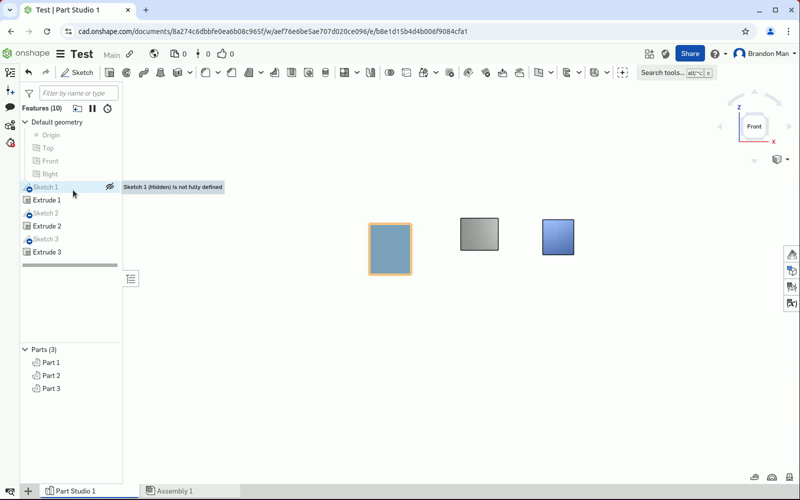
click(73, 189)
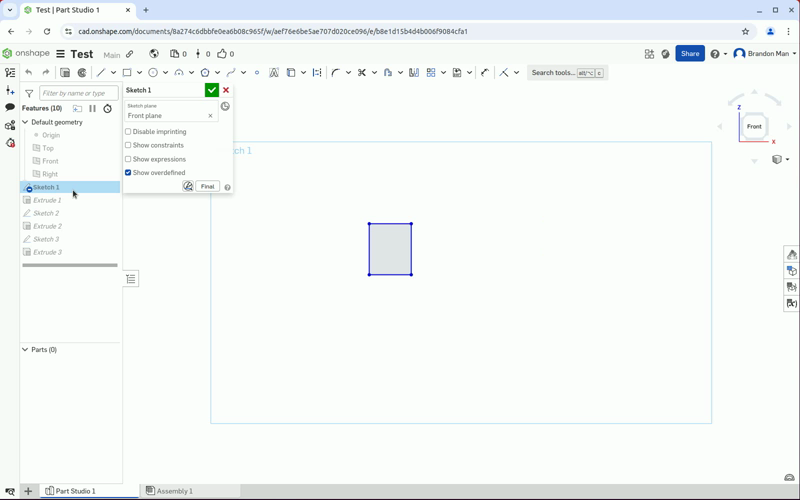
mouse_move(229, 92)
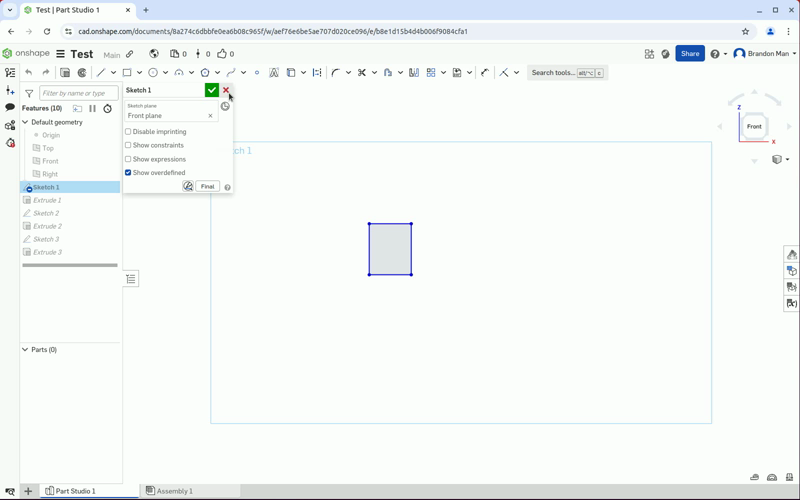
click(229, 92)
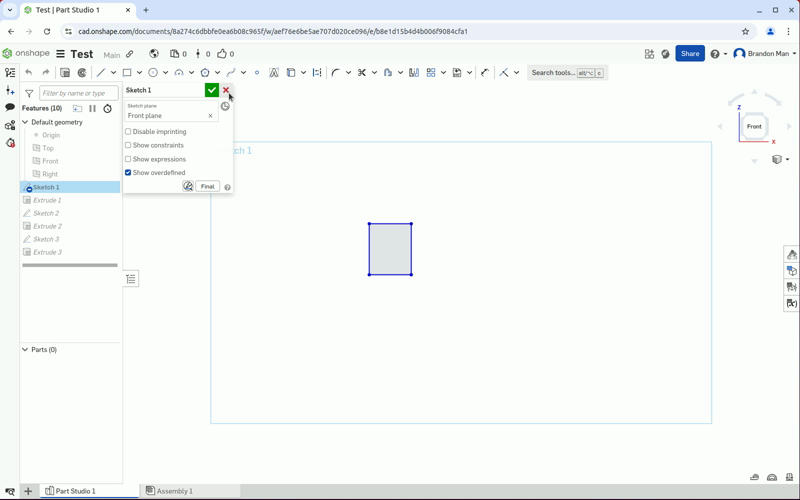
key(shift+s)
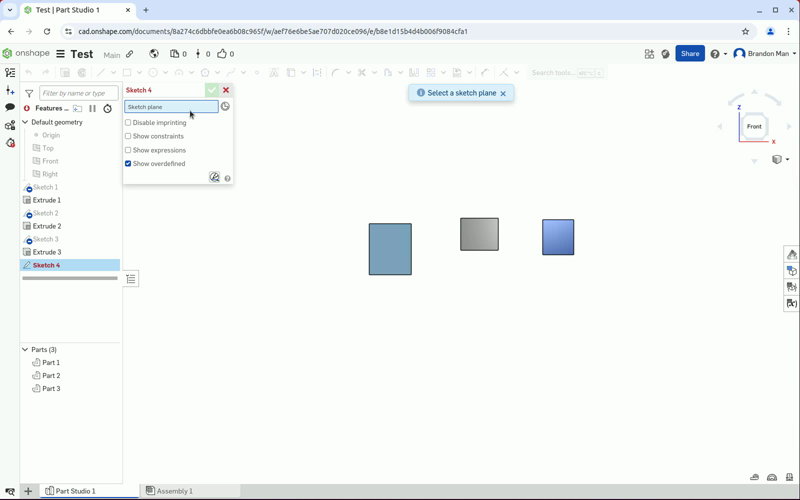
mouse_move(73, 163)
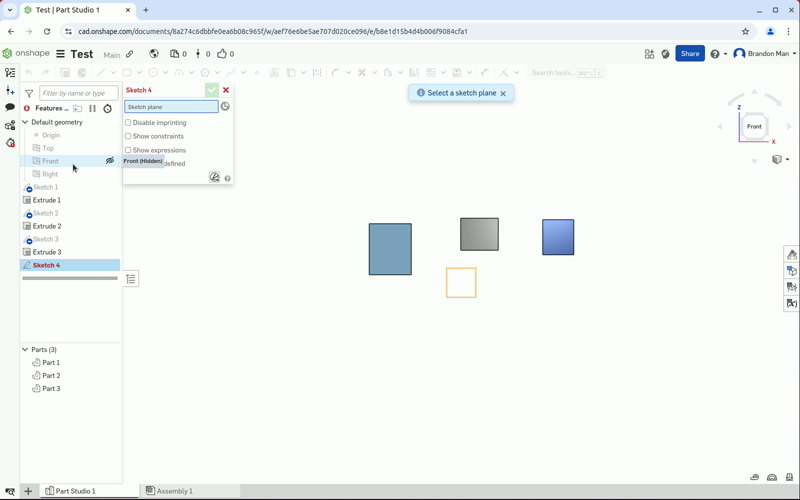
click(73, 163)
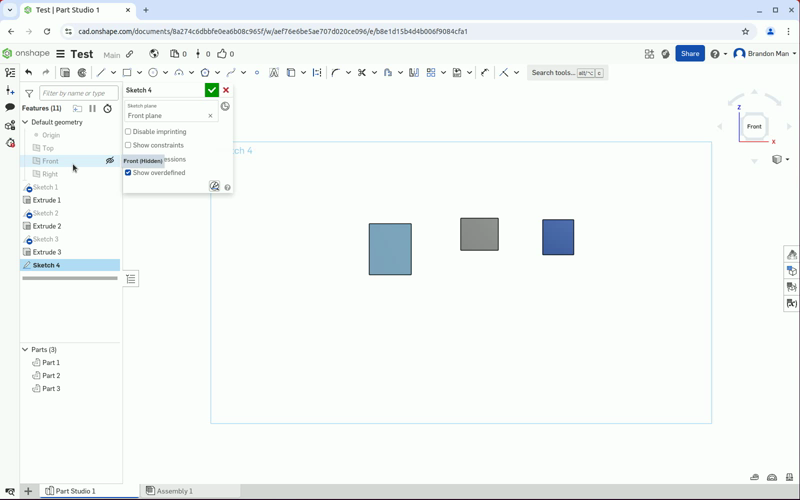
mouse_move(73, 352)
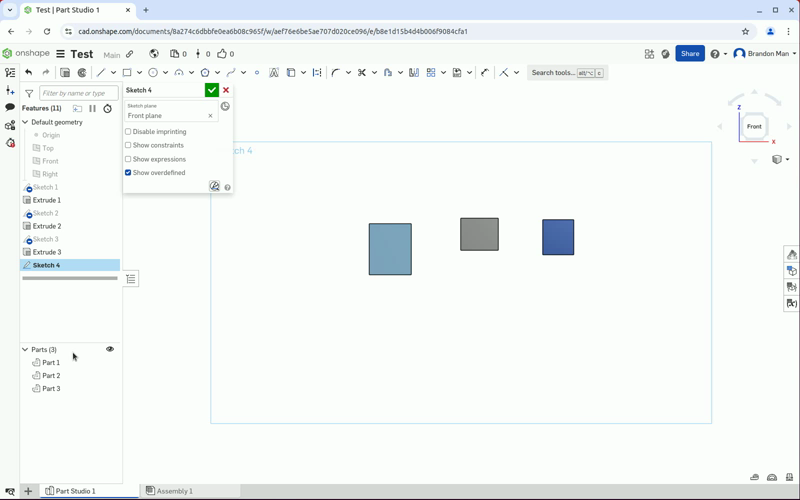
key(y)
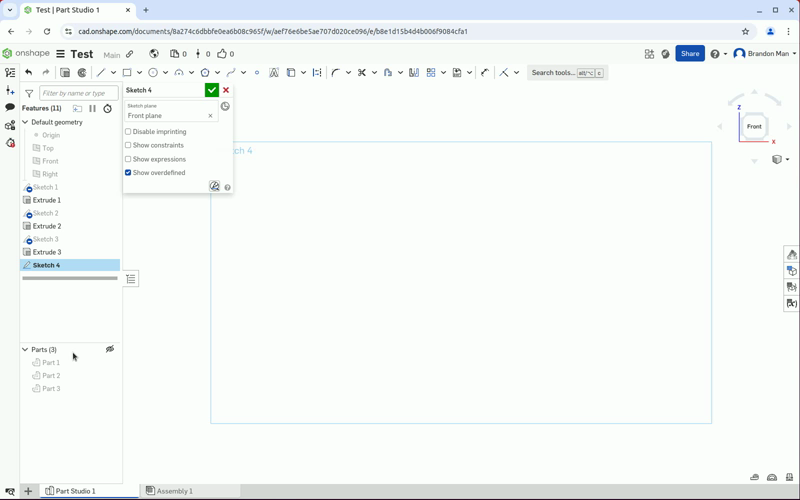
key(l)
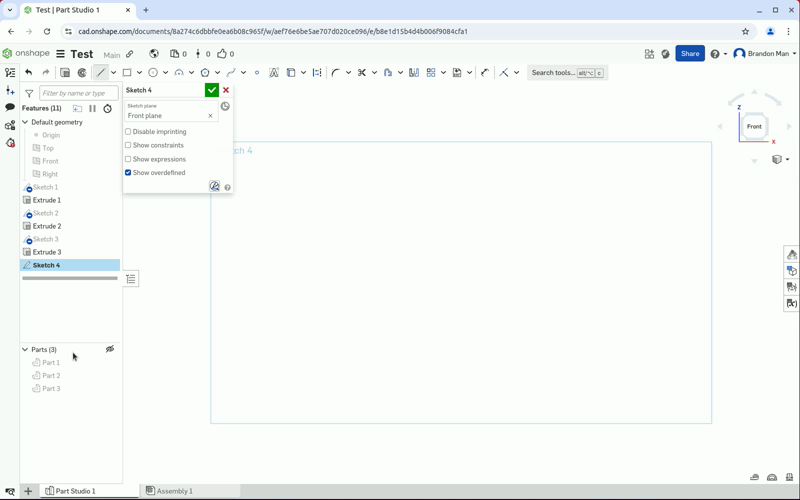
key_down(shift)
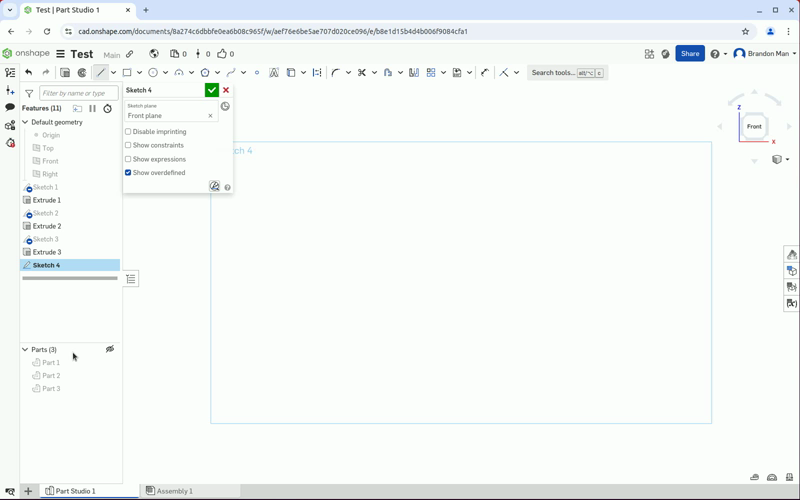
mouse_move(525, 313)
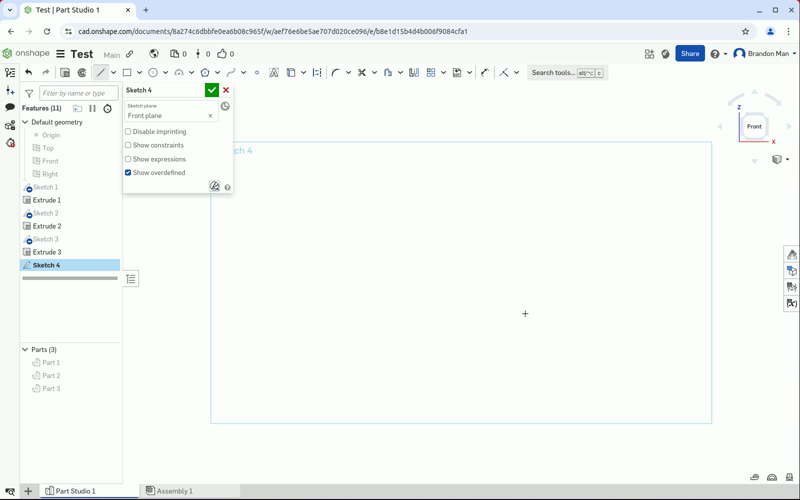
click(525, 313)
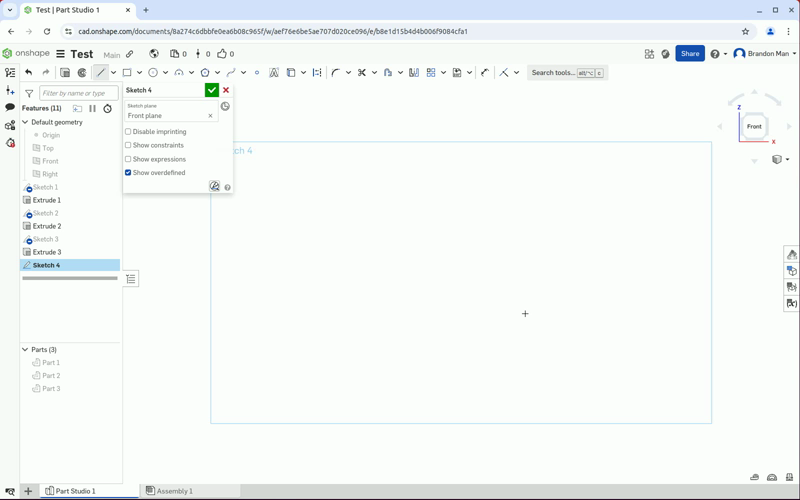
key_up(shift)
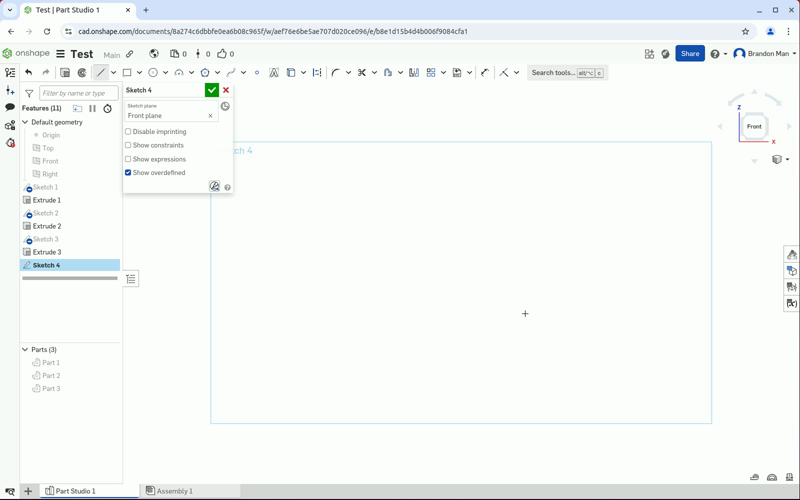
key_down(shift)
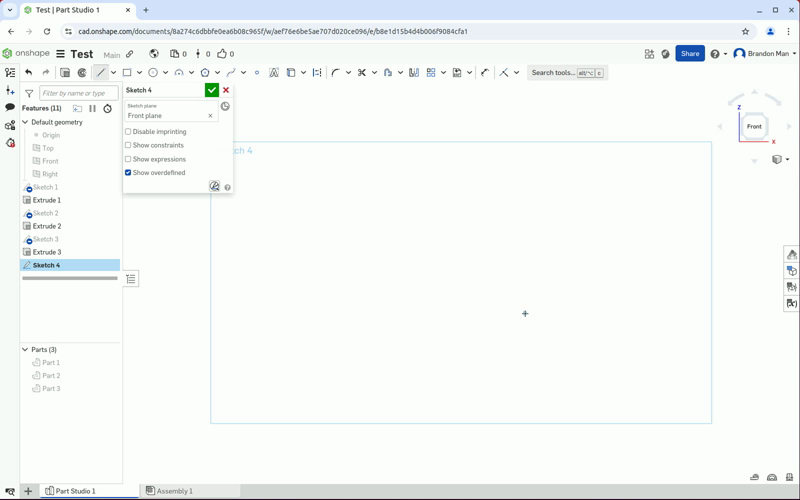
mouse_move(555, 313)
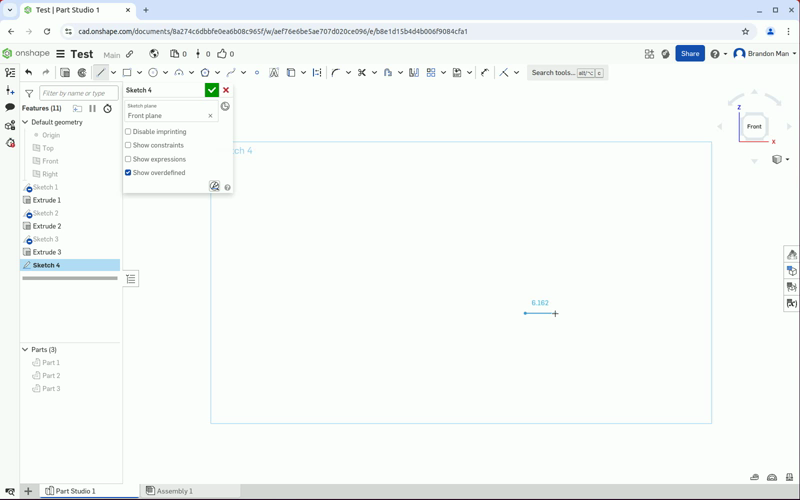
mouse_move(554, 313)
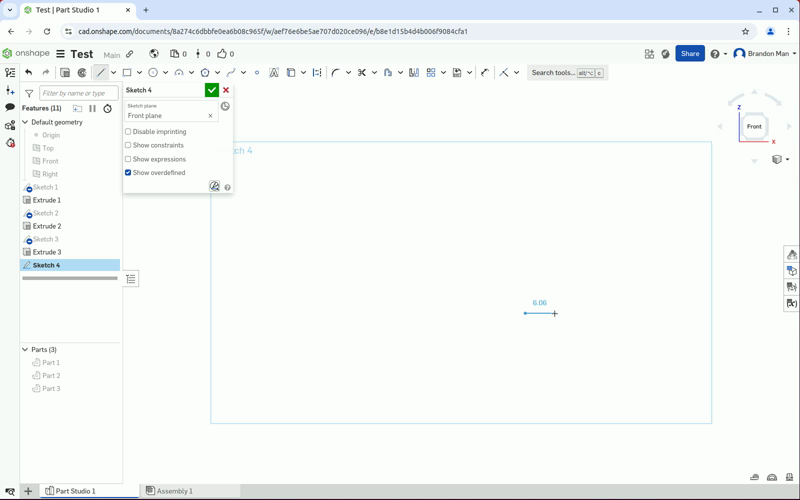
click(554, 313)
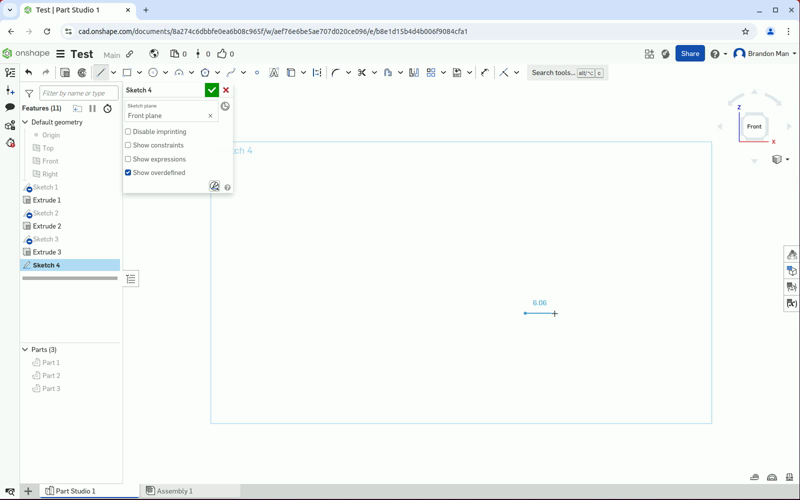
key_up(shift)
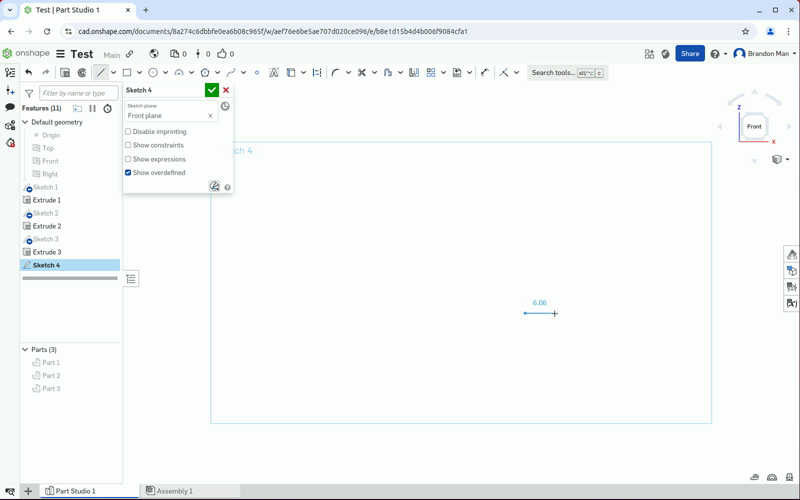
key_down(shift)
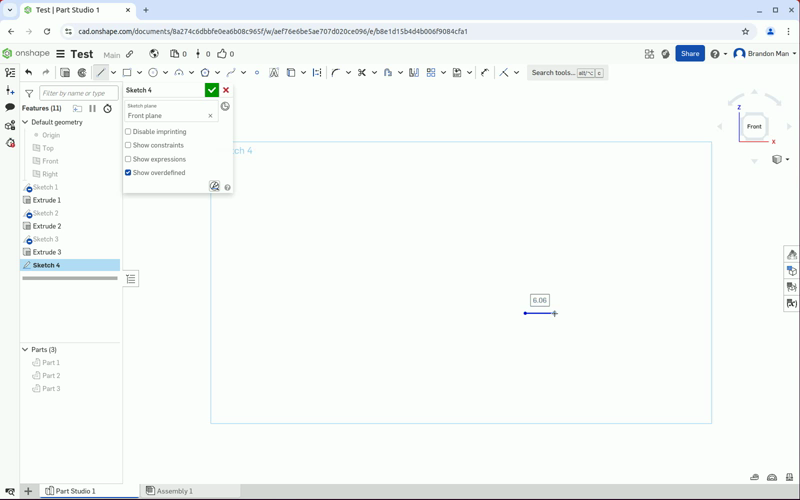
mouse_move(584, 313)
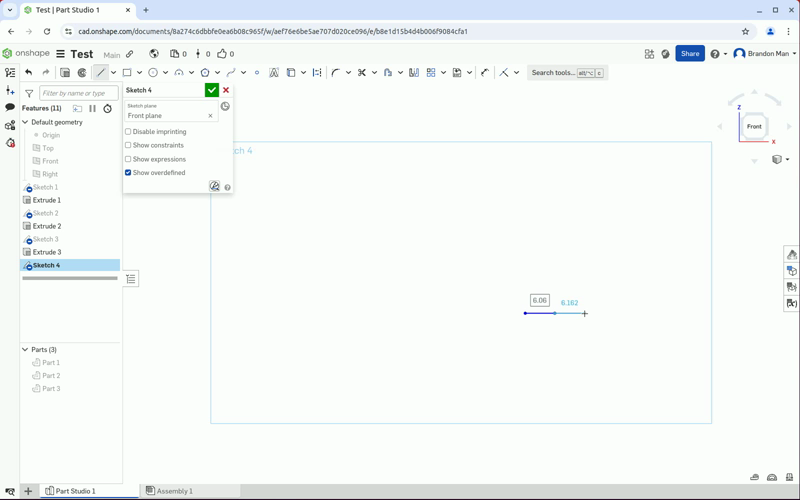
mouse_move(554, 265)
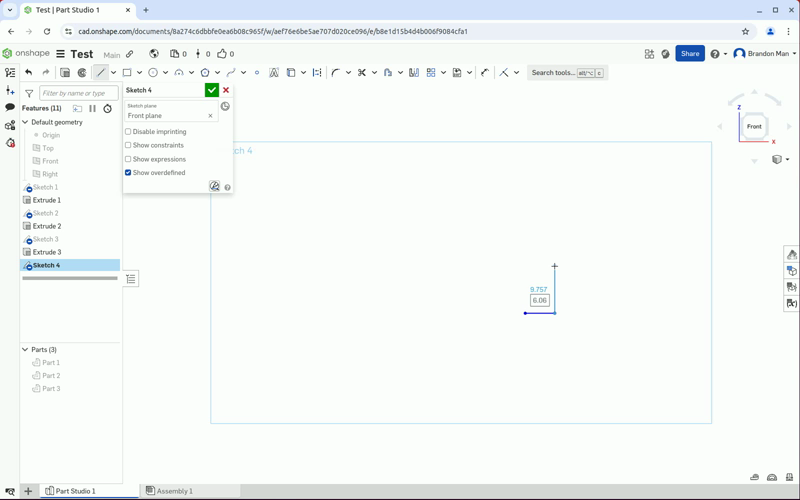
click(554, 265)
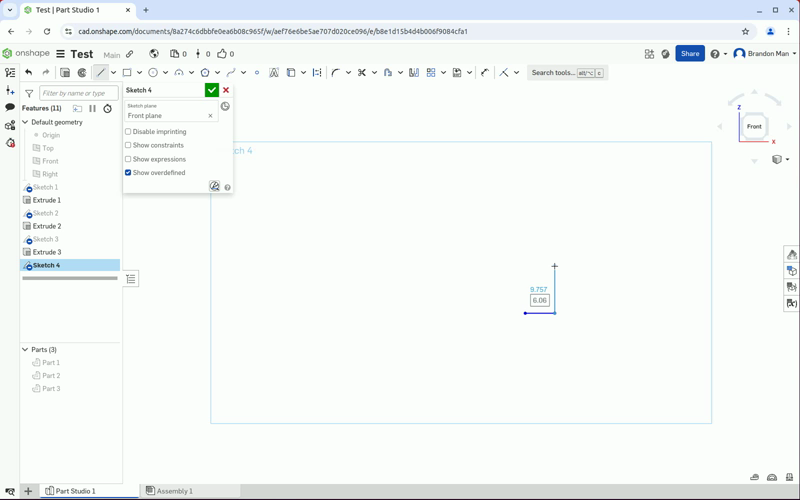
key_up(shift)
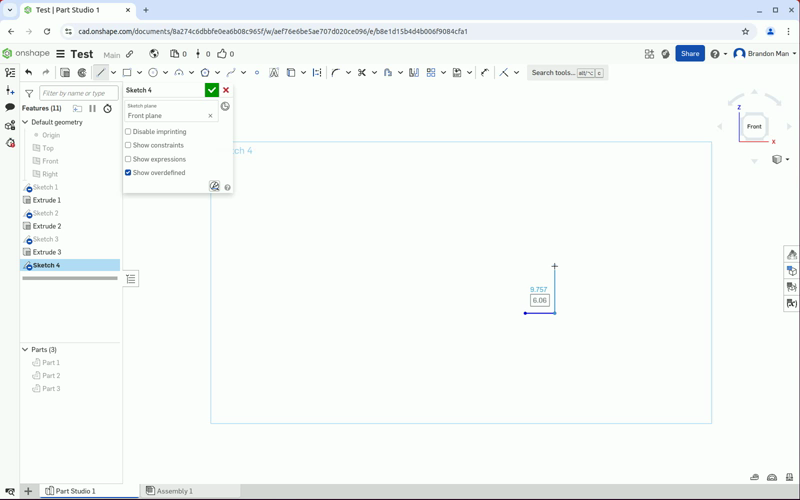
key_down(shift)
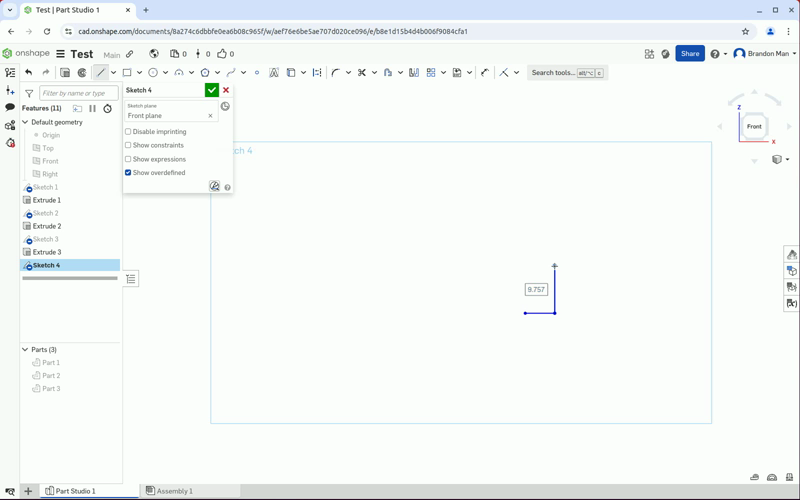
mouse_move(584, 265)
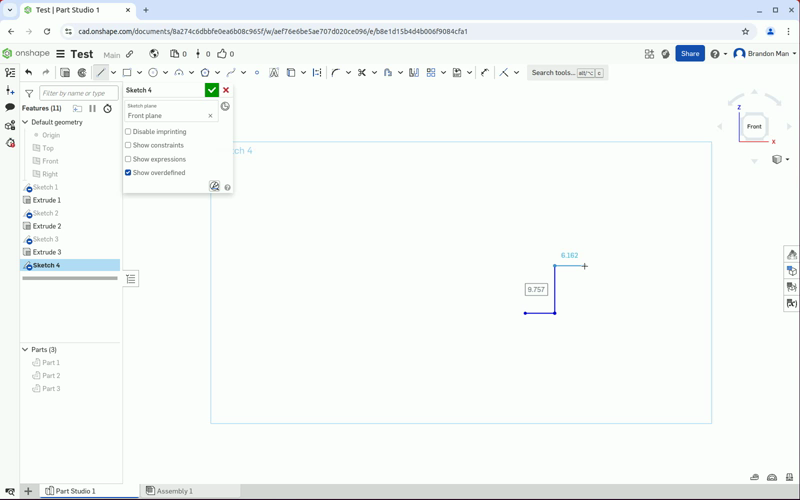
mouse_move(525, 265)
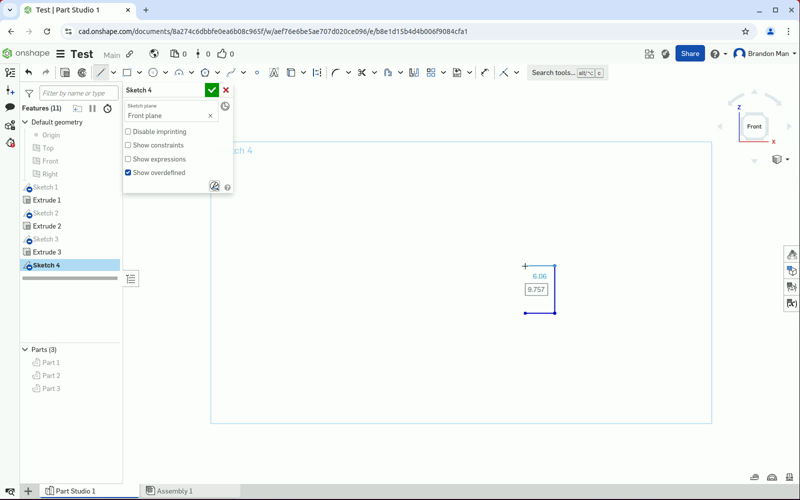
click(525, 265)
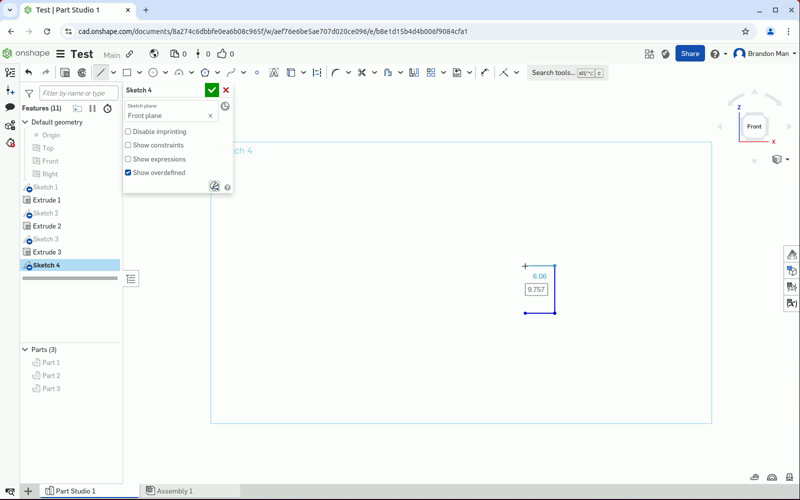
key_up(shift)
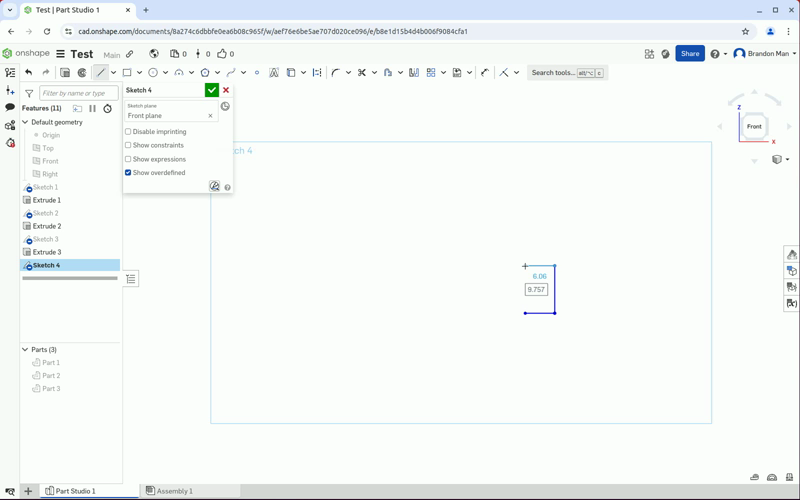
mouse_move(555, 265)
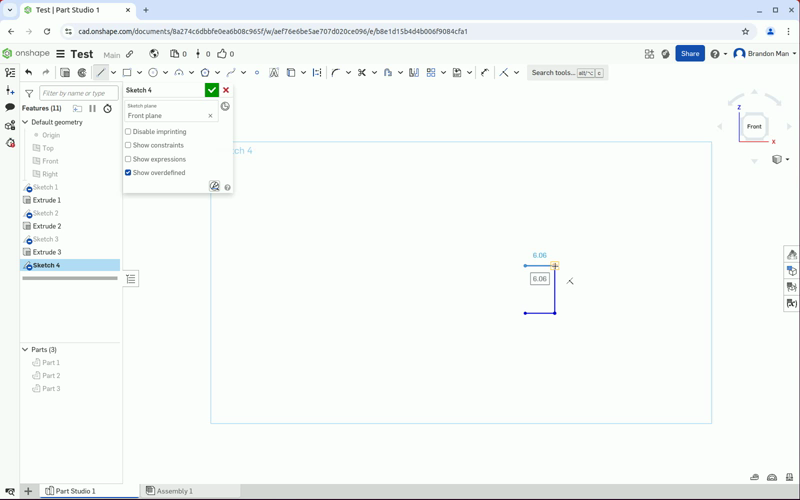
key_down(shift)
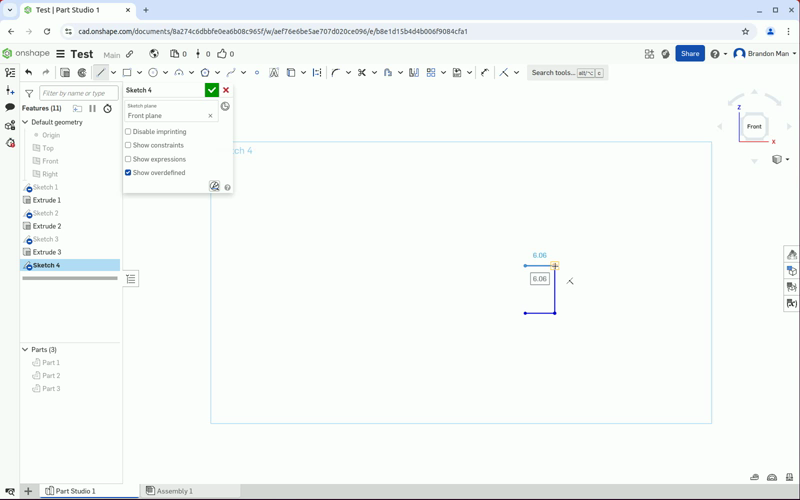
mouse_move(525, 313)
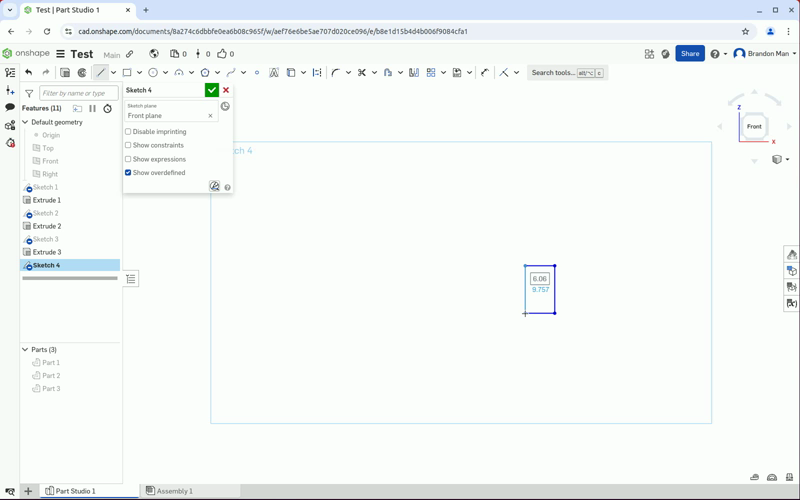
key_up(shift)
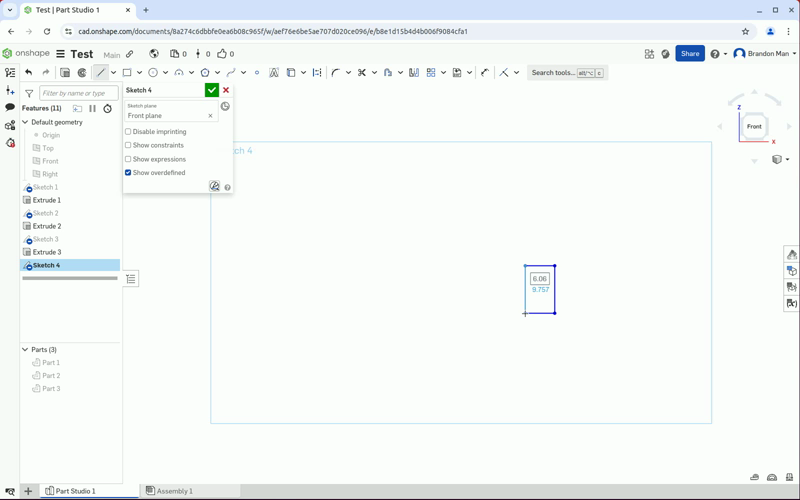
click(525, 313)
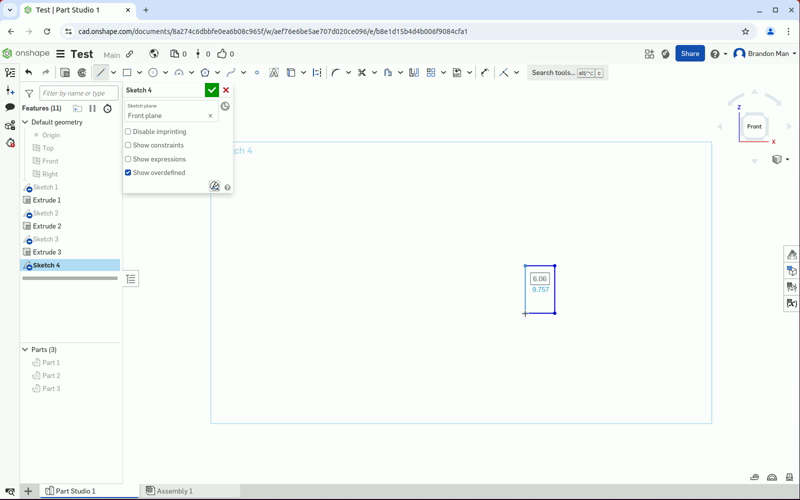
key(esc)
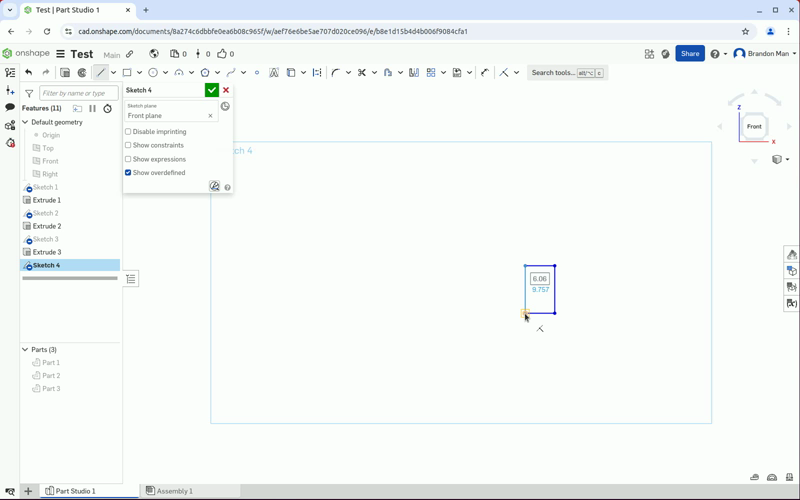
mouse_move(532, 290)
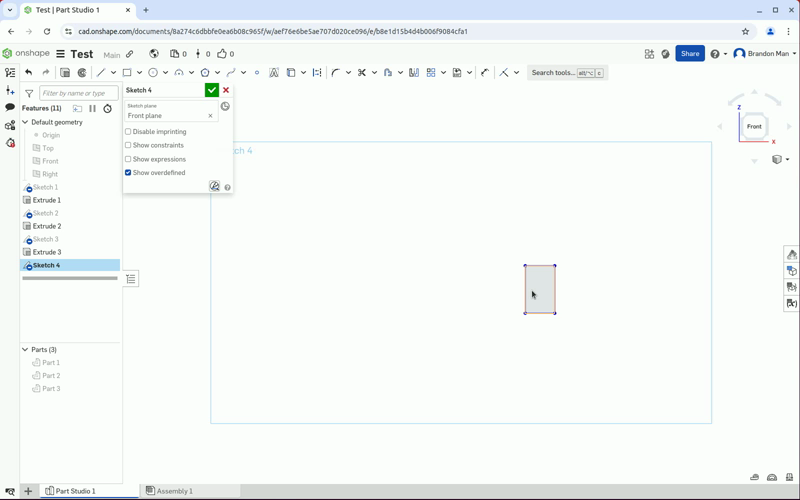
scroll(6)
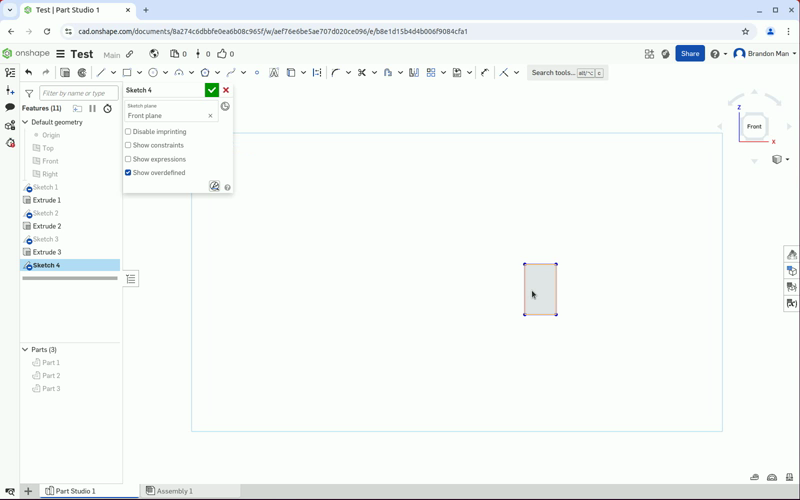
scroll(6)
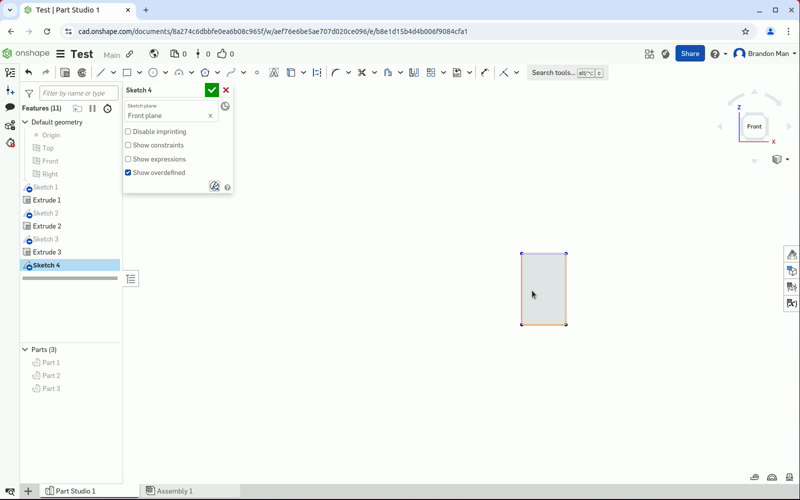
scroll(6)
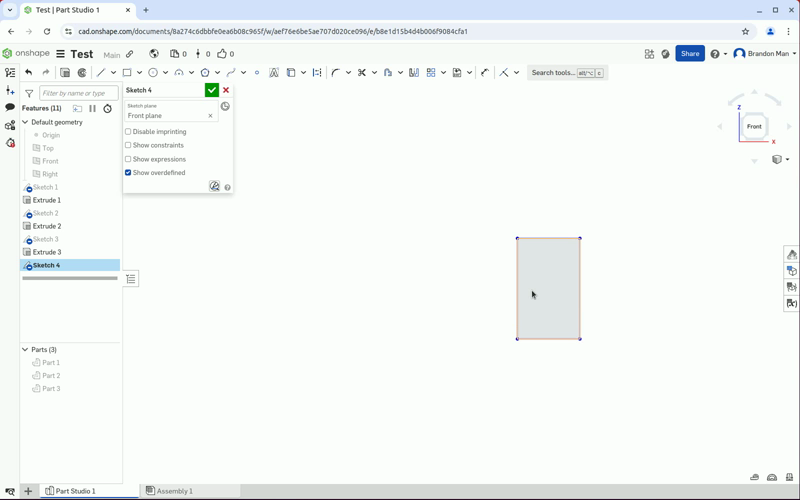
scroll(6)
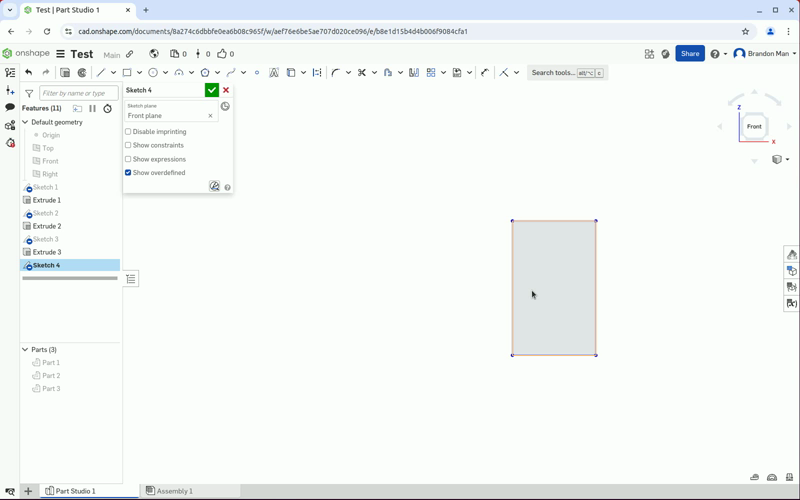
scroll(6)
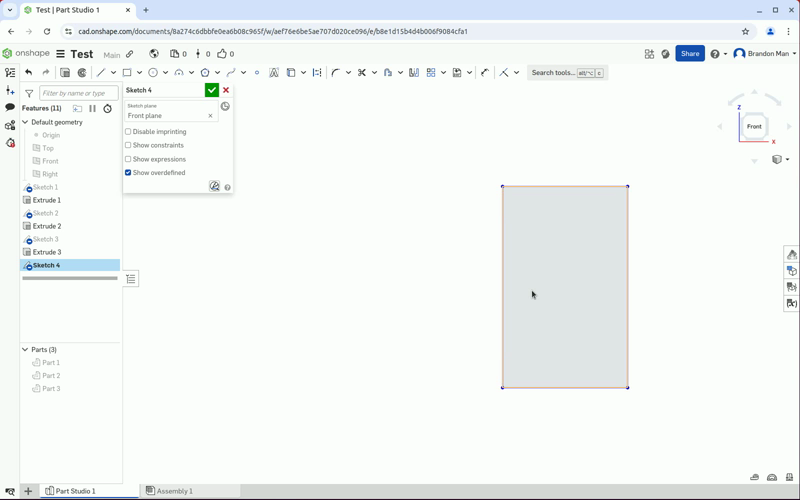
scroll(6)
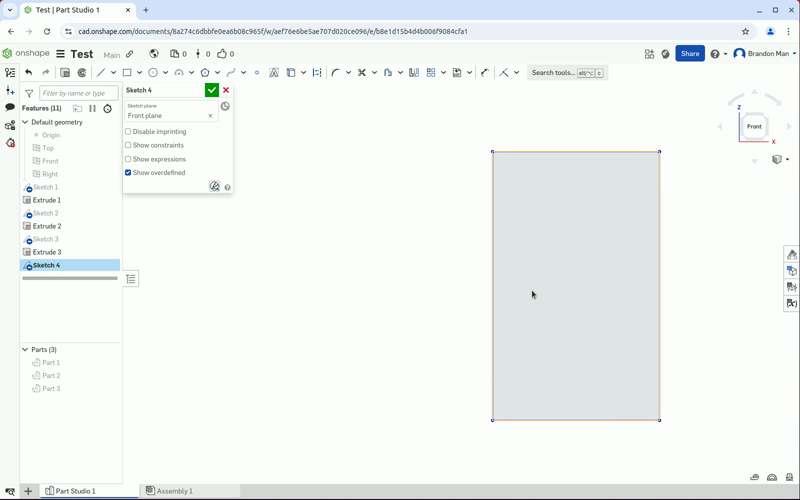
scroll(6)
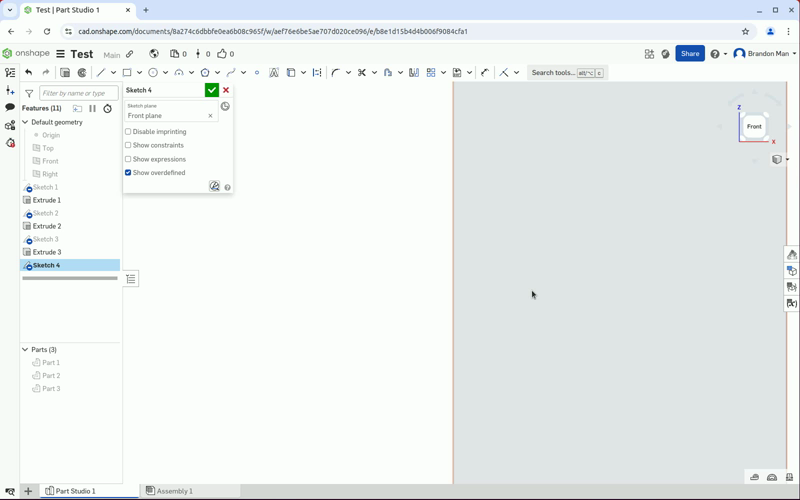
click(532, 290)
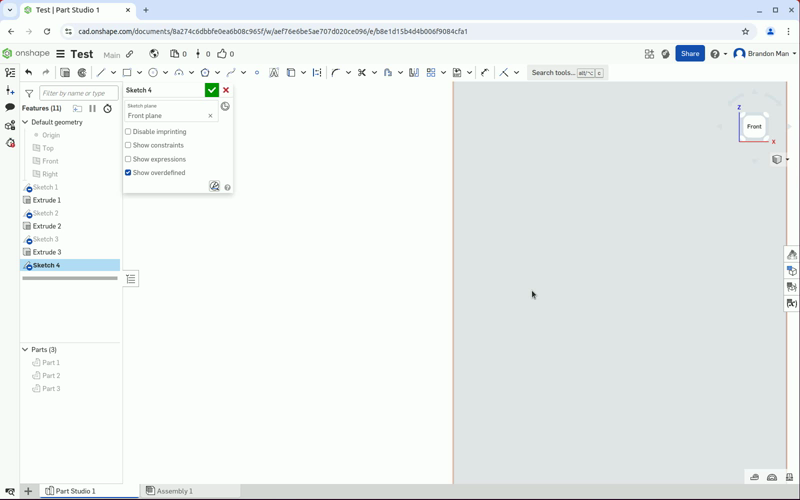
scroll(-6)
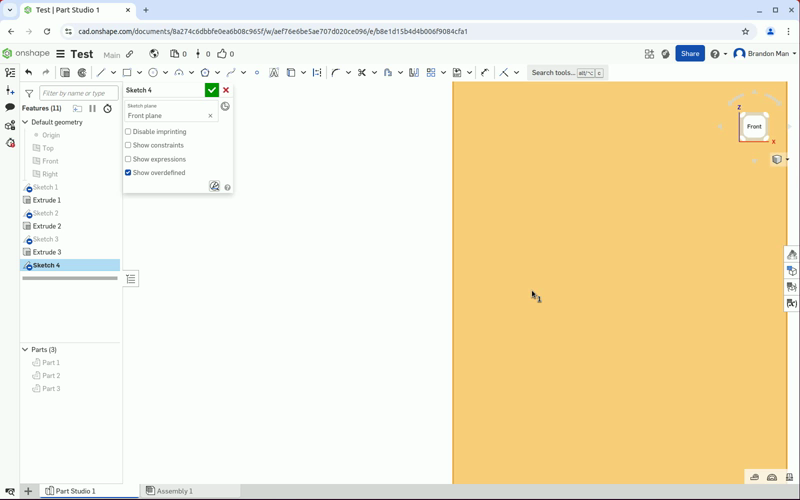
scroll(-6)
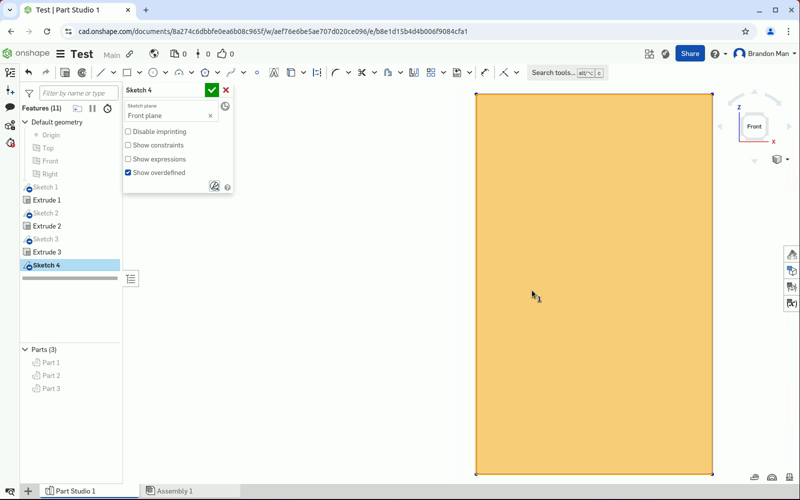
scroll(-6)
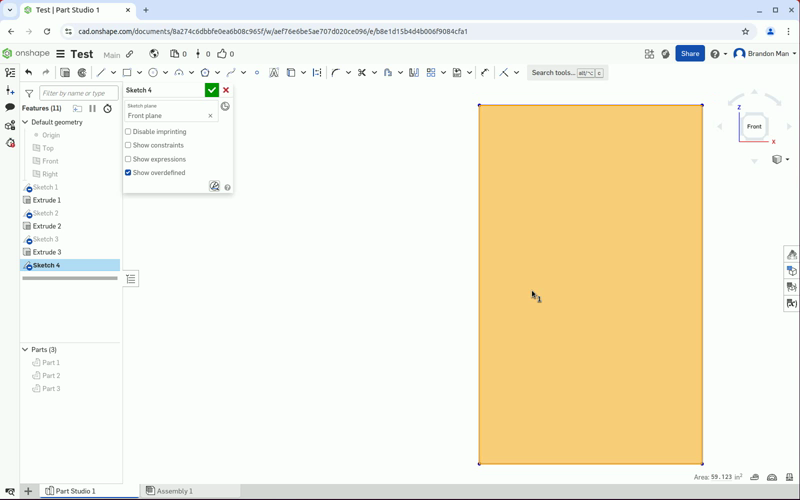
scroll(-6)
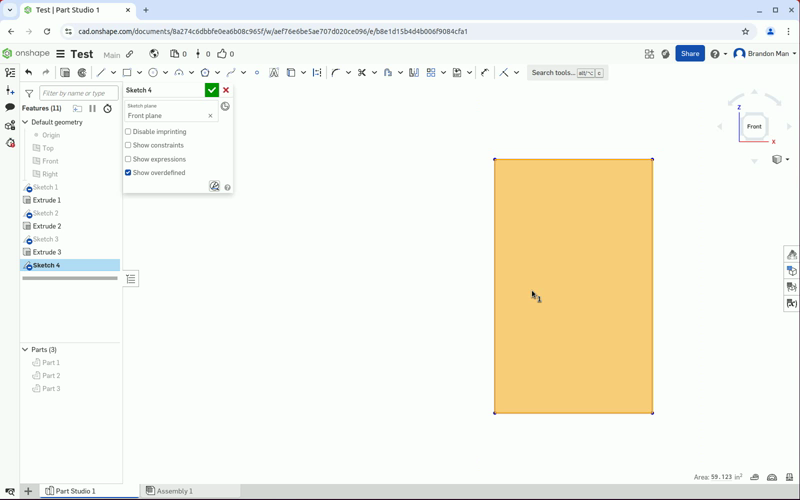
scroll(-6)
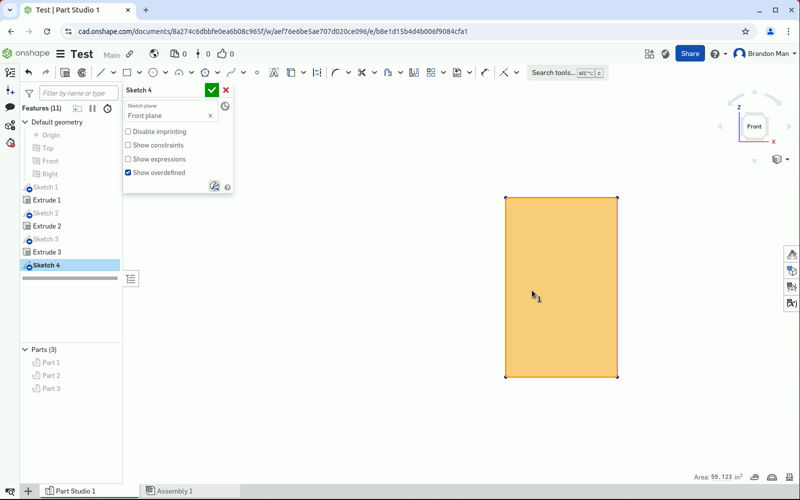
scroll(-6)
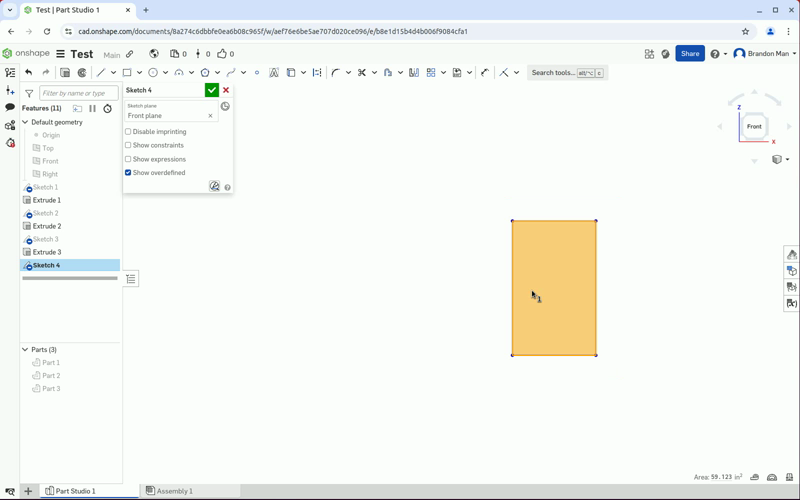
scroll(-6)
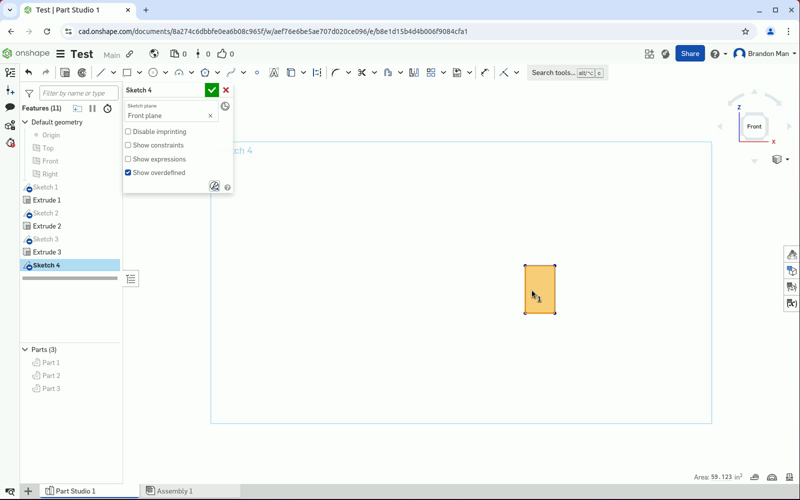
mouse_move(73, 352)
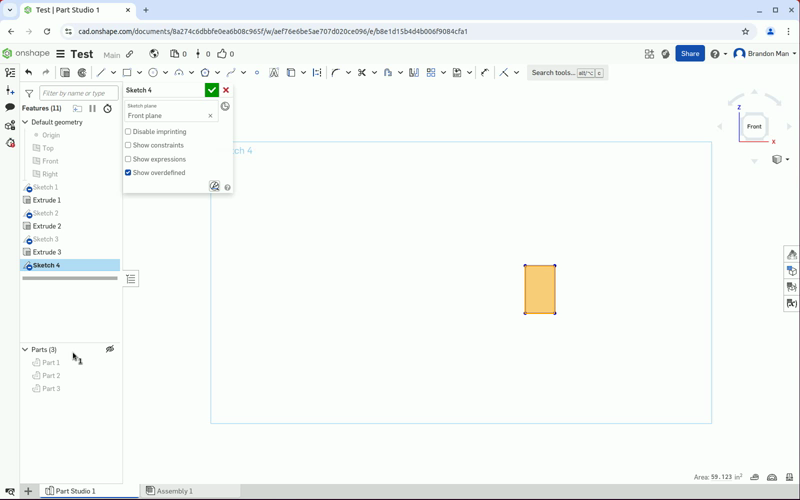
key(shift+y)
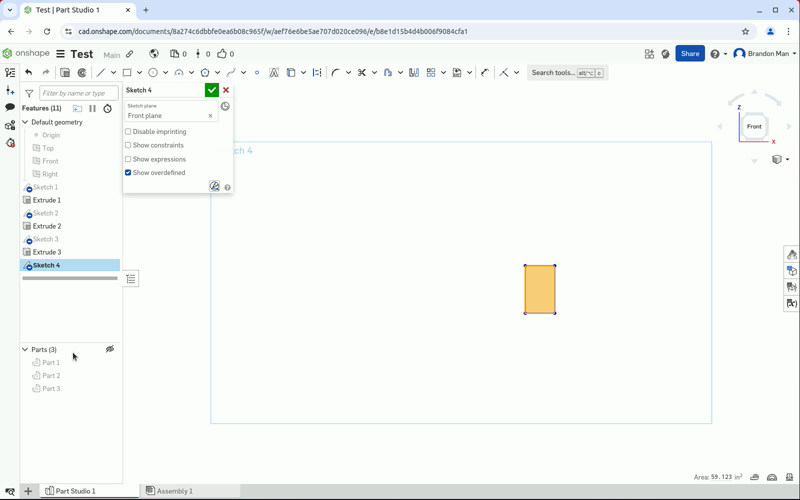
key(shift+e)
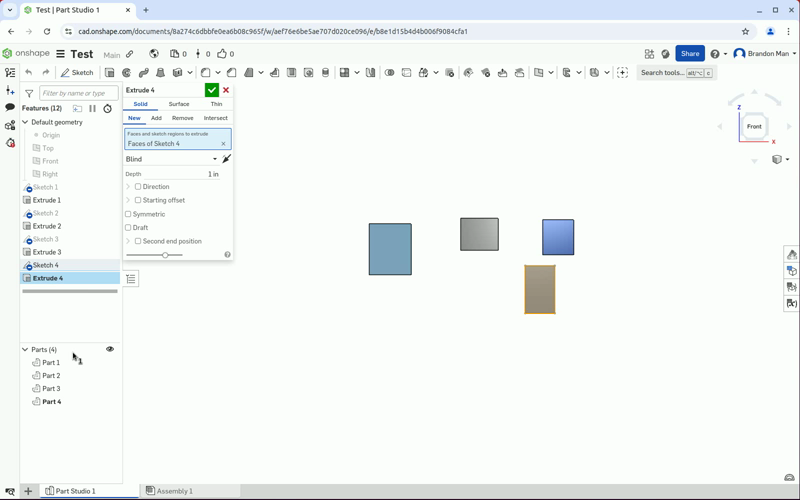
mouse_move(143, 106)
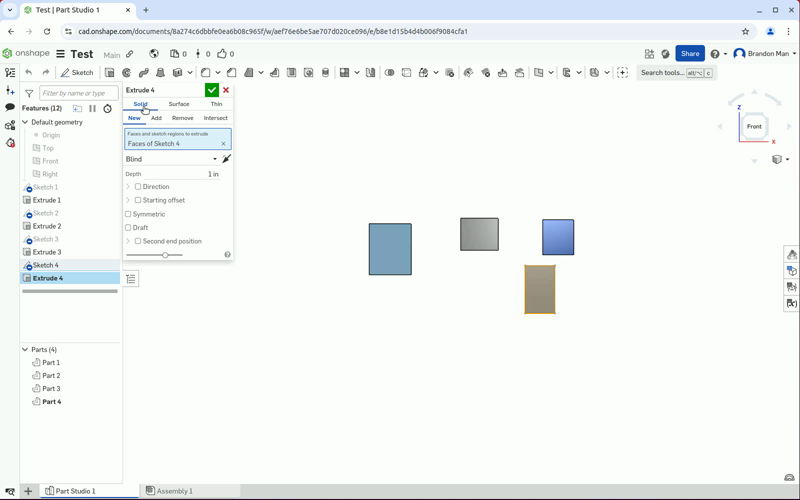
click(143, 106)
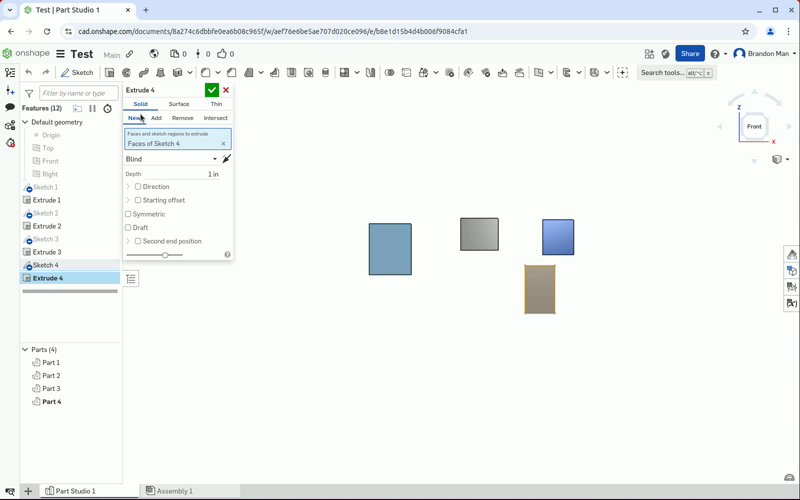
mouse_move(137, 120)
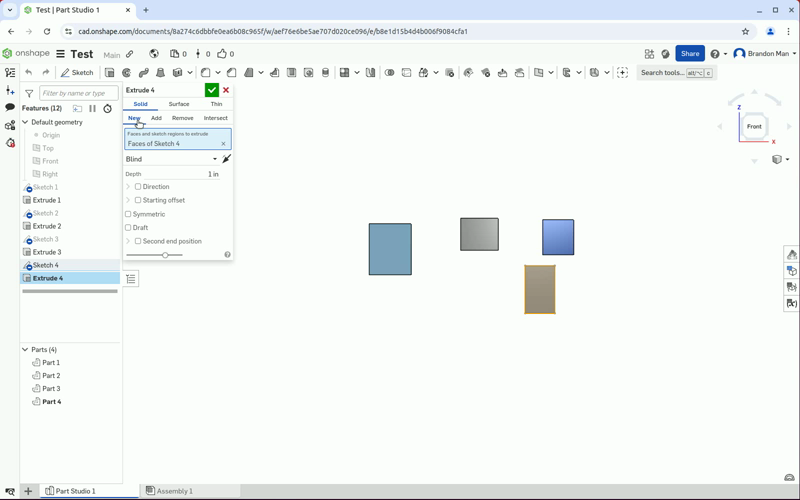
click(137, 120)
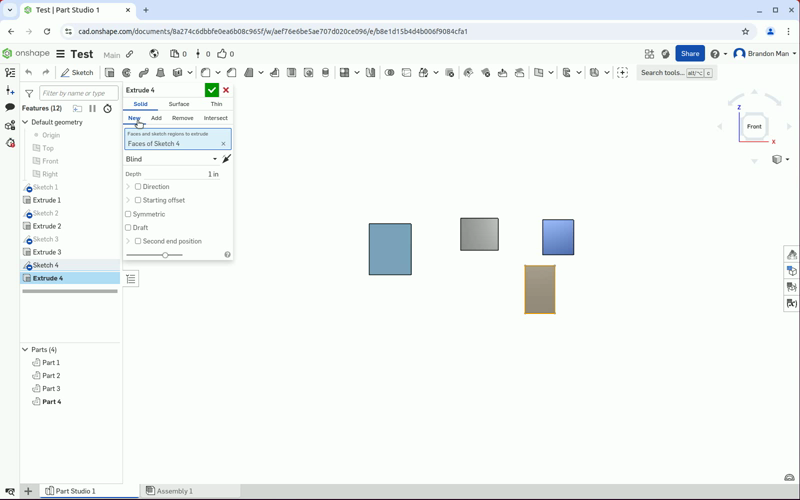
key(tab, 4)
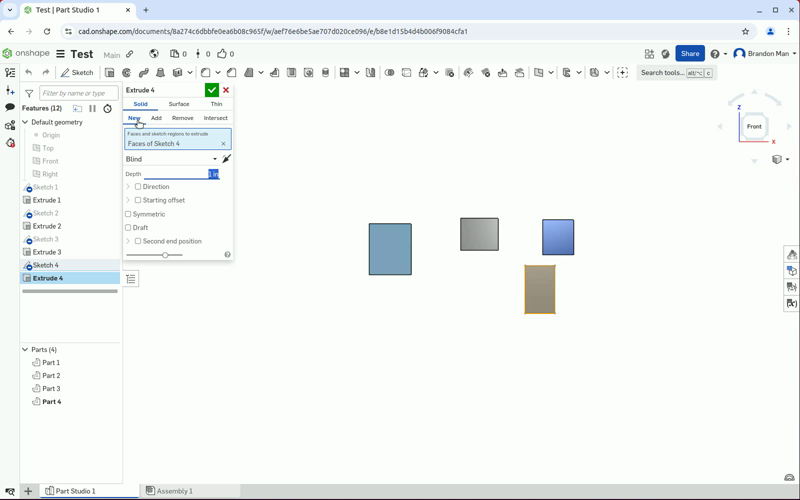
text(3.851)
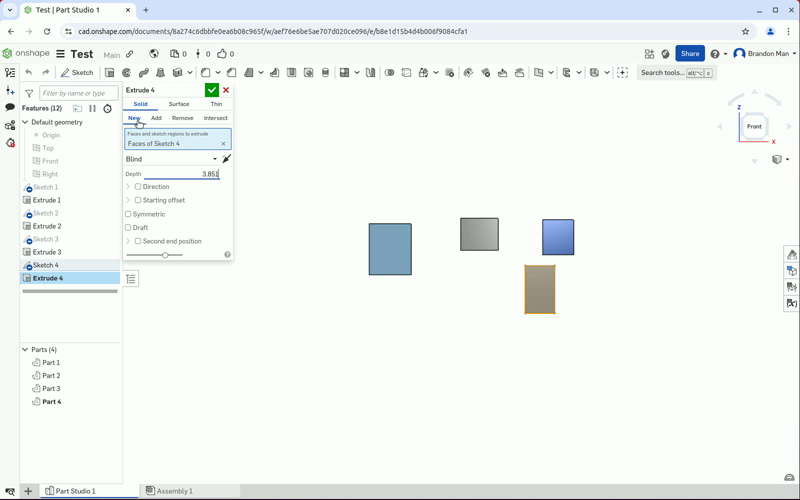
key(enter)
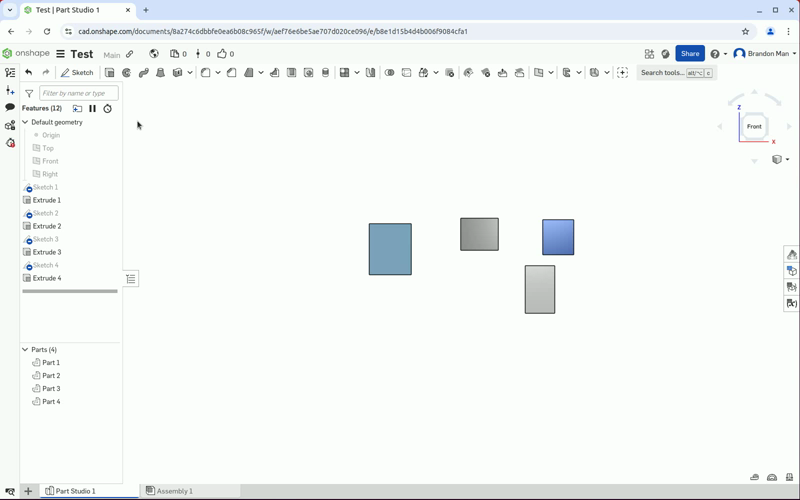
key(shift+h)
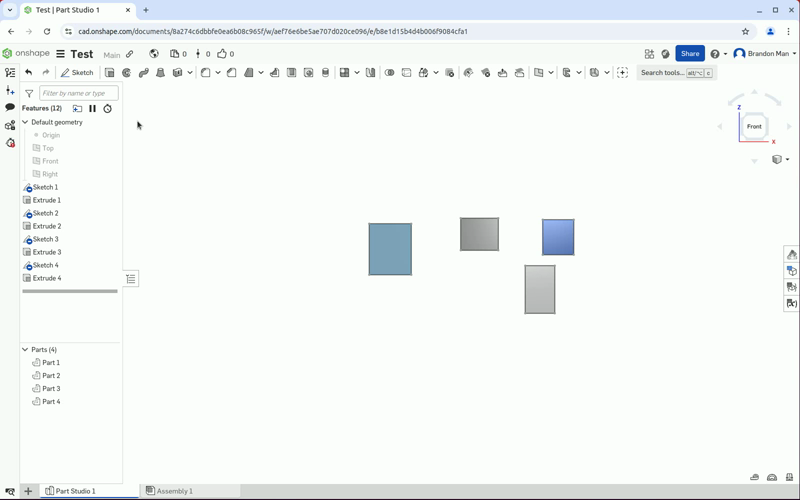
key(shift+h)
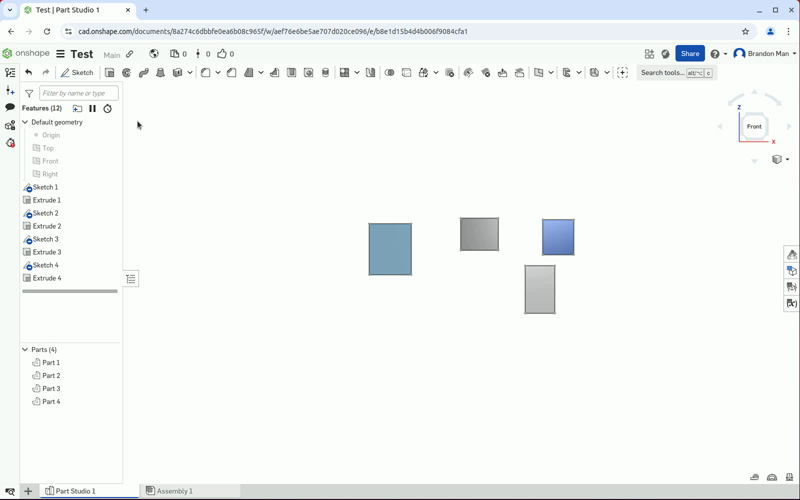
key(shift+7)
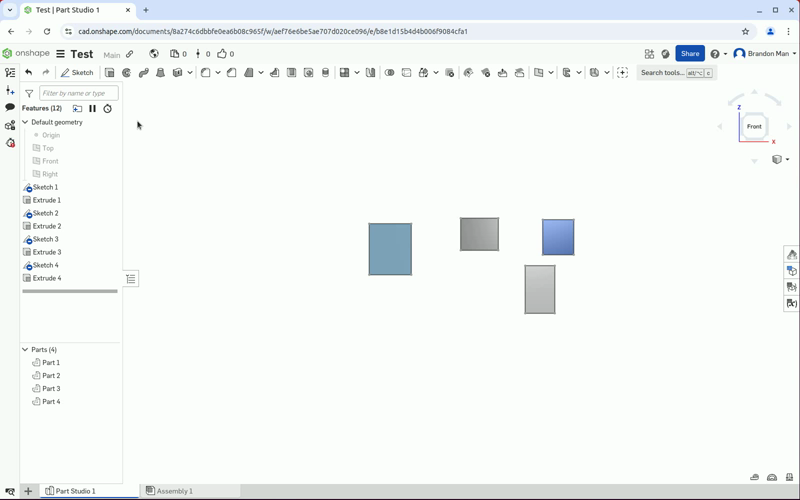
key(left, 2)
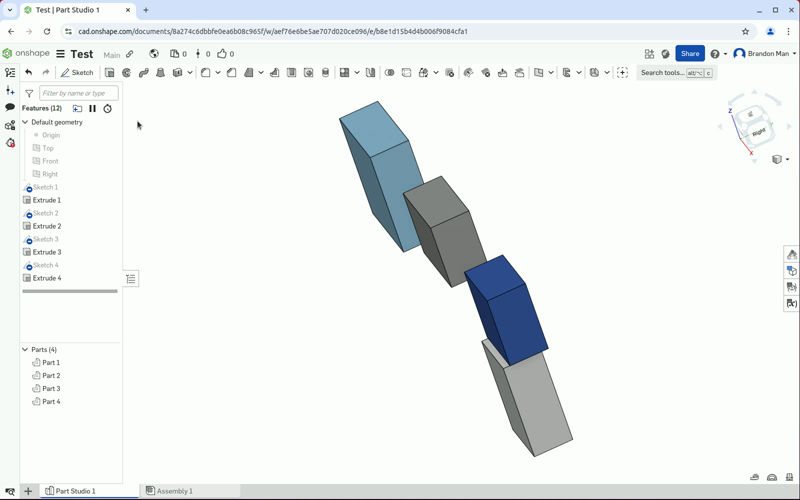
key(down, 2)
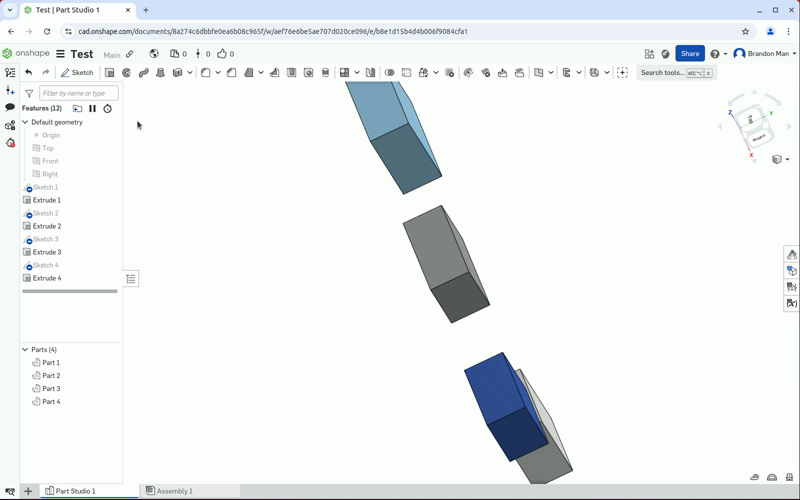
key(up, 2)
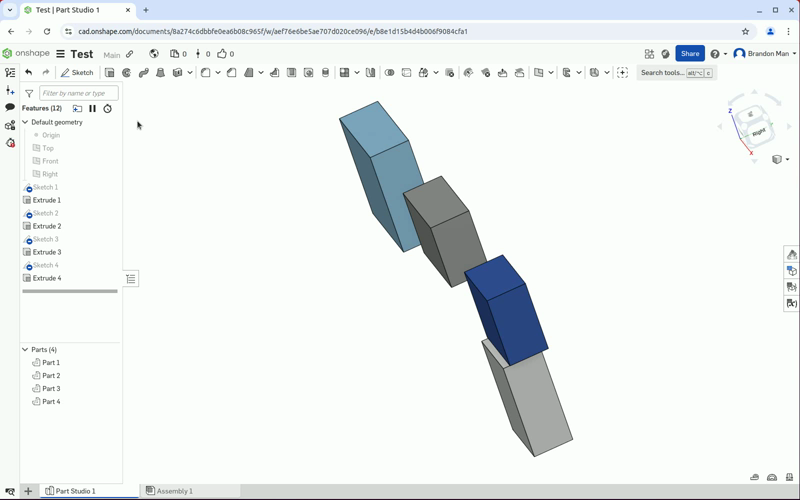
key(right, 2)
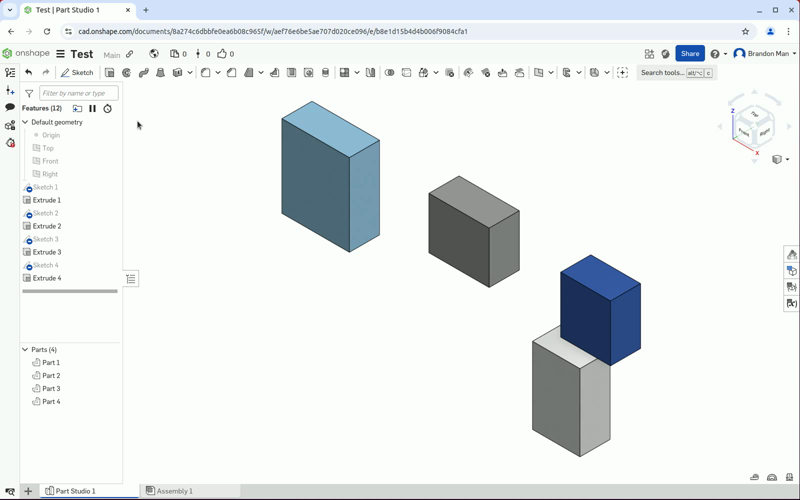
mouse_move(73, 189)
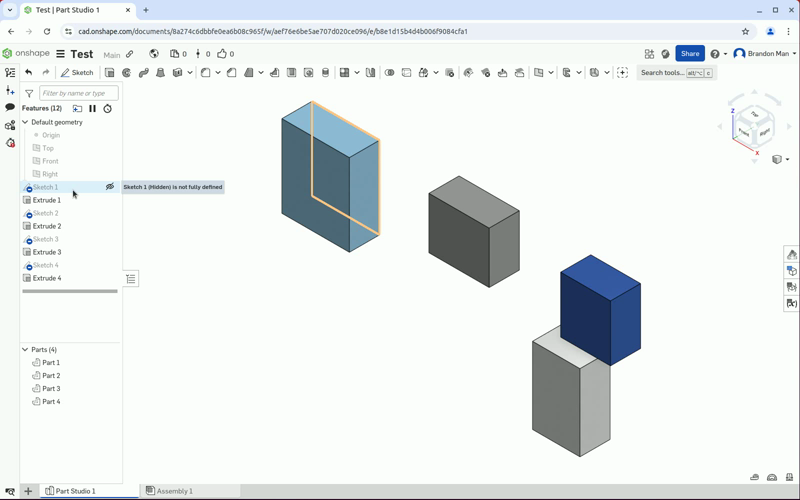
click(73, 189)